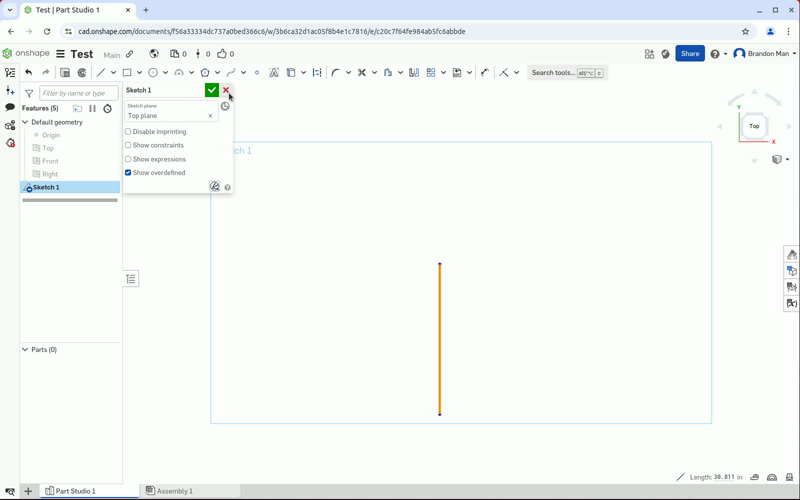
key(shift+h)
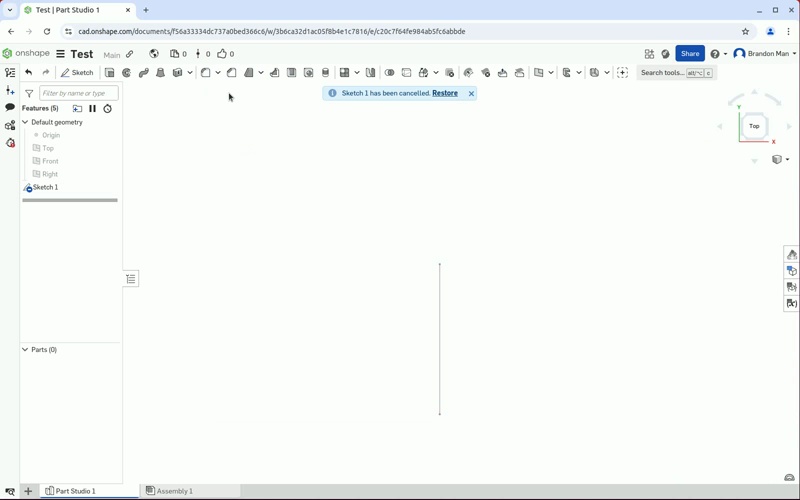
key(shift+s)
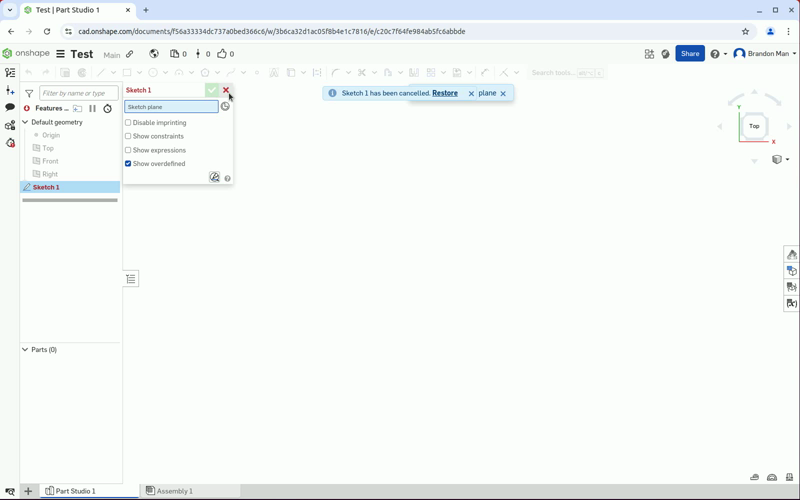
mouse_move(73, 150)
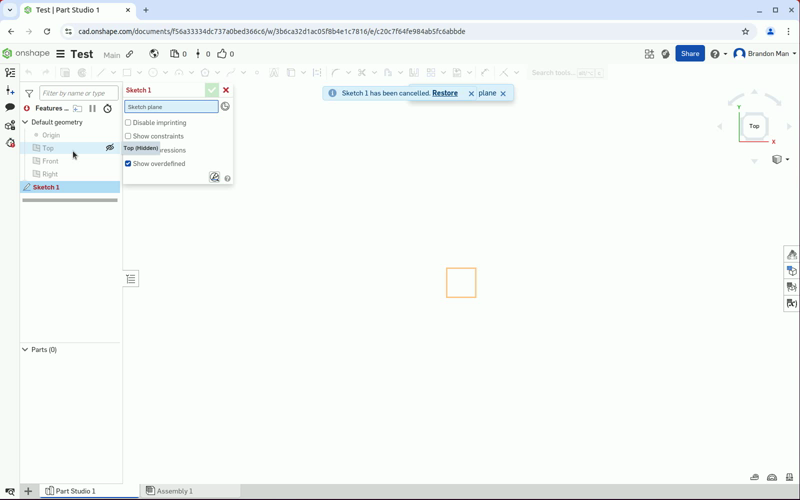
click(73, 150)
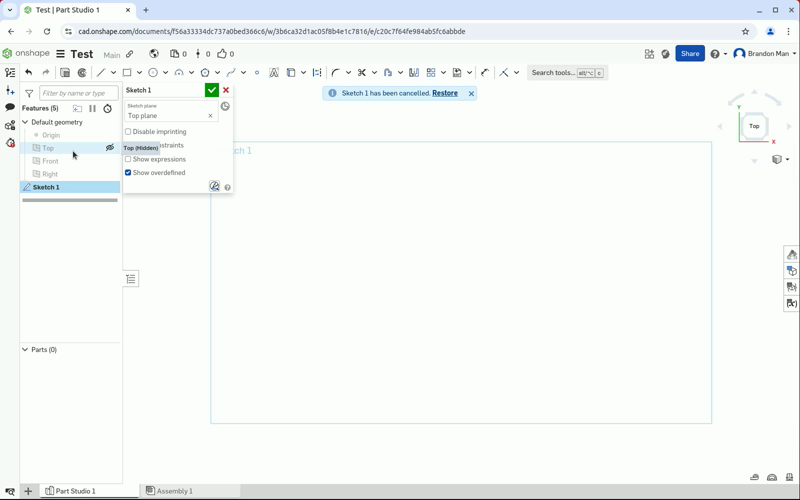
mouse_move(73, 352)
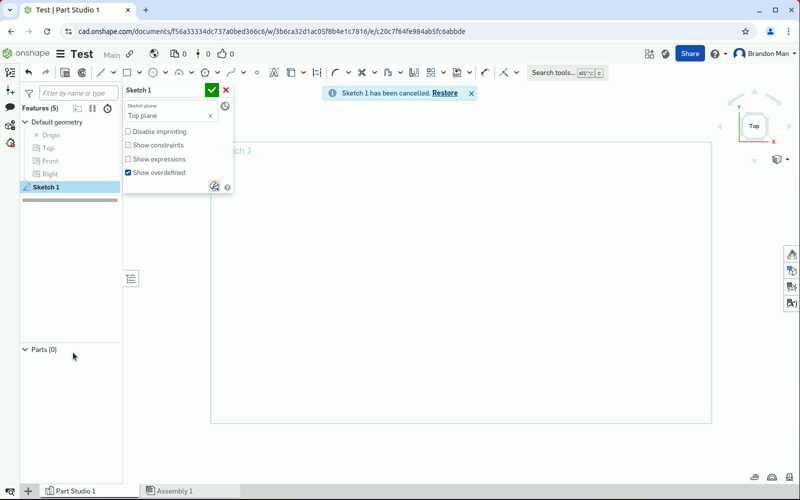
key(y)
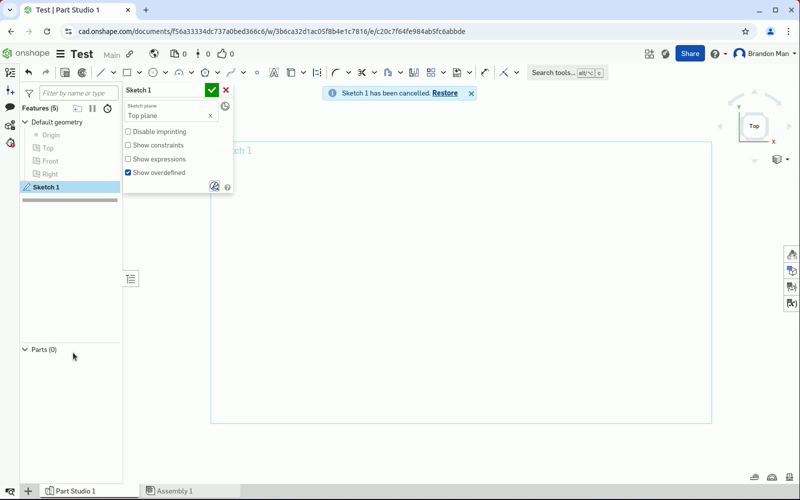
key(l)
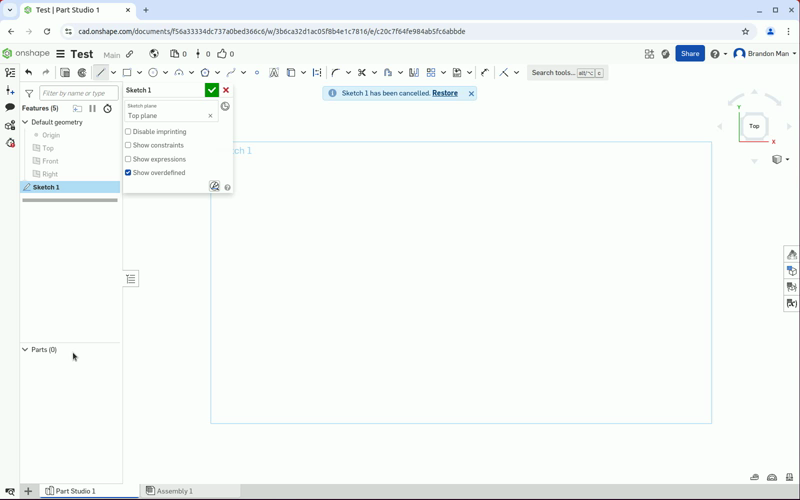
key_down(shift)
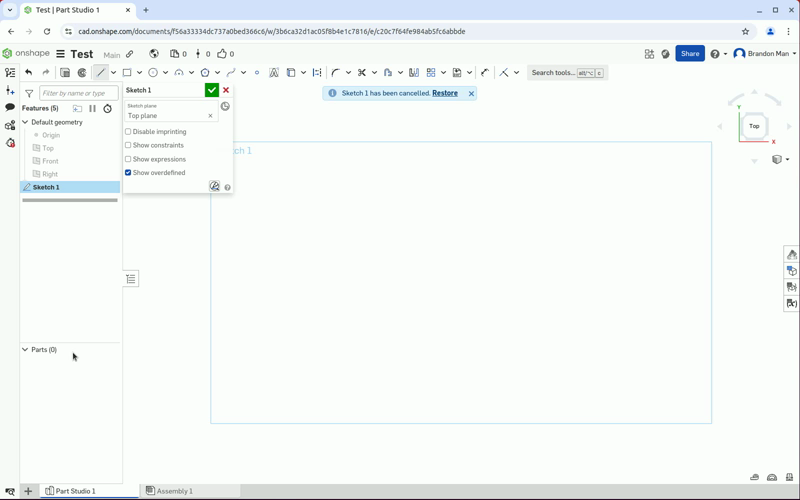
mouse_move(553, 245)
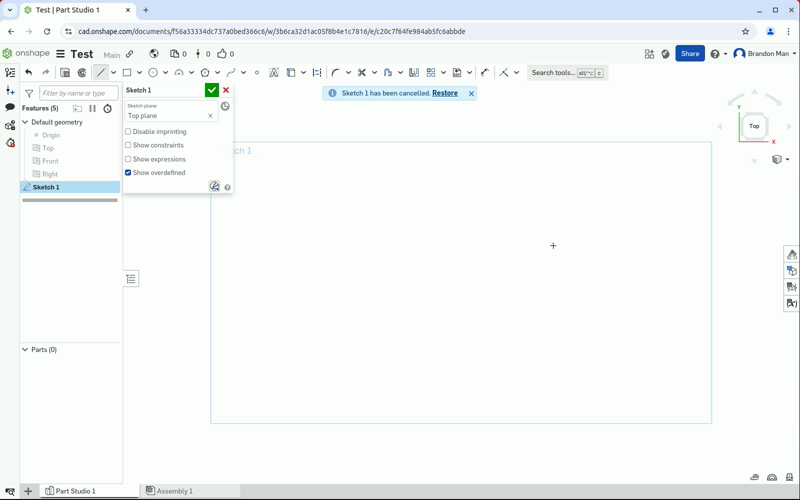
click(553, 245)
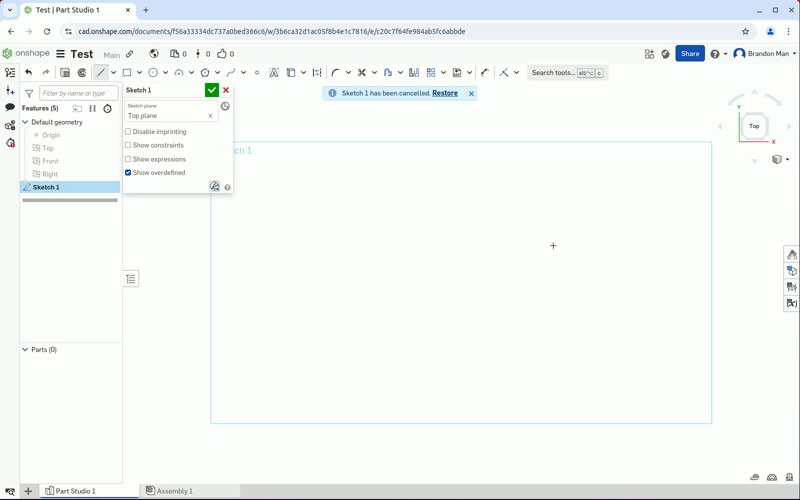
key_up(shift)
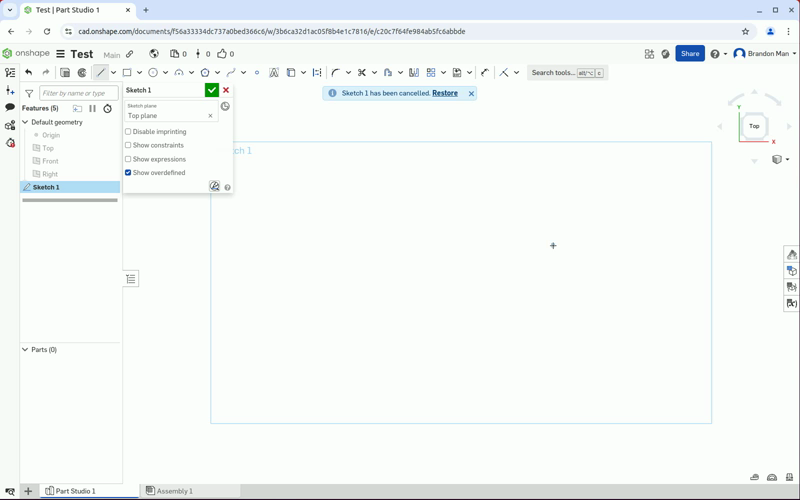
key_down(shift)
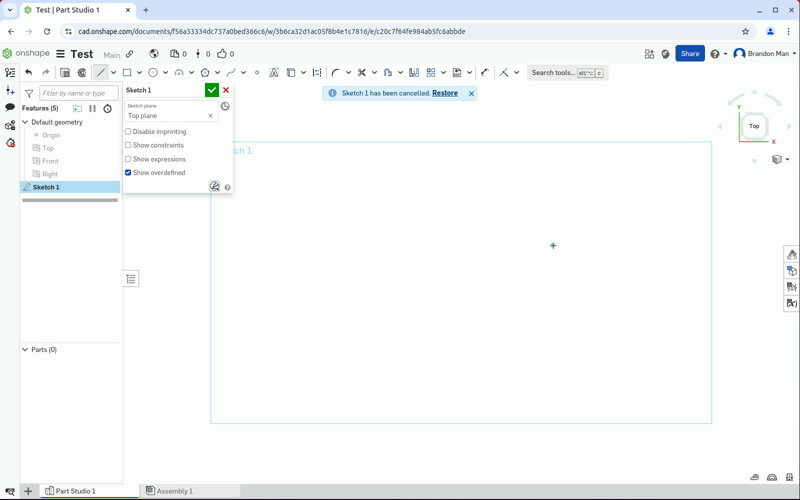
mouse_move(583, 245)
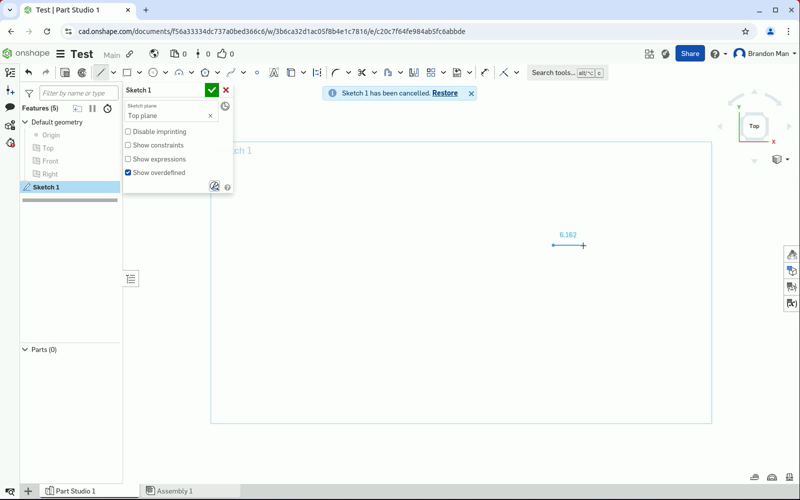
mouse_move(559, 245)
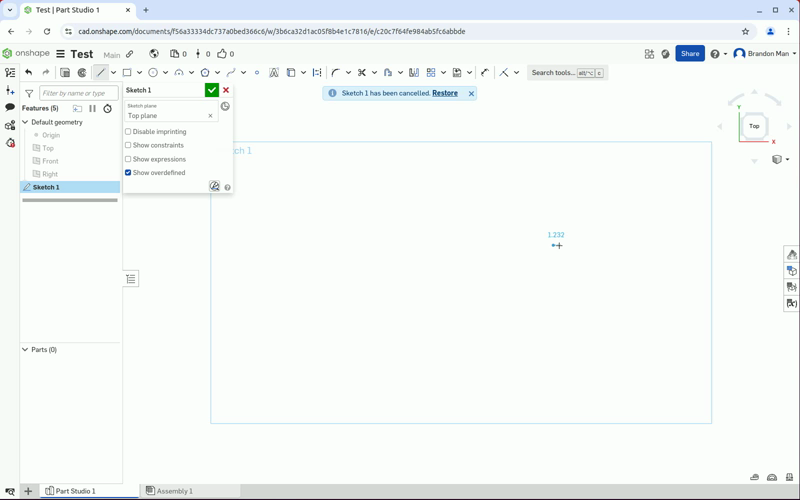
scroll(6)
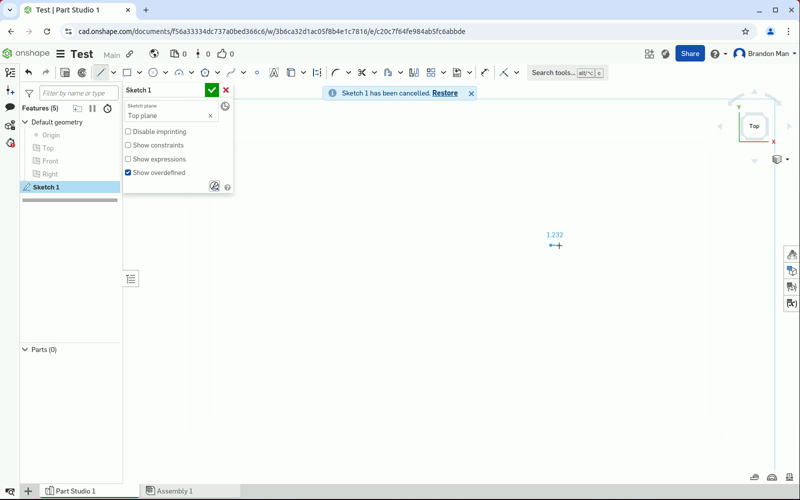
scroll(6)
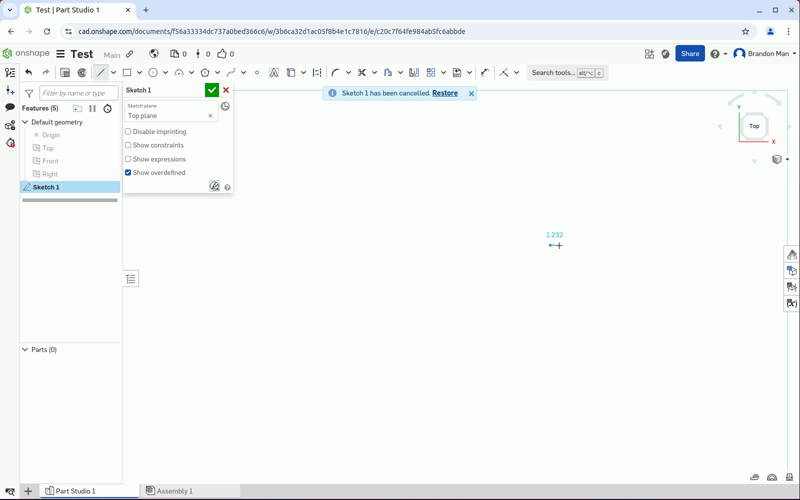
scroll(6)
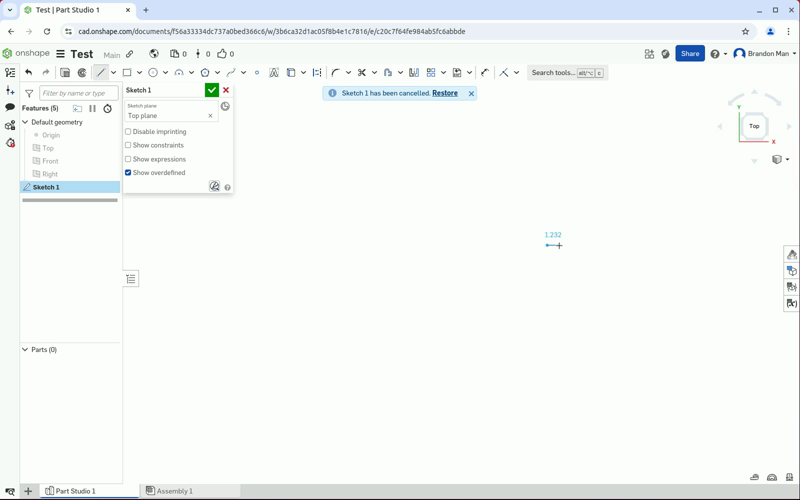
scroll(6)
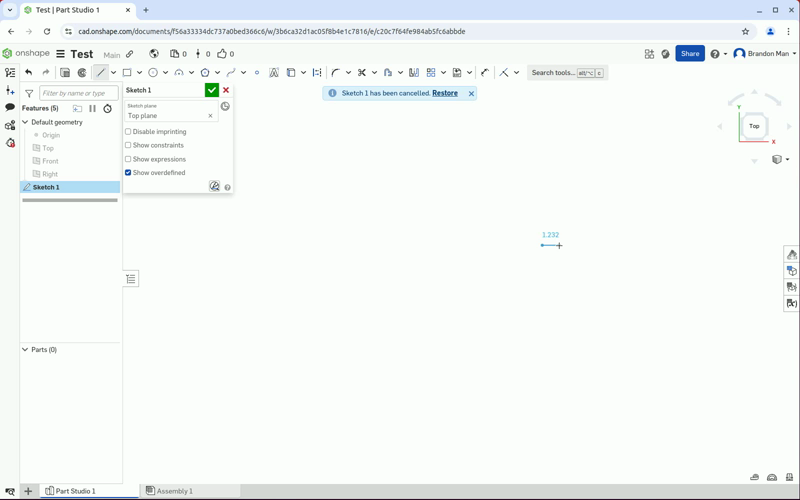
scroll(6)
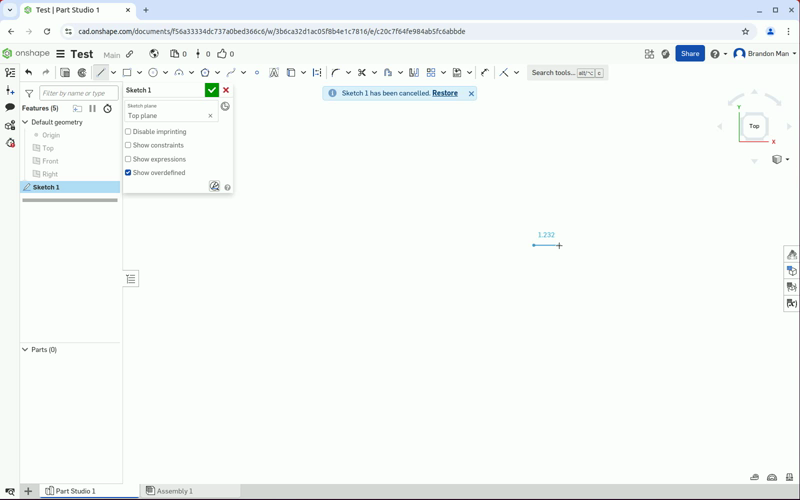
scroll(6)
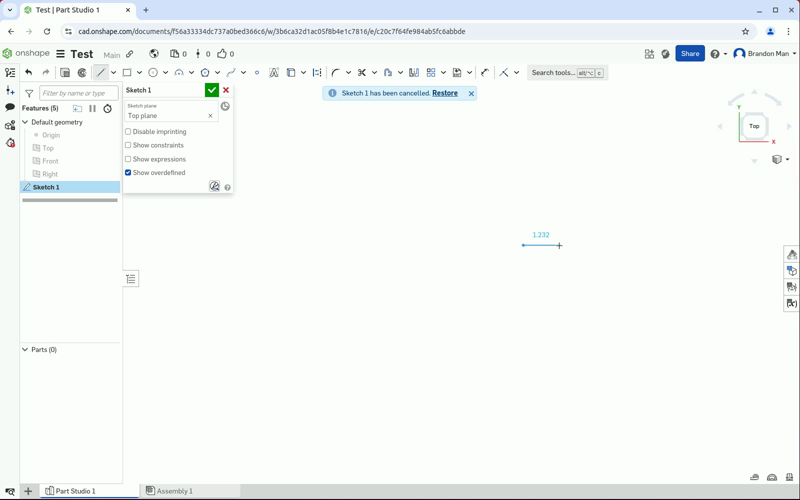
scroll(6)
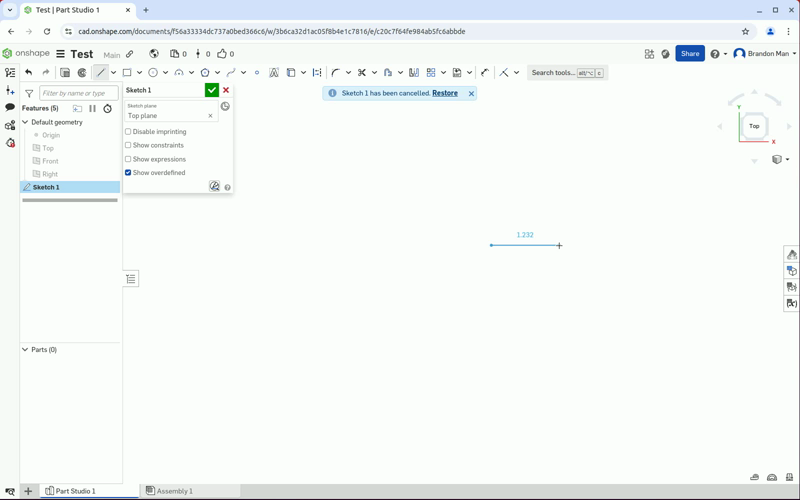
click(559, 245)
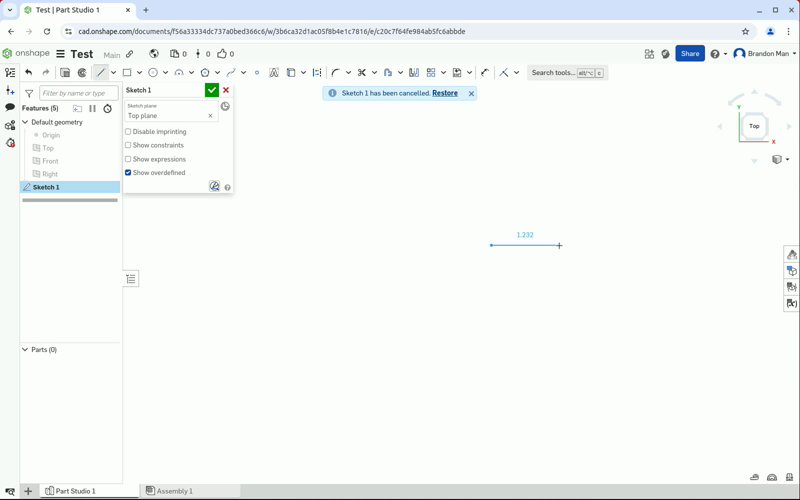
scroll(-6)
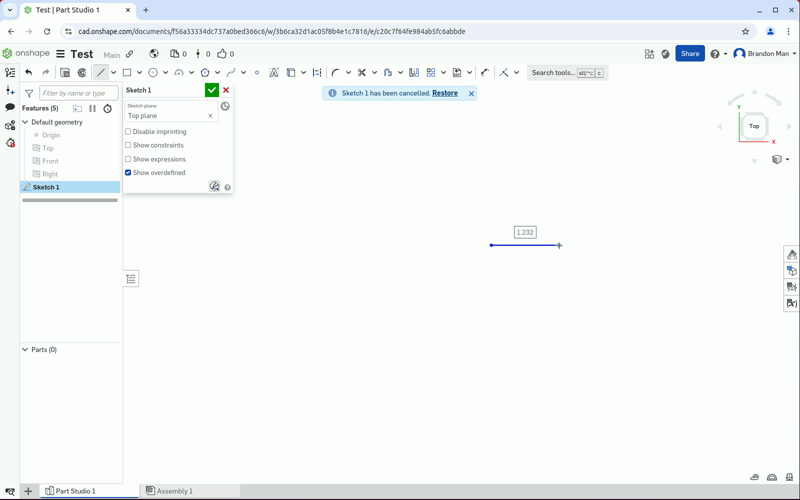
scroll(-6)
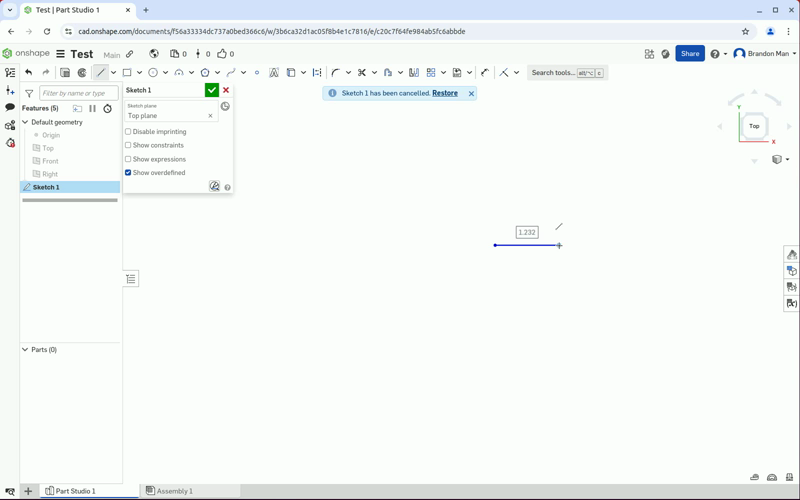
scroll(-6)
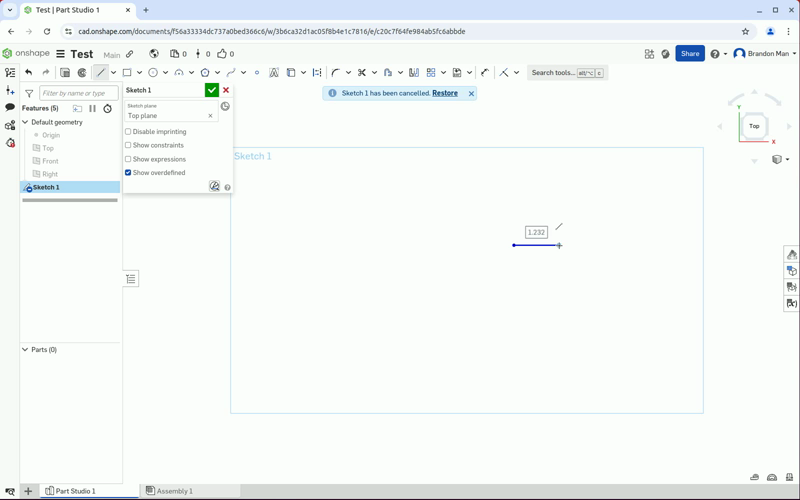
scroll(-6)
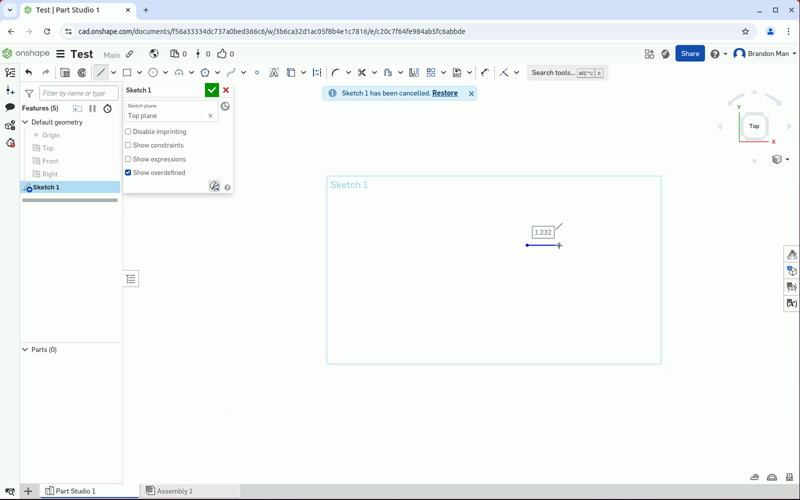
scroll(-6)
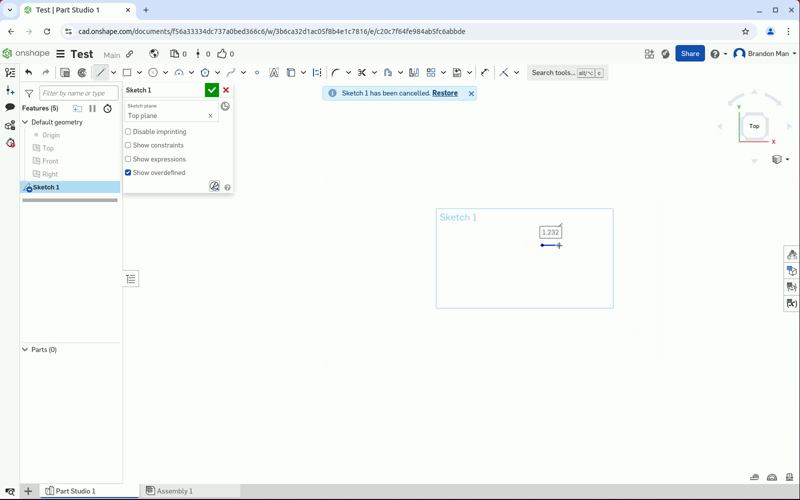
scroll(-6)
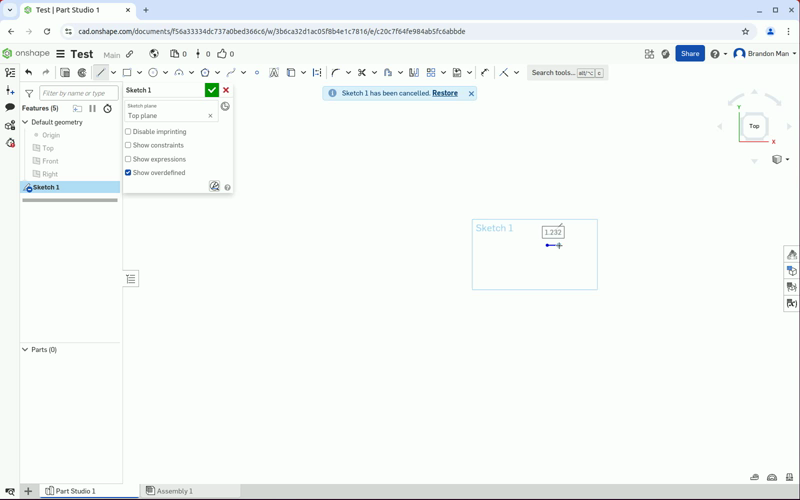
scroll(-6)
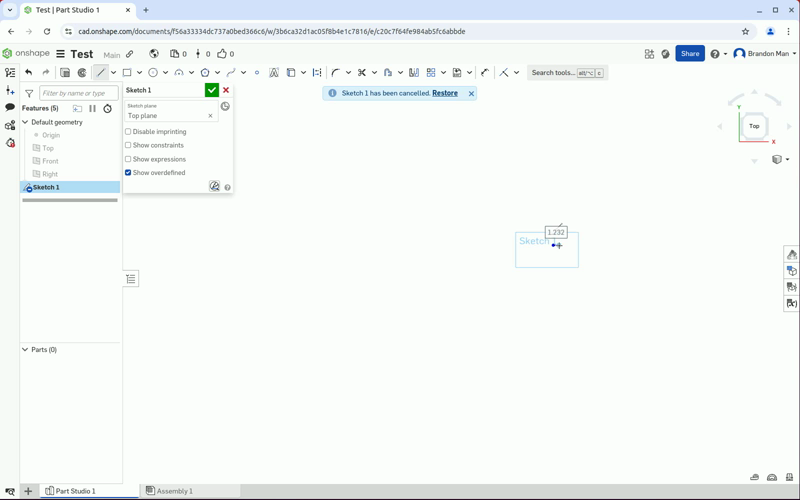
key_up(shift)
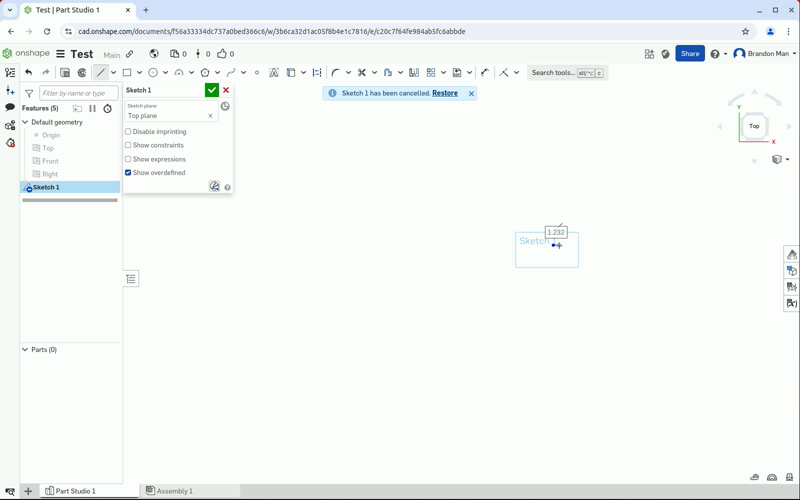
key_down(shift)
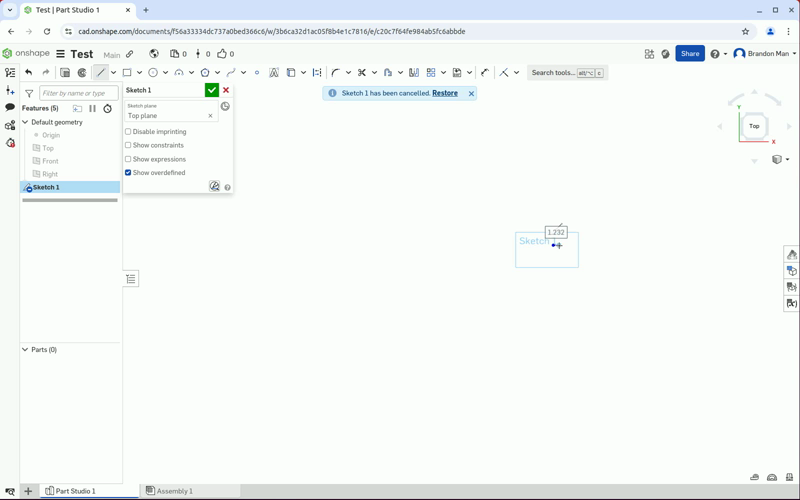
mouse_move(589, 245)
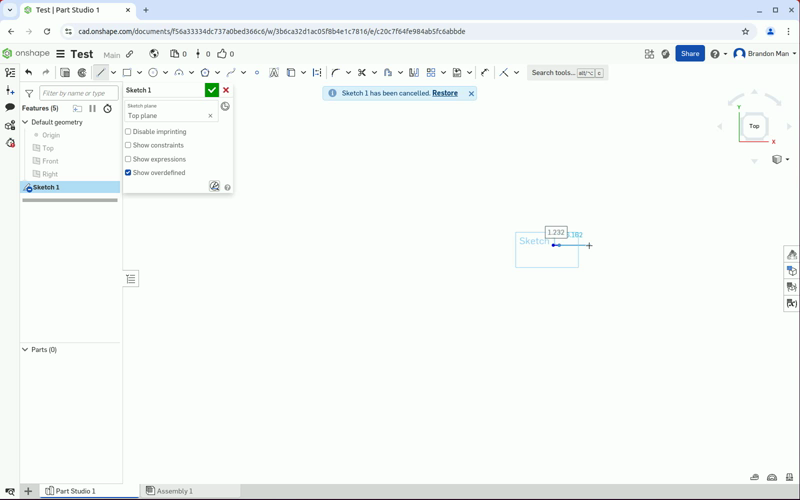
mouse_move(559, 243)
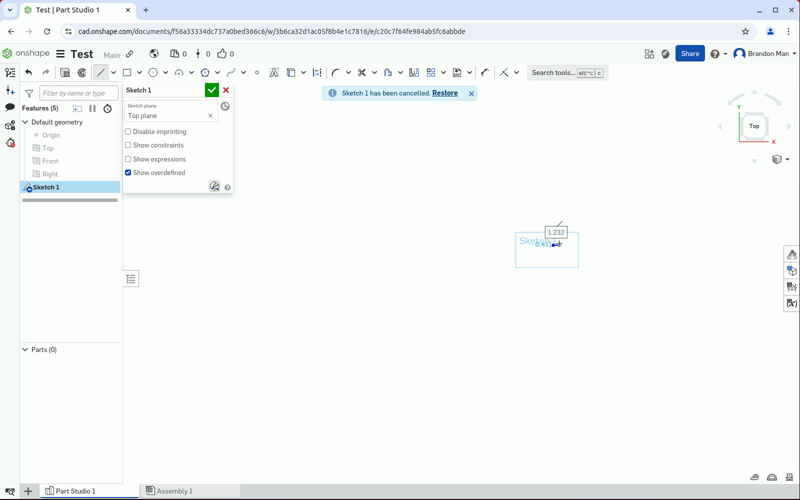
scroll(6)
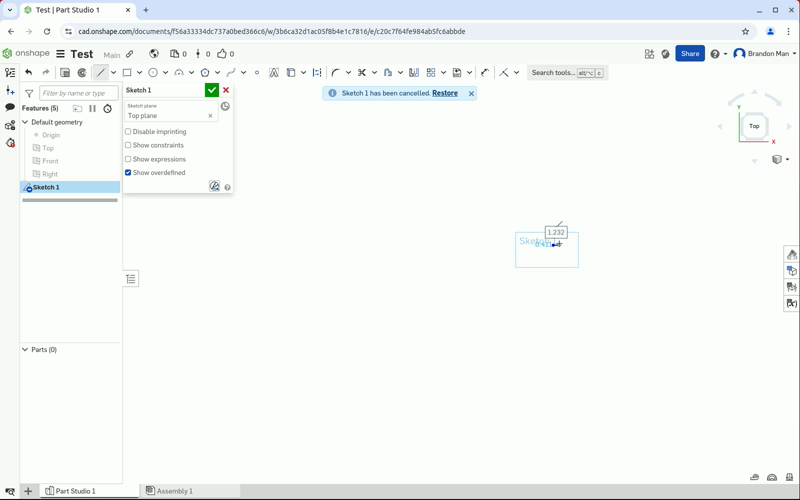
scroll(6)
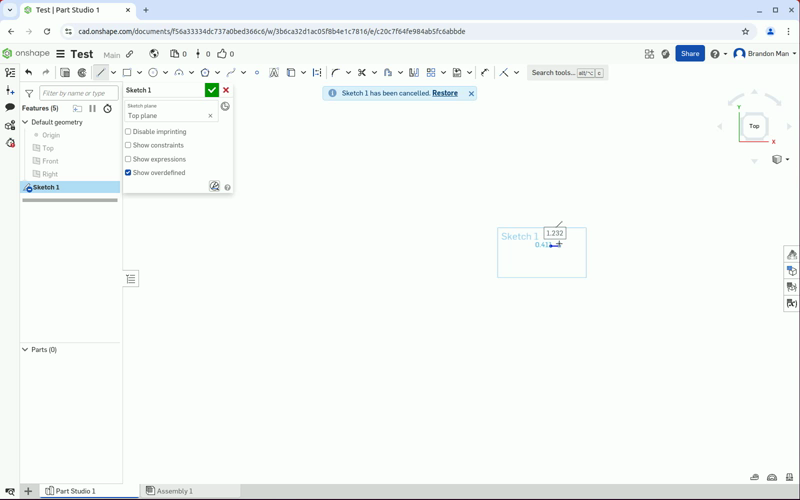
scroll(6)
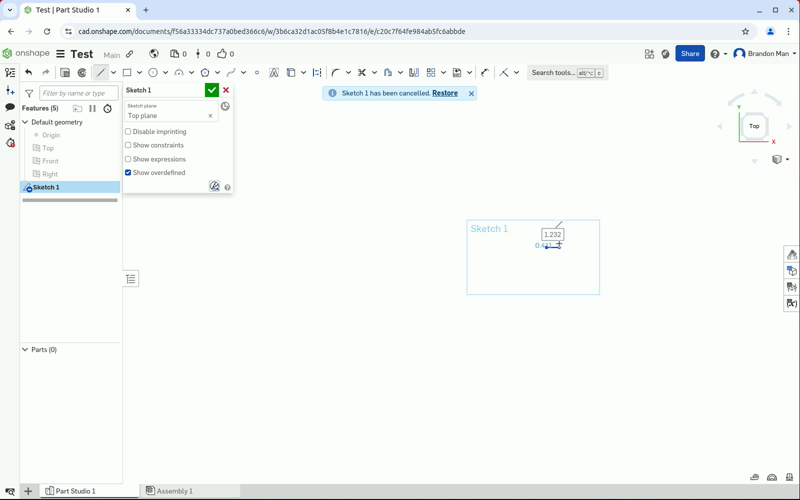
scroll(6)
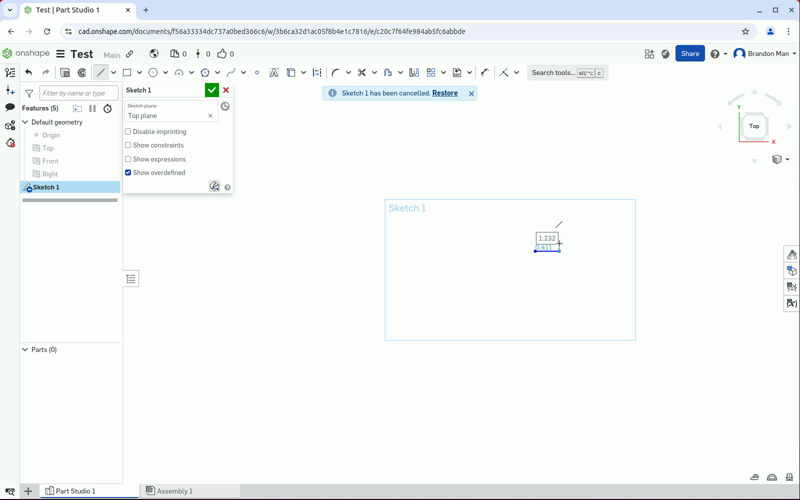
scroll(6)
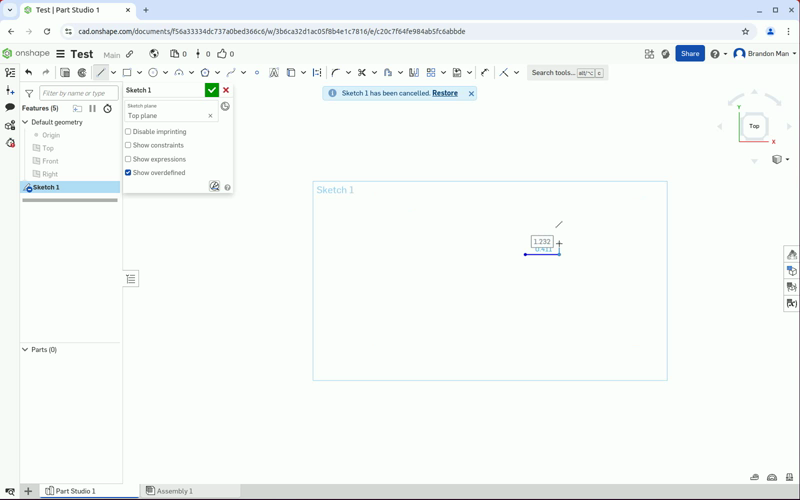
scroll(6)
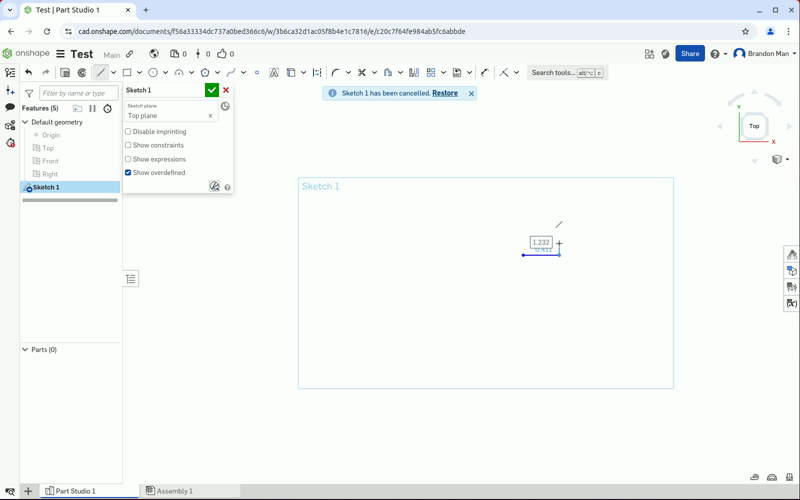
scroll(6)
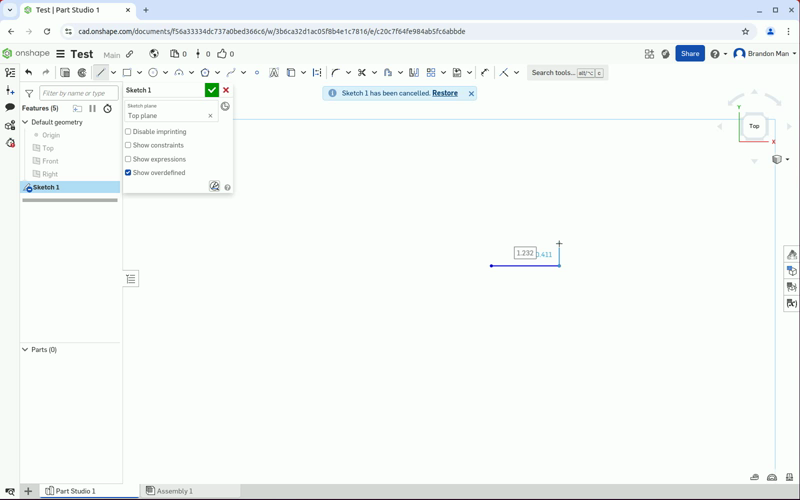
click(559, 243)
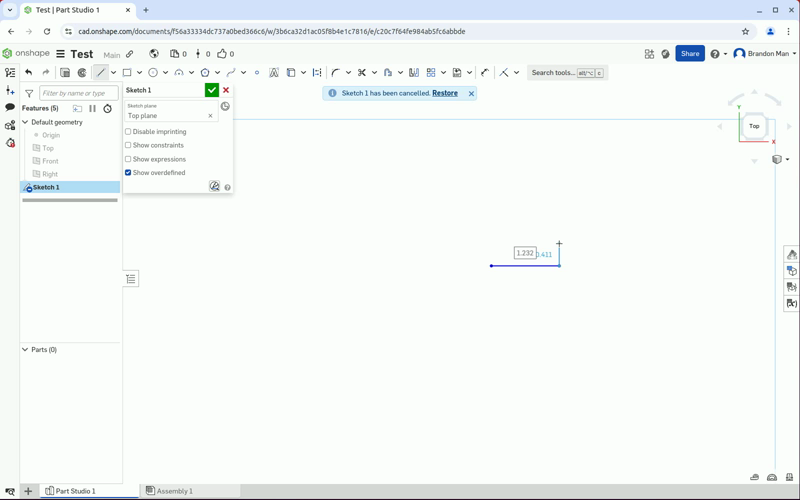
scroll(-6)
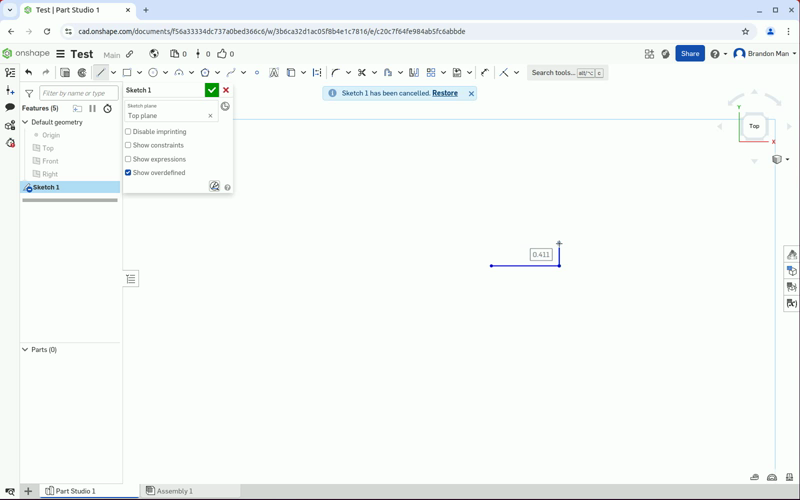
scroll(-6)
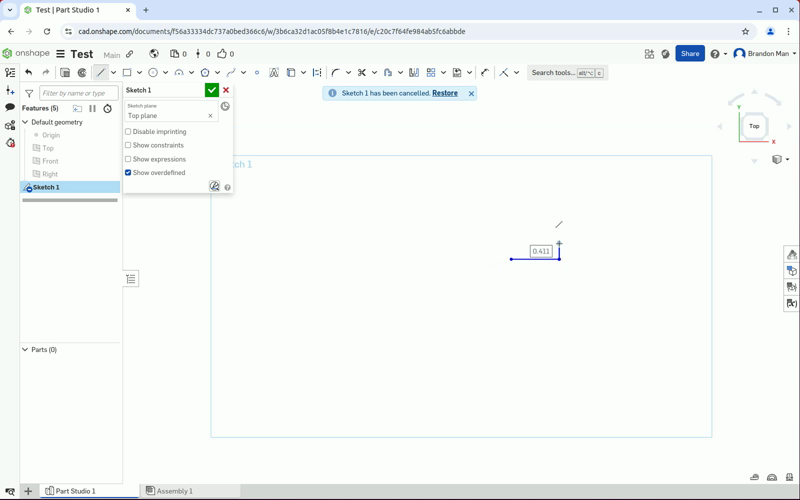
scroll(-6)
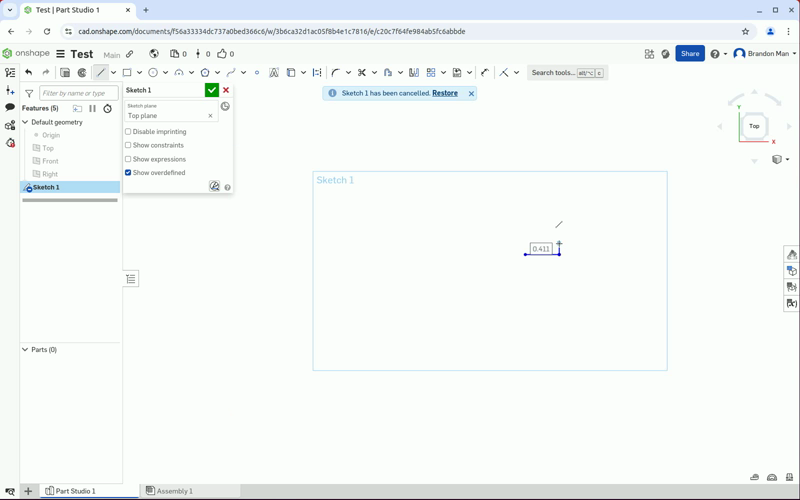
scroll(-6)
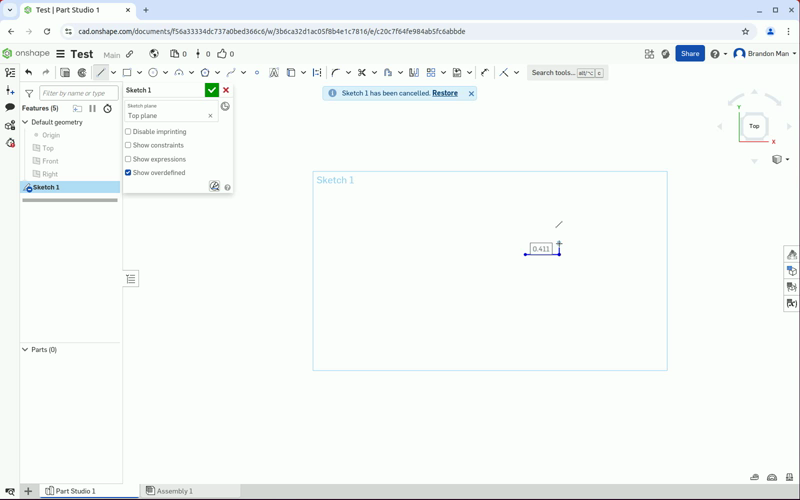
scroll(-6)
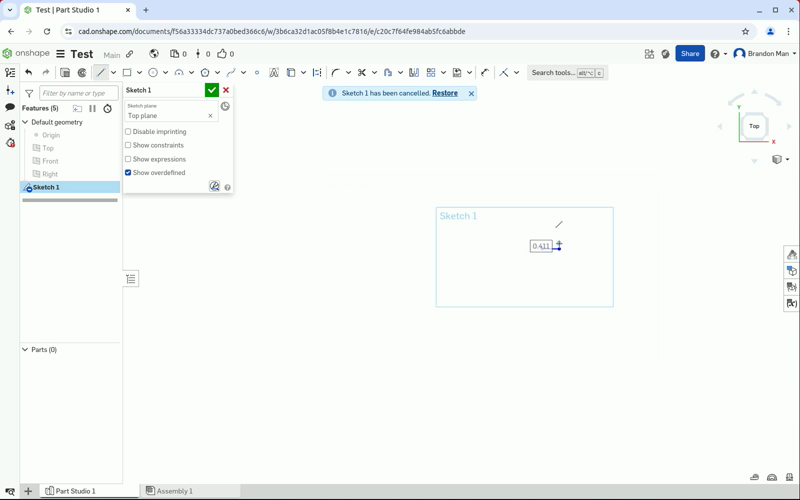
scroll(-6)
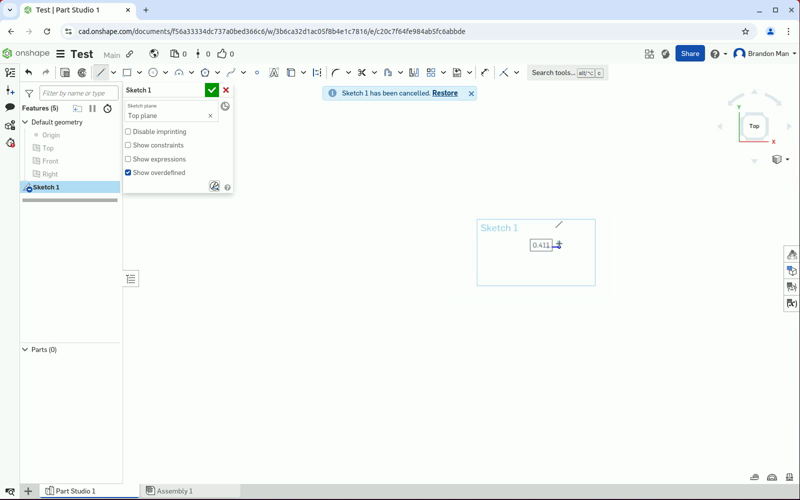
scroll(-6)
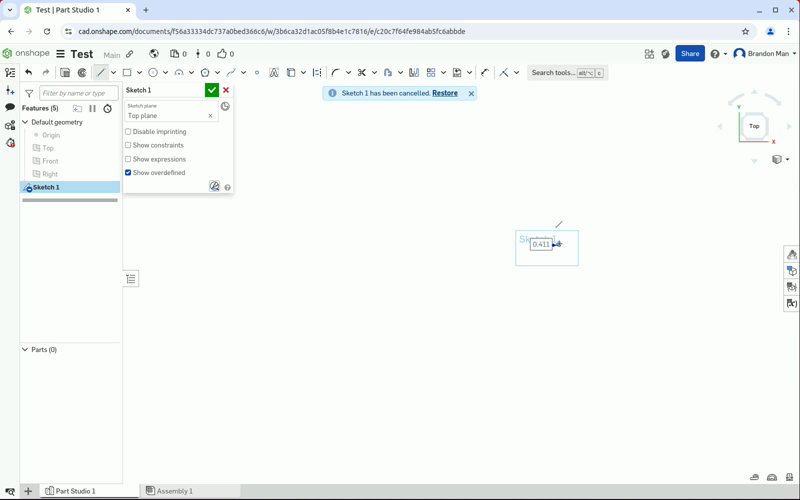
key_up(shift)
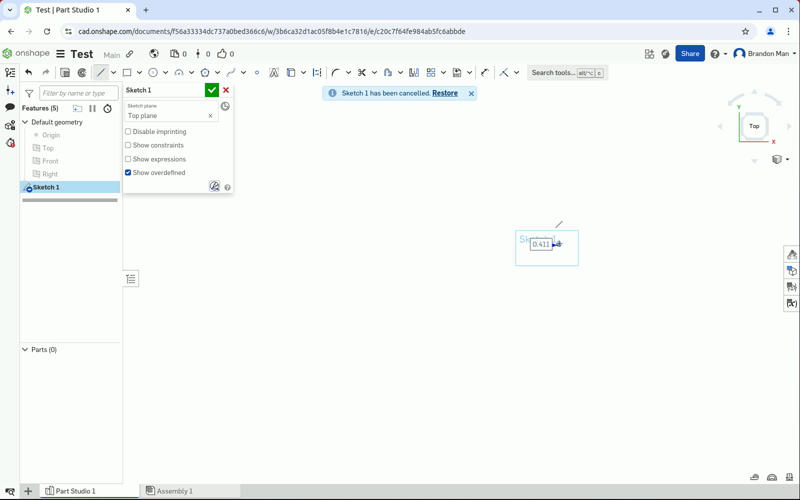
key_down(shift)
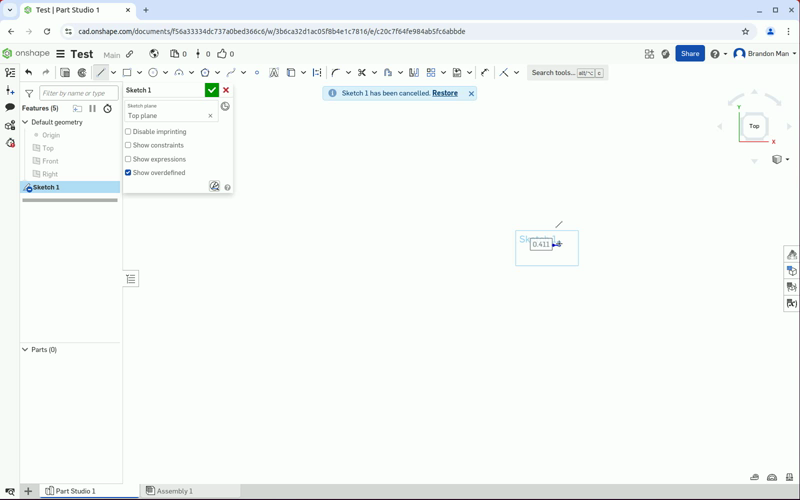
mouse_move(589, 243)
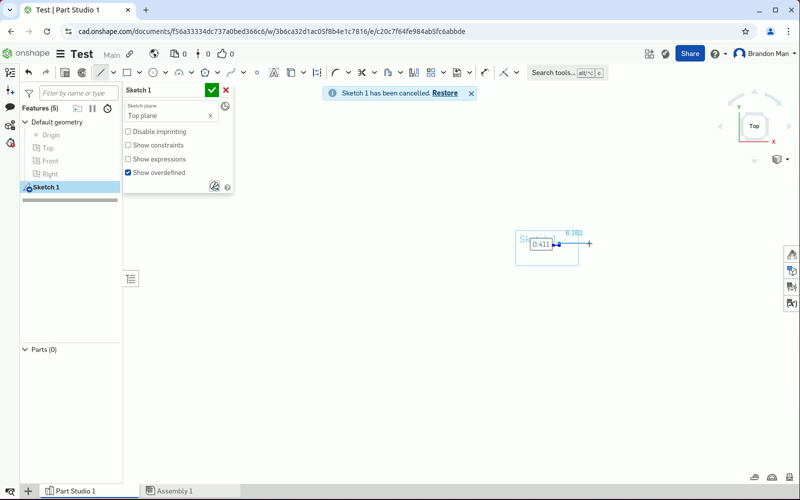
mouse_move(553, 243)
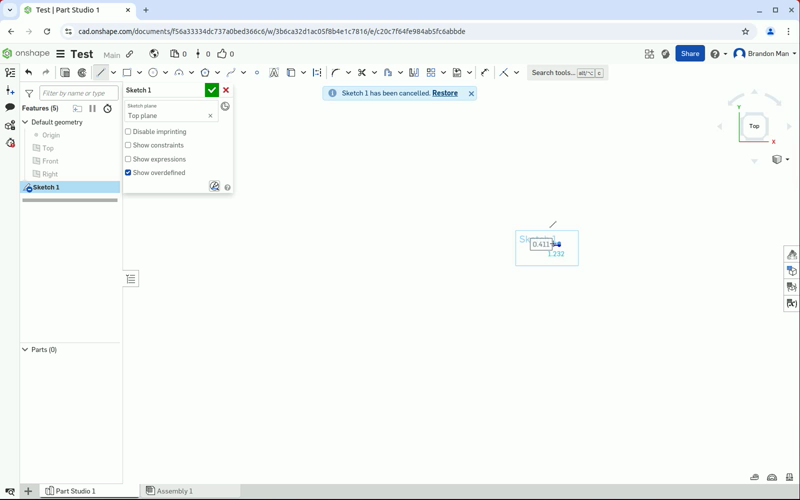
scroll(6)
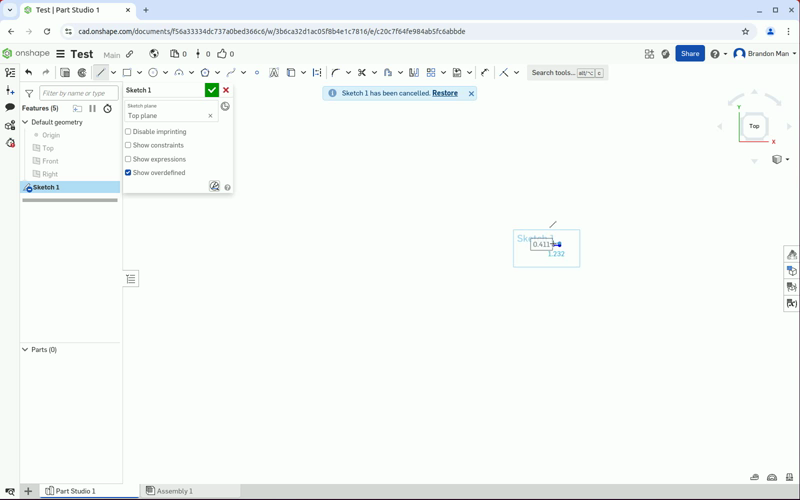
scroll(6)
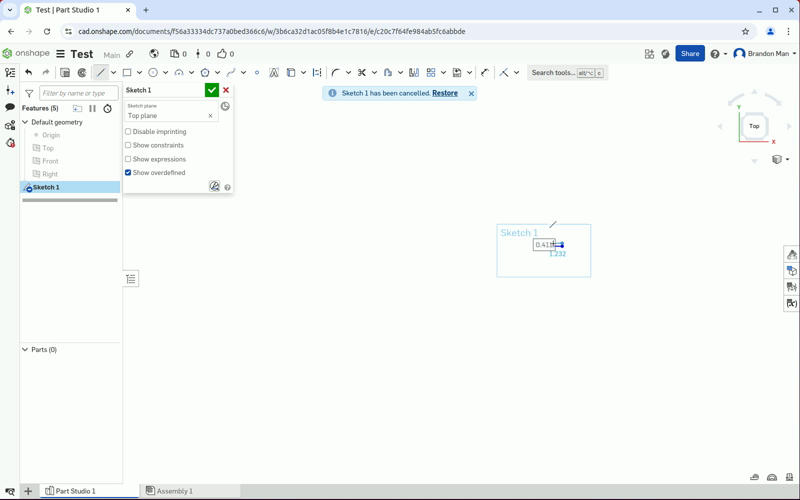
scroll(6)
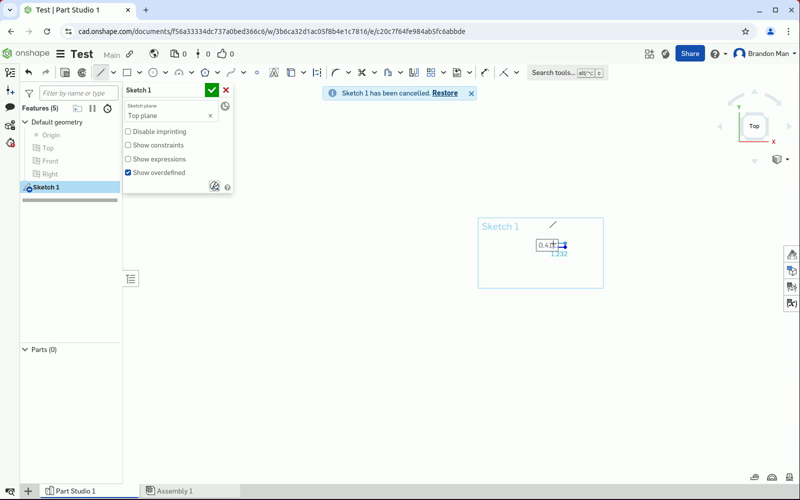
scroll(6)
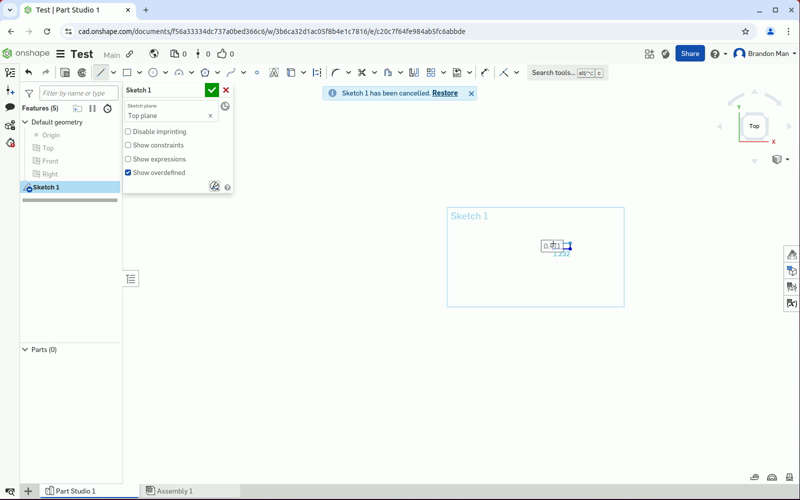
scroll(6)
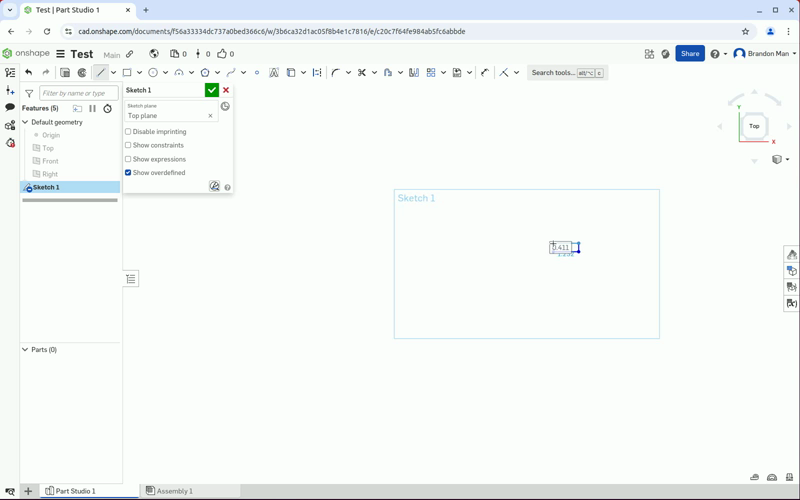
scroll(6)
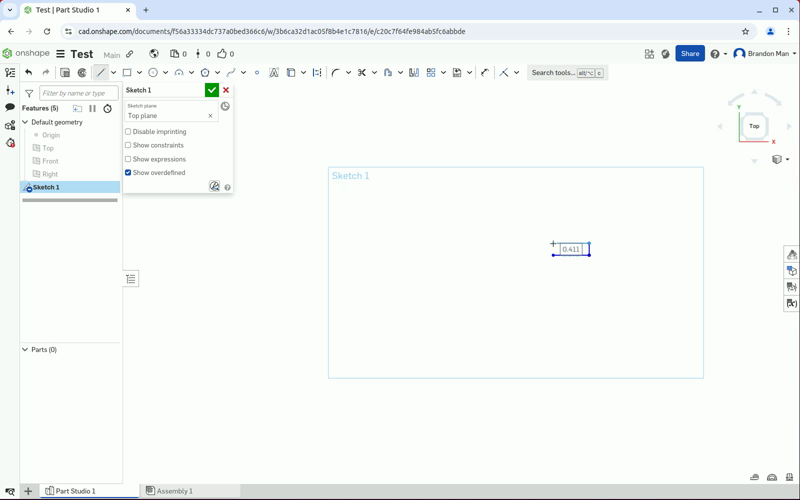
scroll(6)
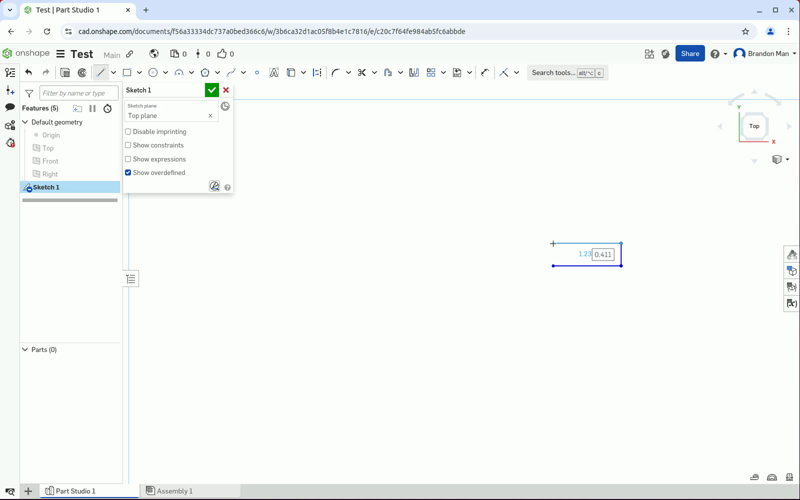
click(553, 243)
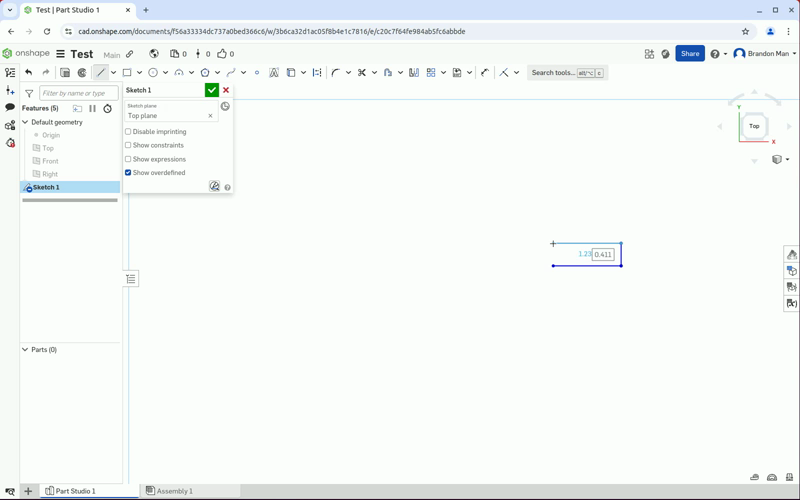
scroll(-6)
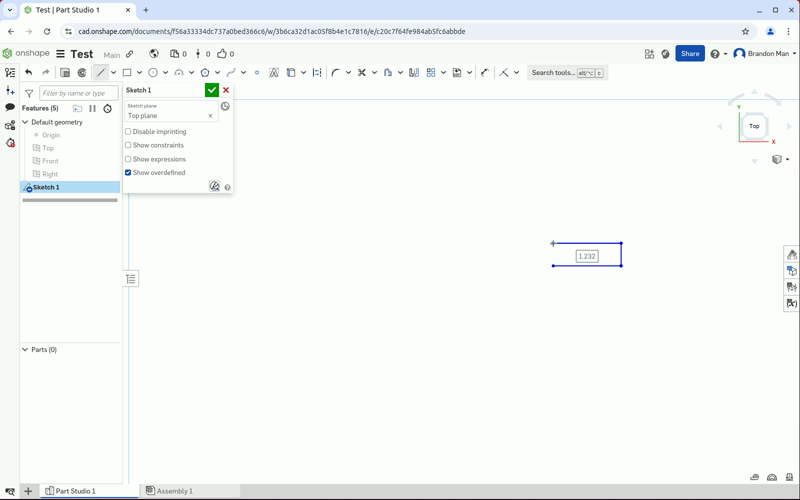
scroll(-6)
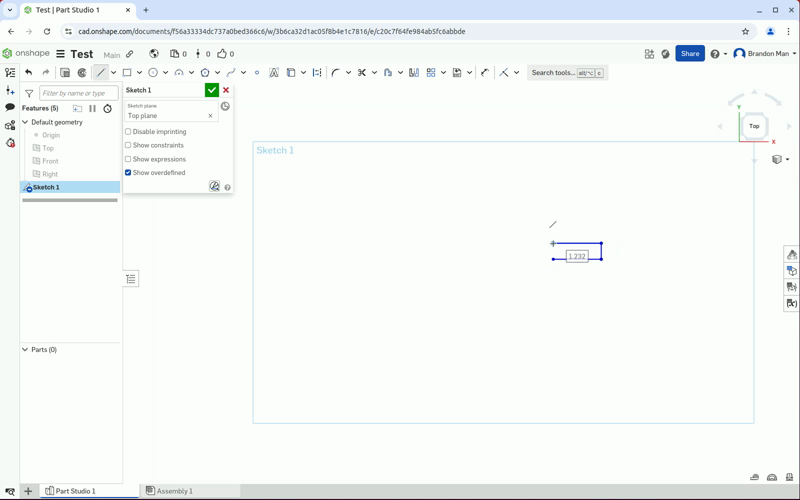
scroll(-6)
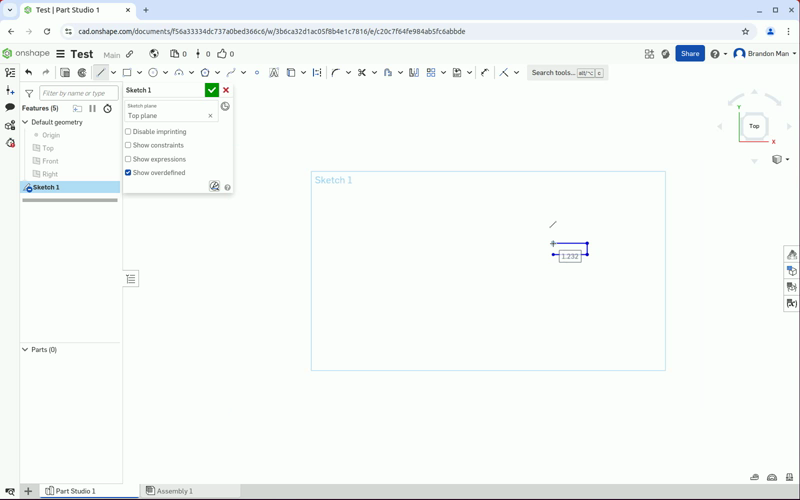
scroll(-6)
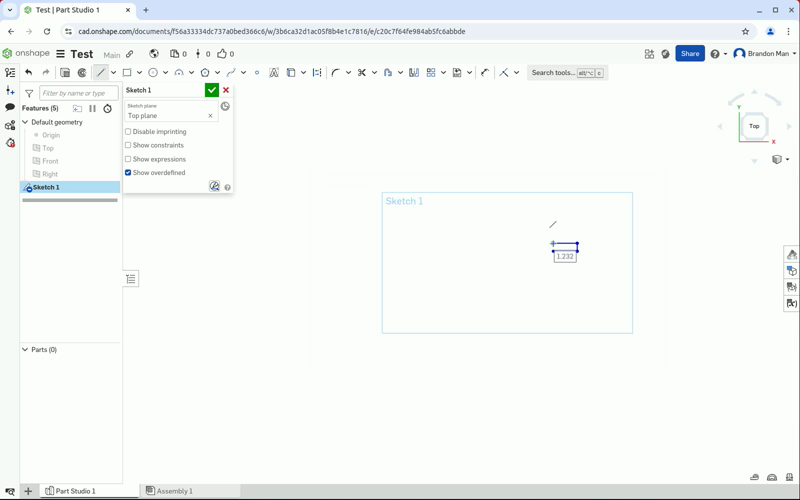
scroll(-6)
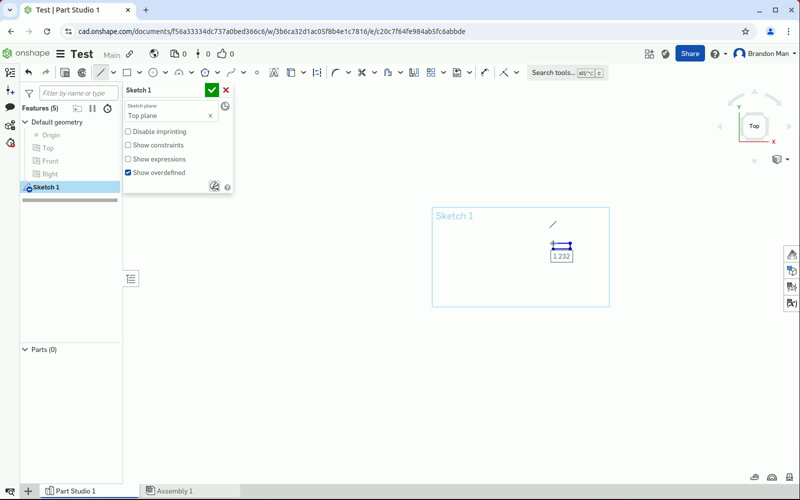
scroll(-6)
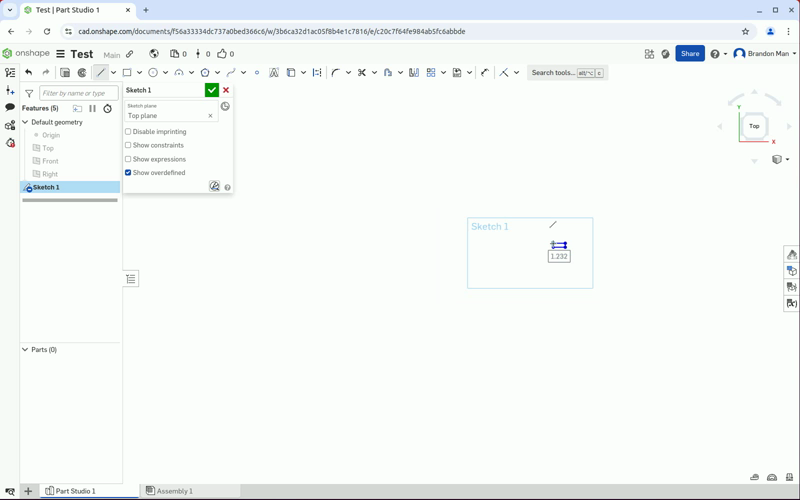
scroll(-6)
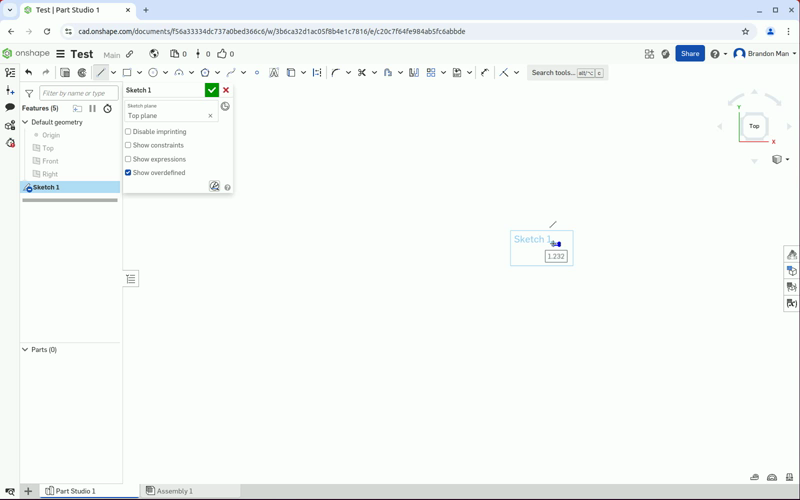
key_up(shift)
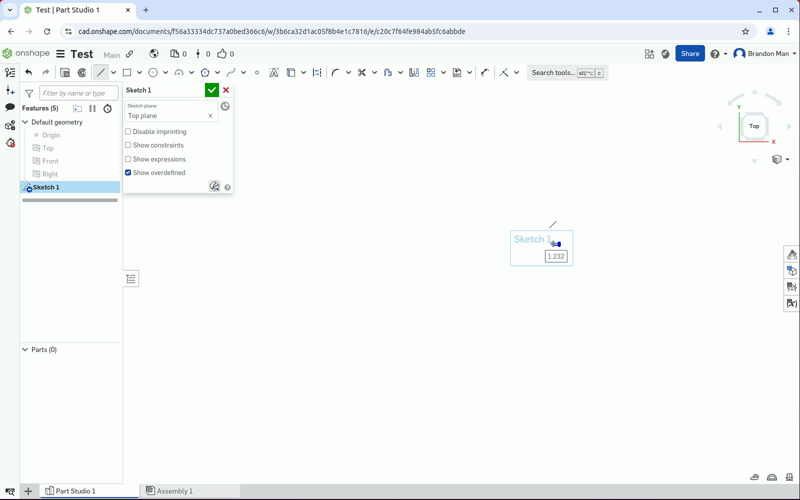
mouse_move(583, 243)
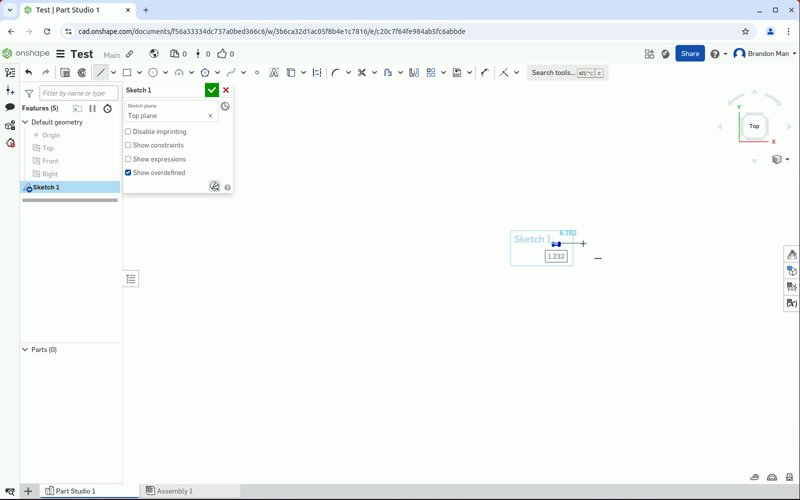
key_down(shift)
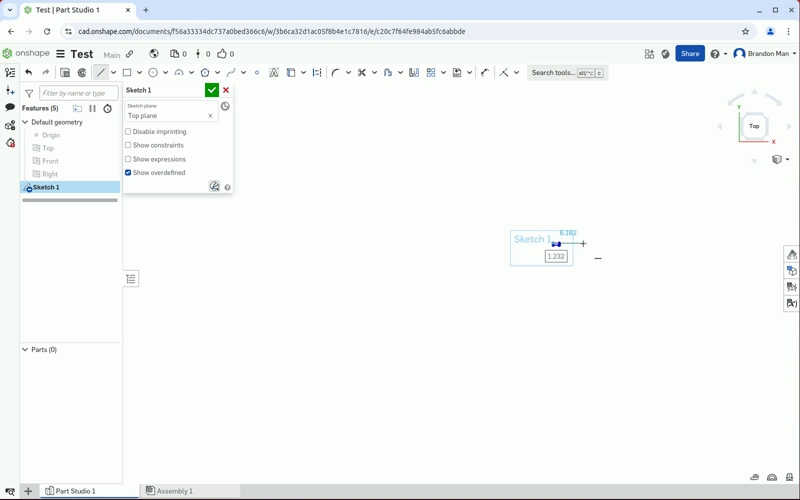
mouse_move(553, 245)
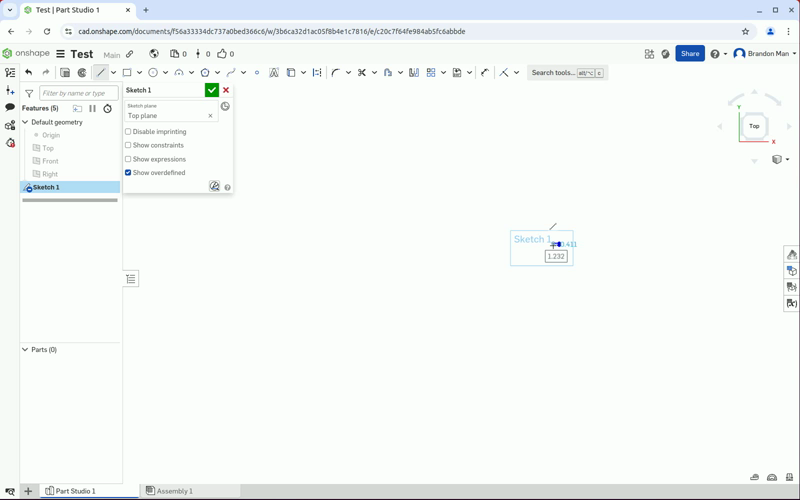
scroll(6)
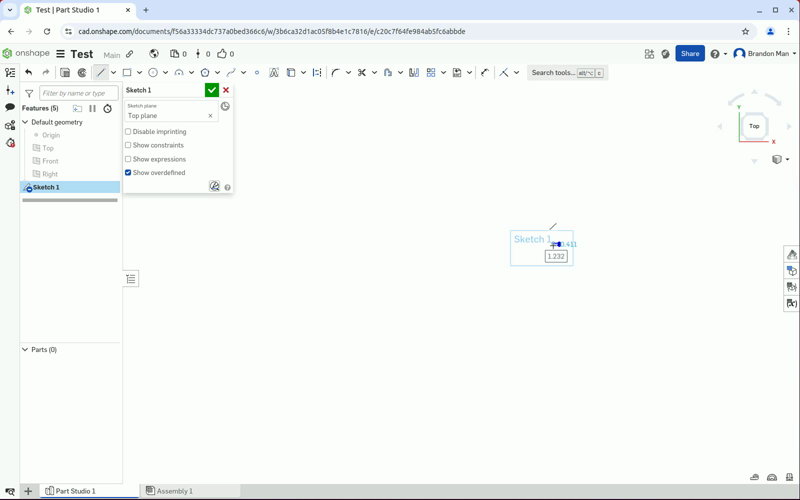
scroll(6)
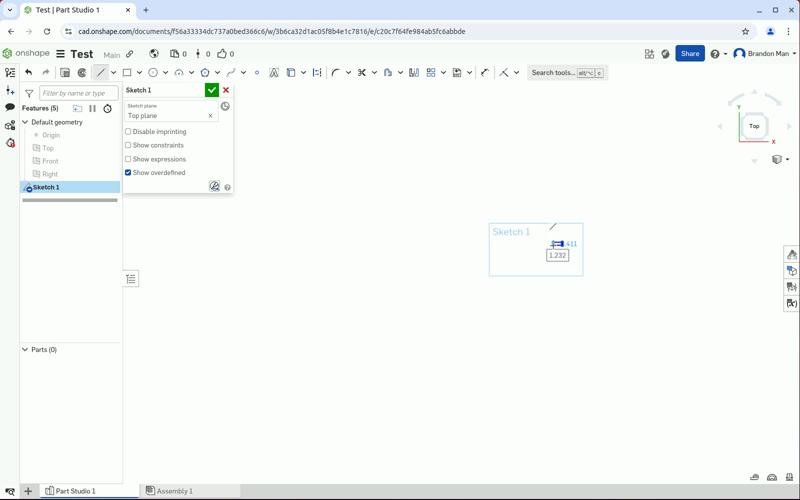
scroll(6)
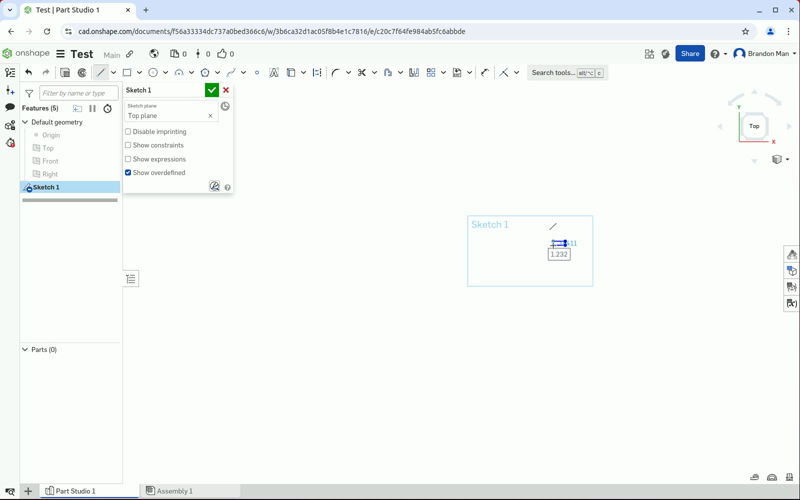
scroll(6)
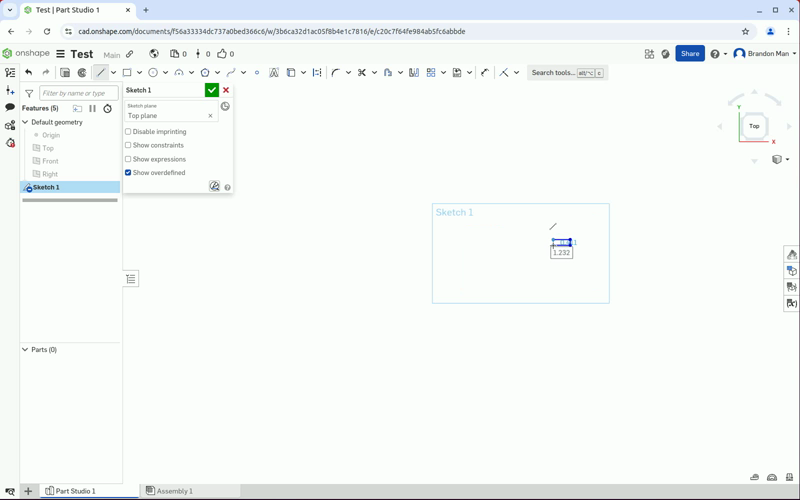
scroll(6)
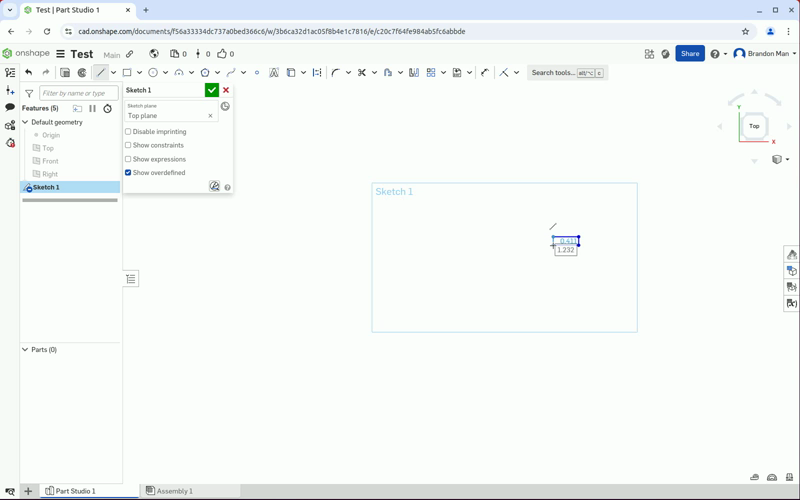
scroll(6)
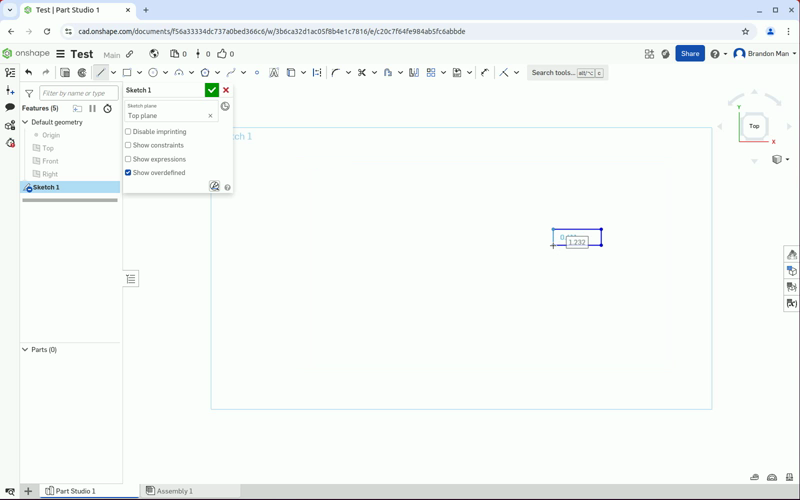
scroll(6)
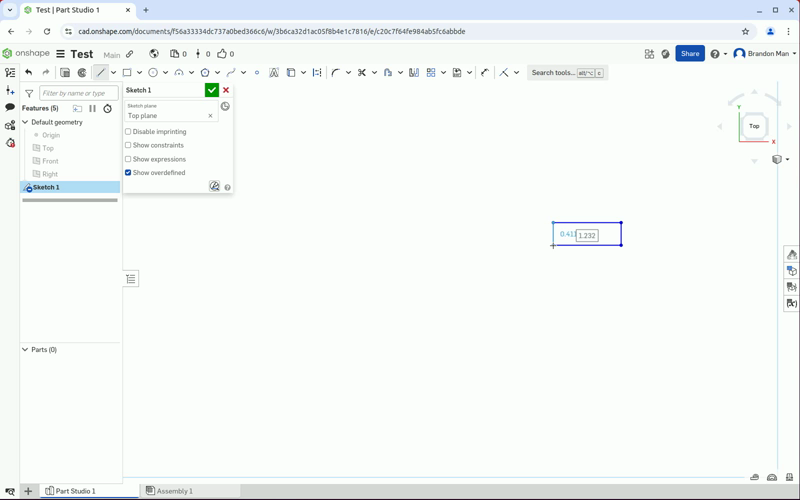
key_up(shift)
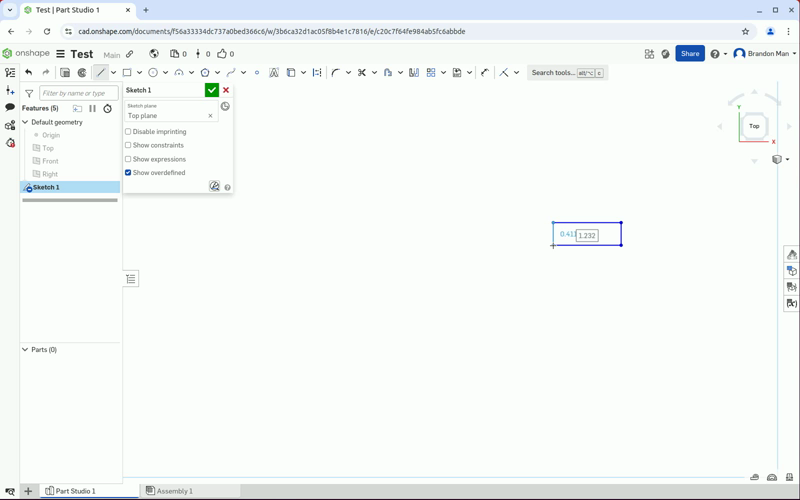
click(553, 245)
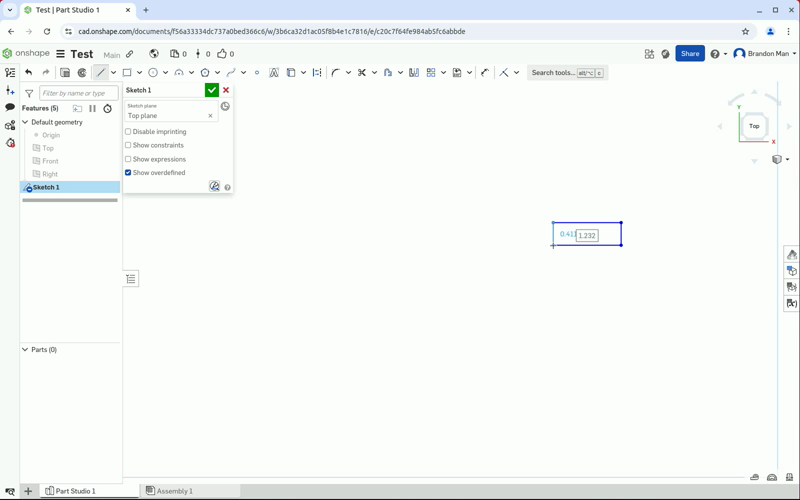
scroll(-6)
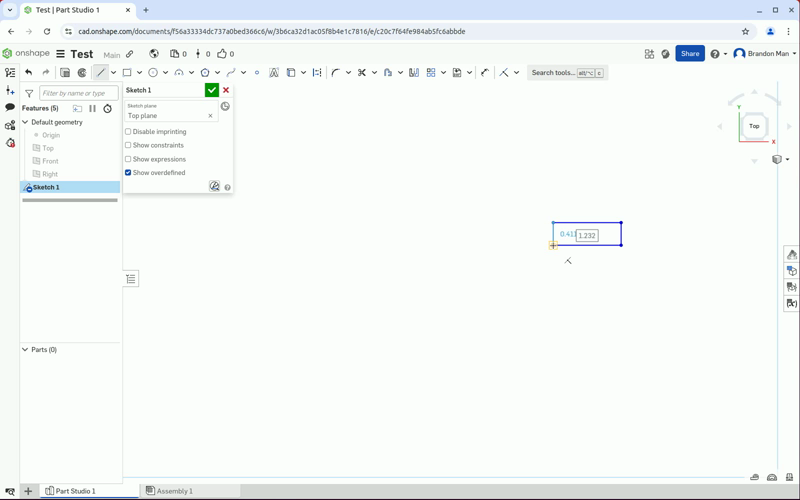
scroll(-6)
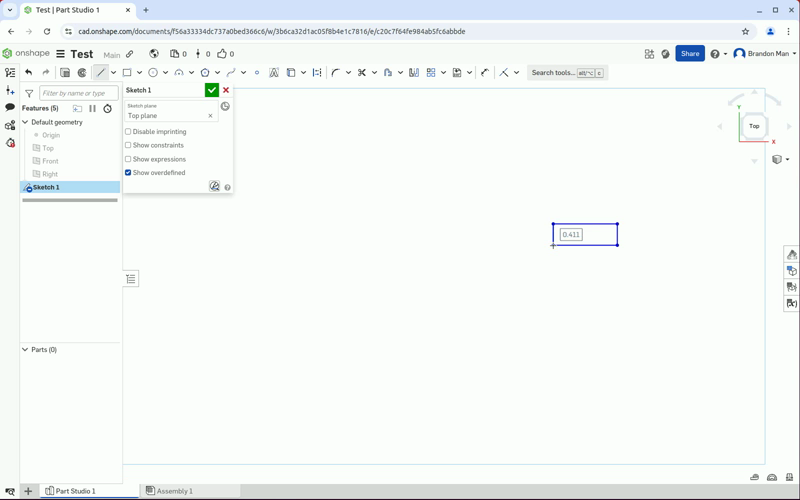
scroll(-6)
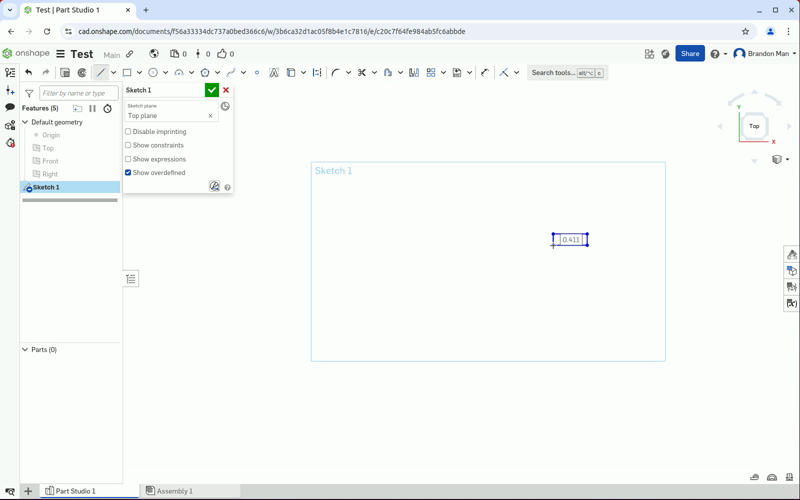
scroll(-6)
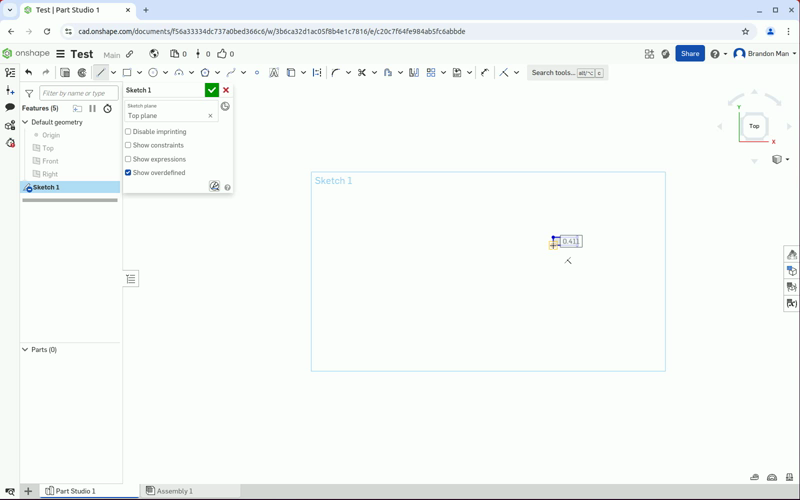
scroll(-6)
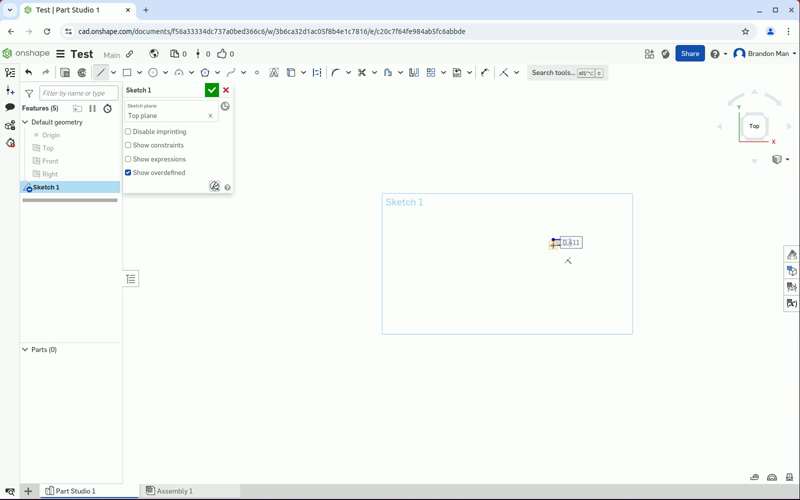
scroll(-6)
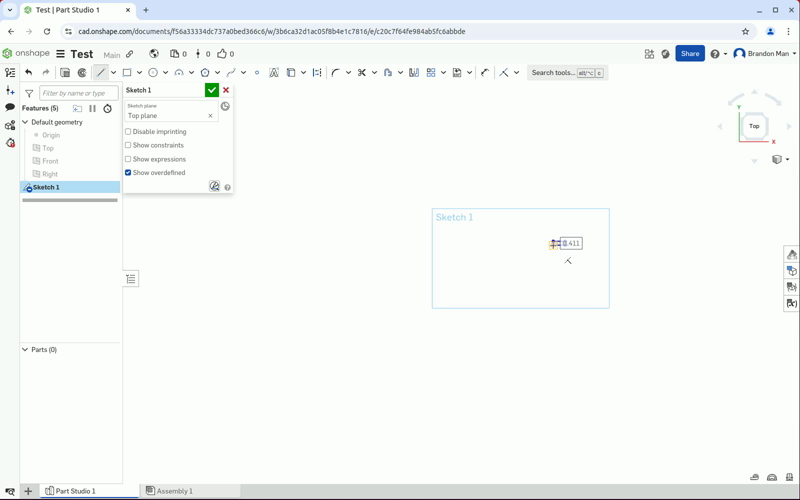
scroll(-6)
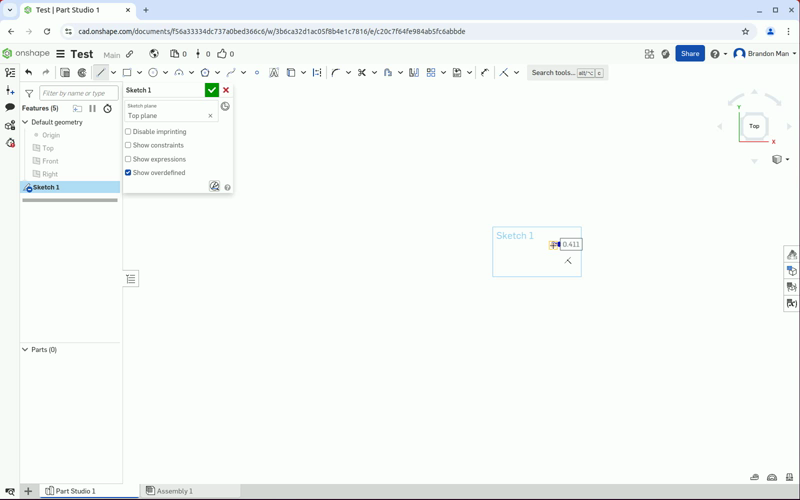
key(esc)
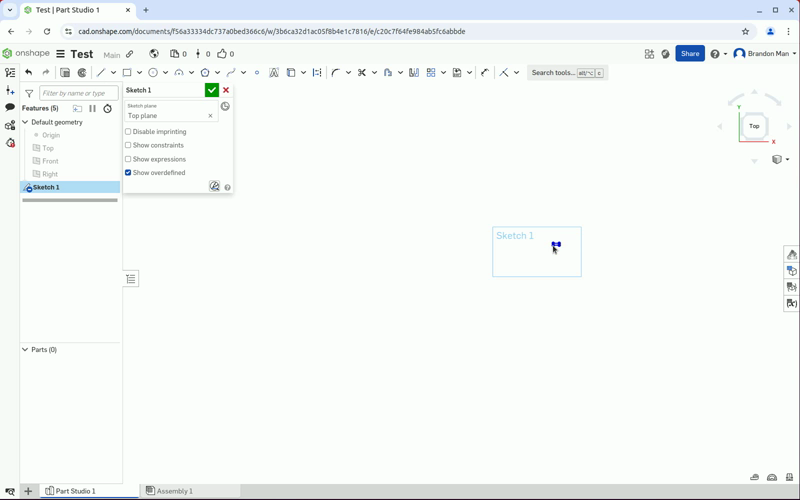
mouse_move(556, 244)
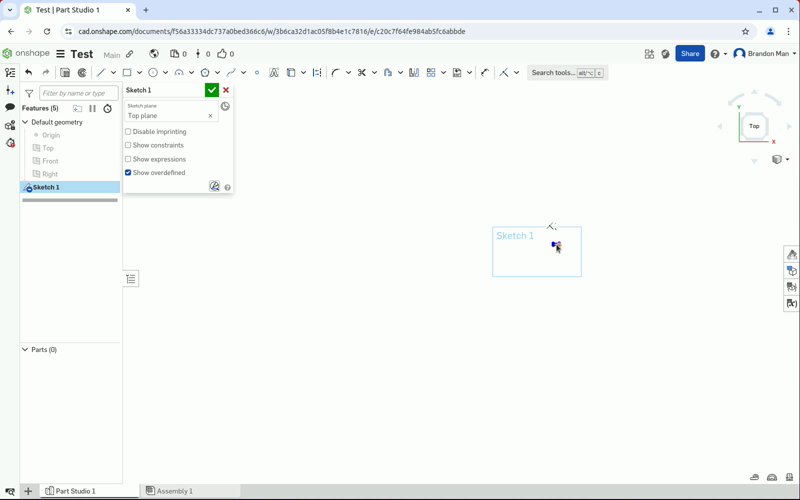
scroll(6)
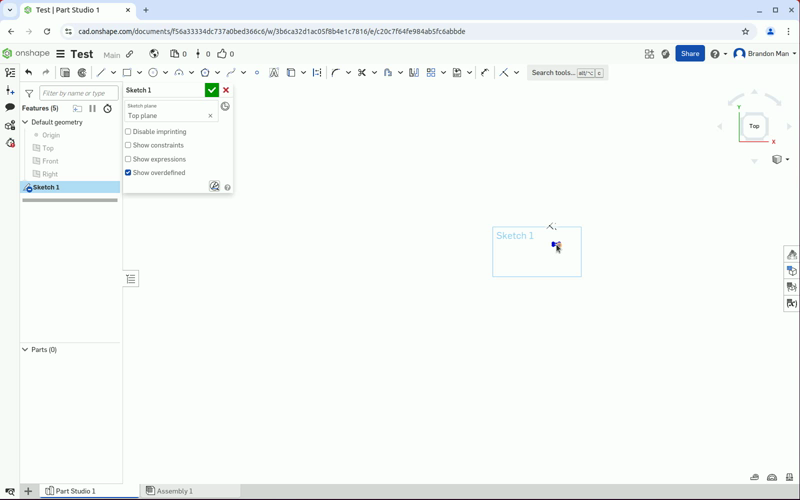
scroll(6)
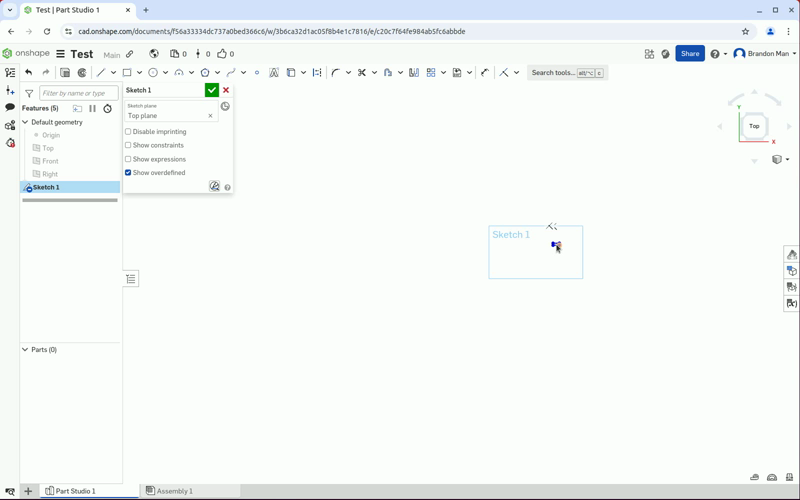
scroll(6)
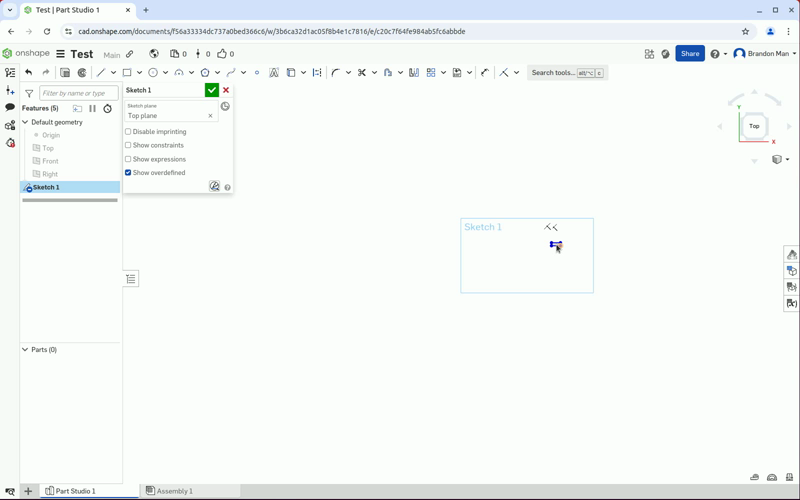
scroll(6)
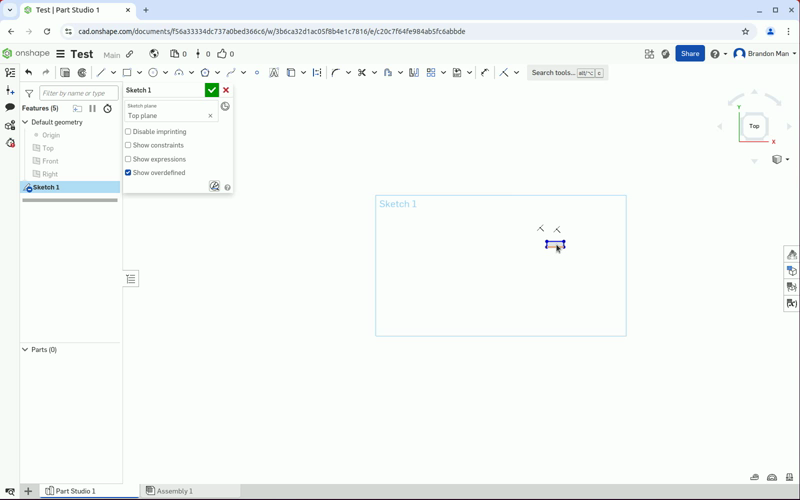
scroll(6)
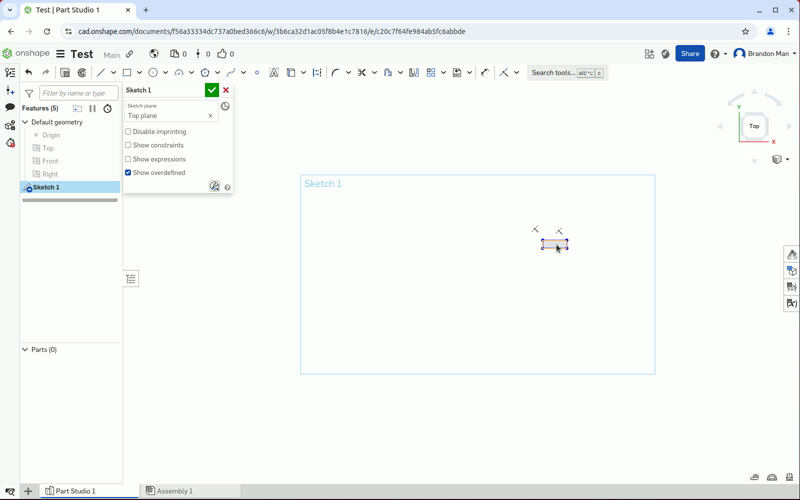
scroll(6)
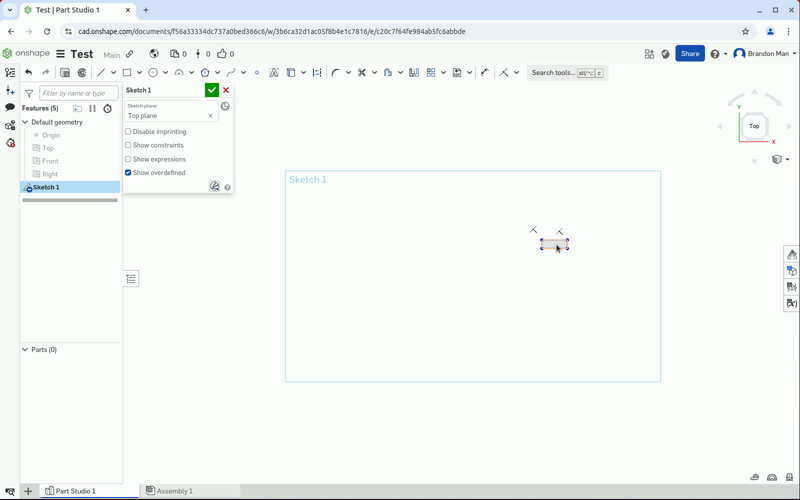
scroll(6)
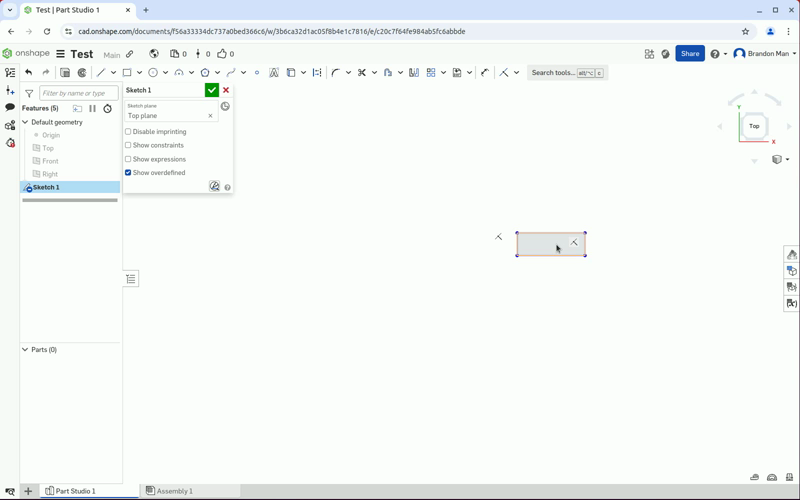
click(556, 244)
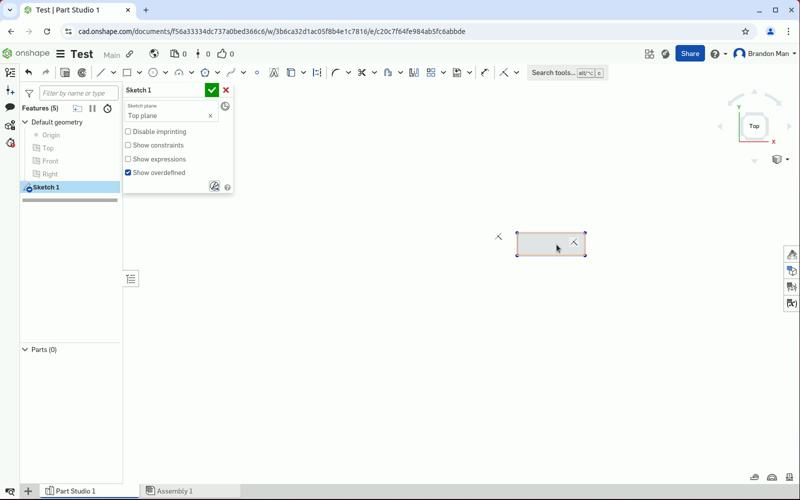
scroll(-6)
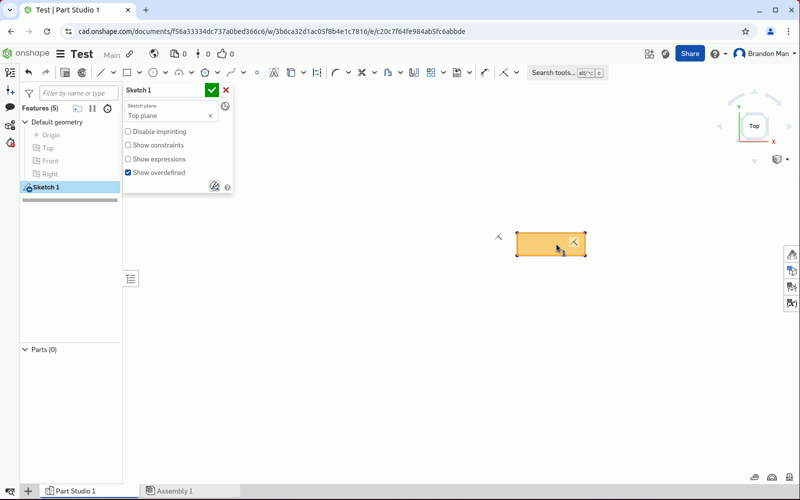
scroll(-6)
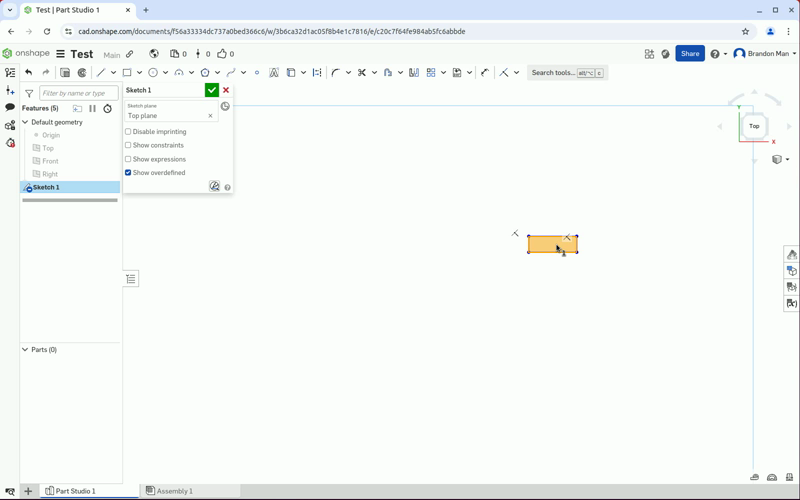
scroll(-6)
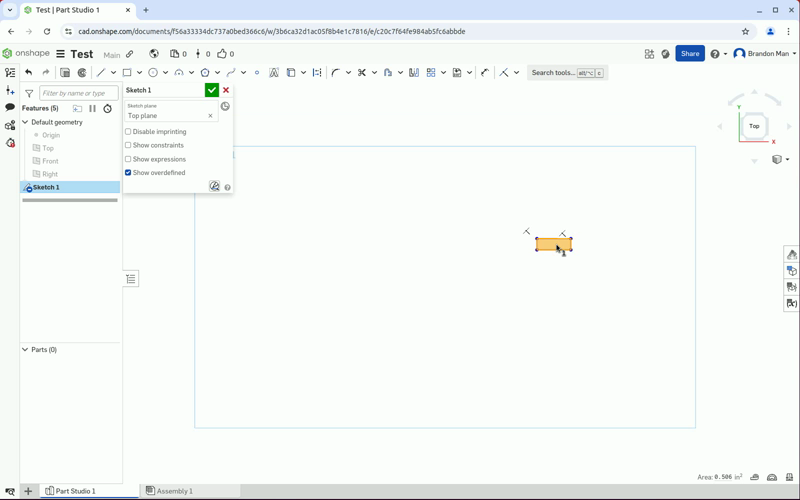
scroll(-6)
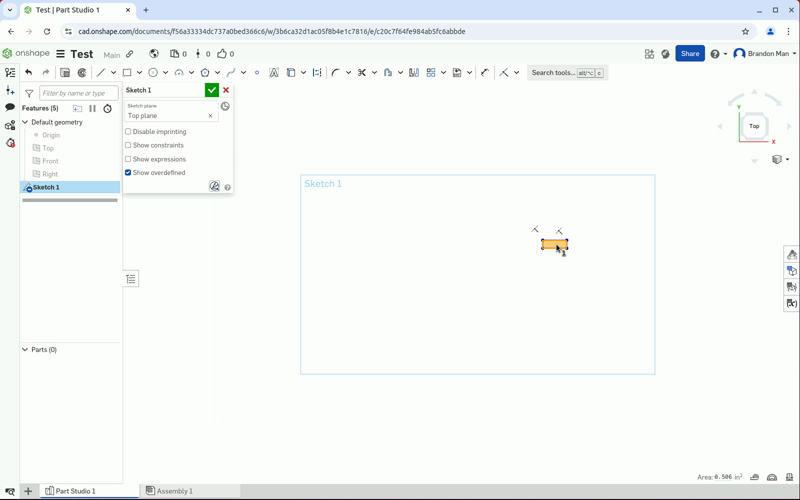
scroll(-6)
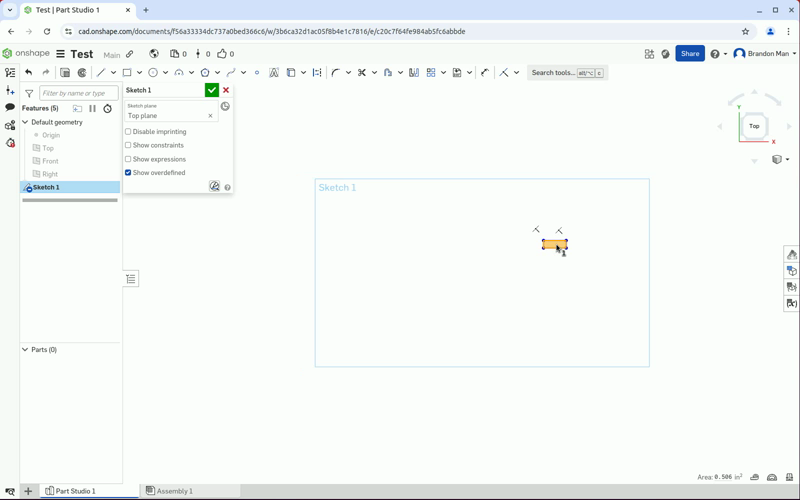
scroll(-6)
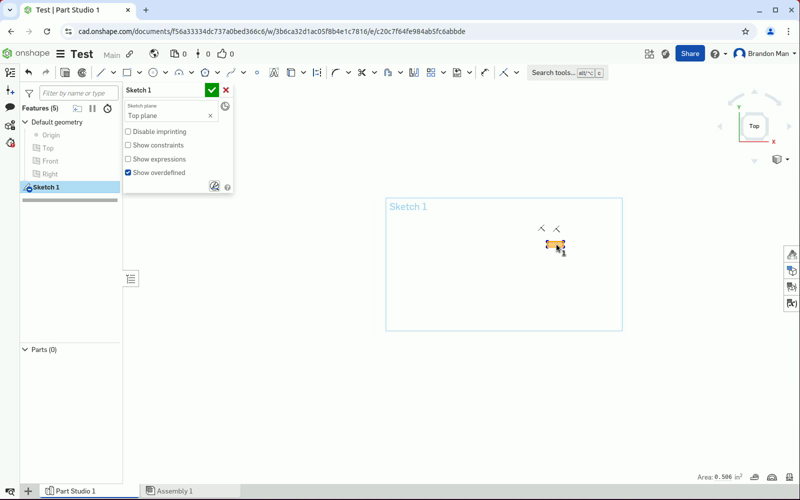
scroll(-6)
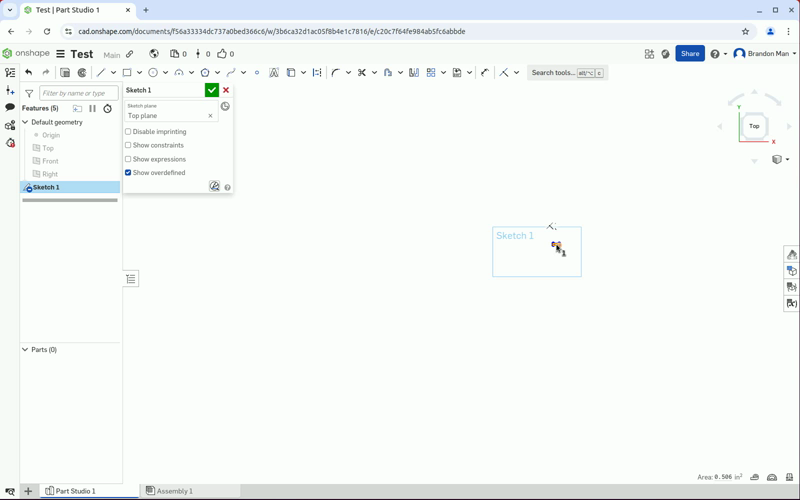
mouse_move(73, 352)
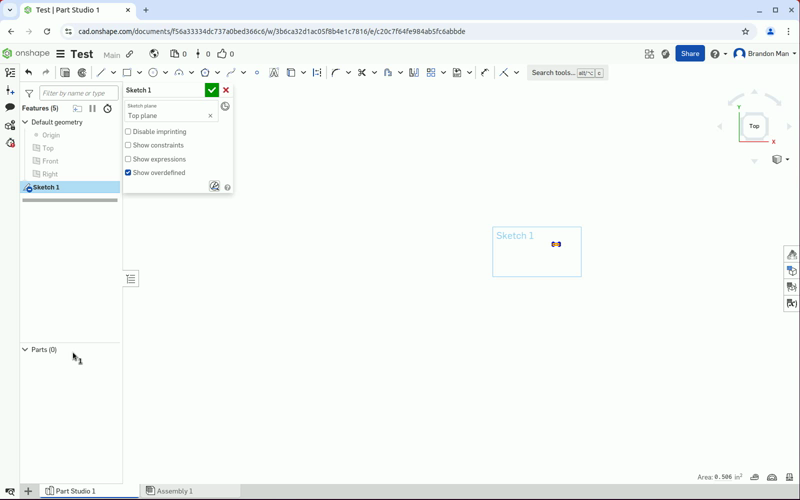
key(shift+y)
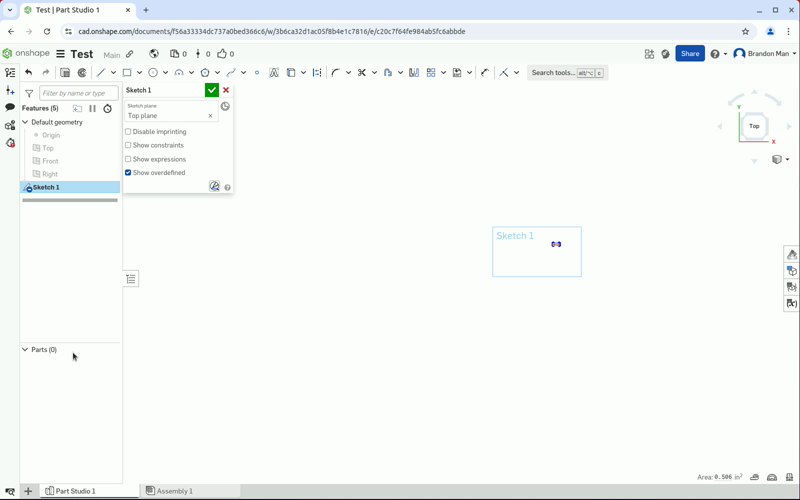
key(shift+e)
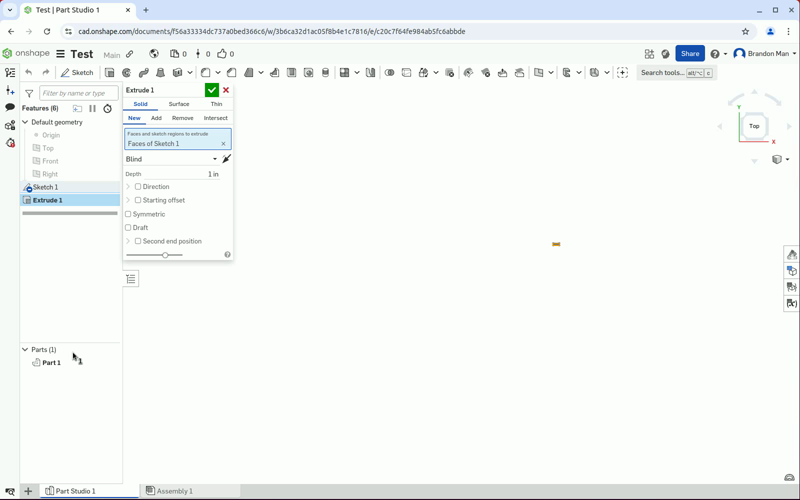
mouse_move(143, 106)
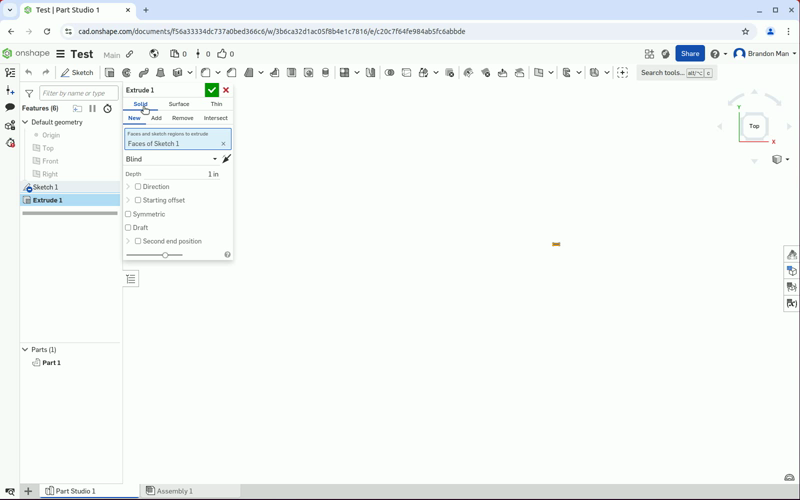
click(143, 106)
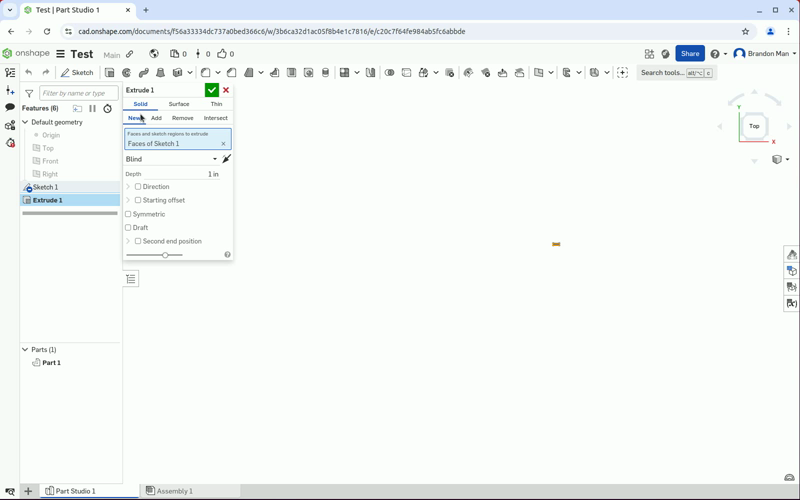
mouse_move(137, 120)
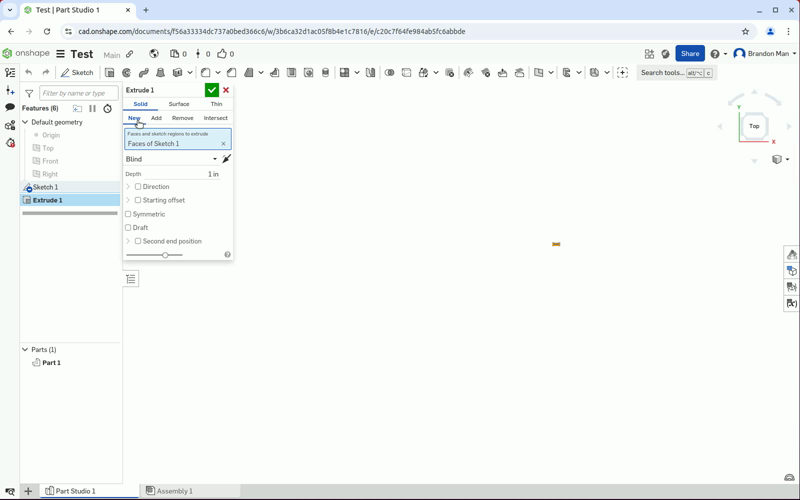
click(137, 120)
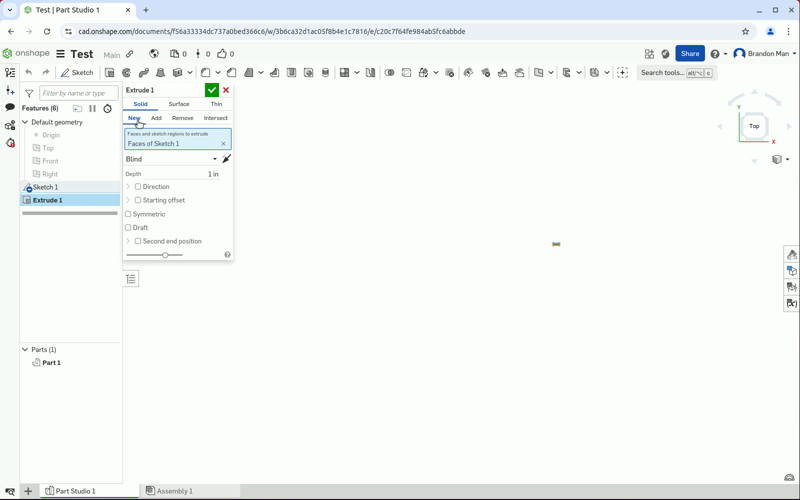
key(tab, 4)
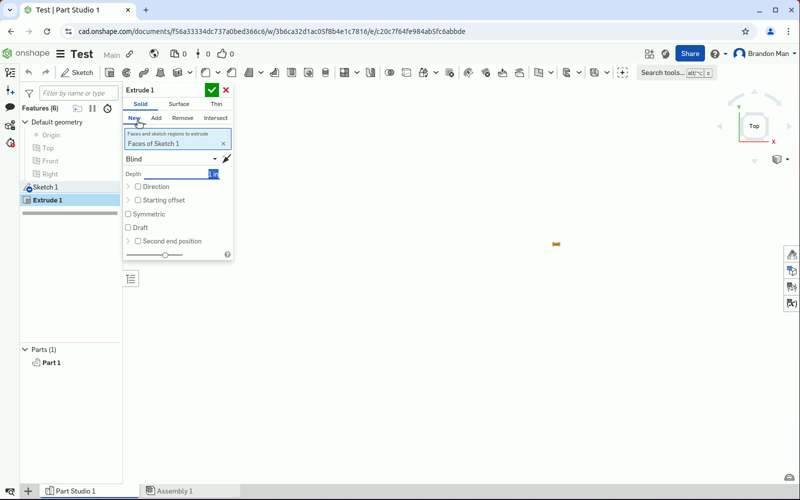
text(4.814)
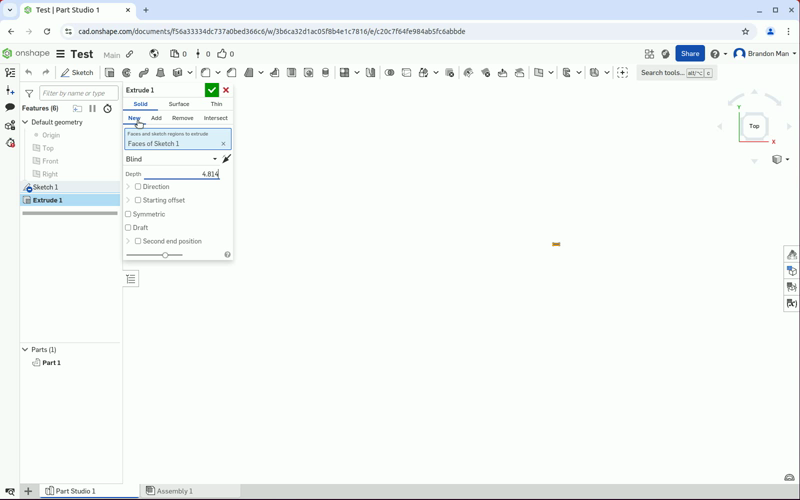
key(enter)
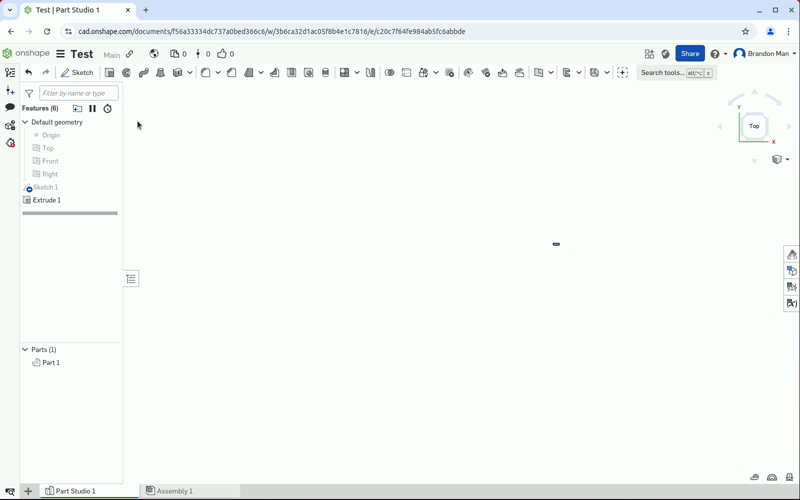
key(shift+h)
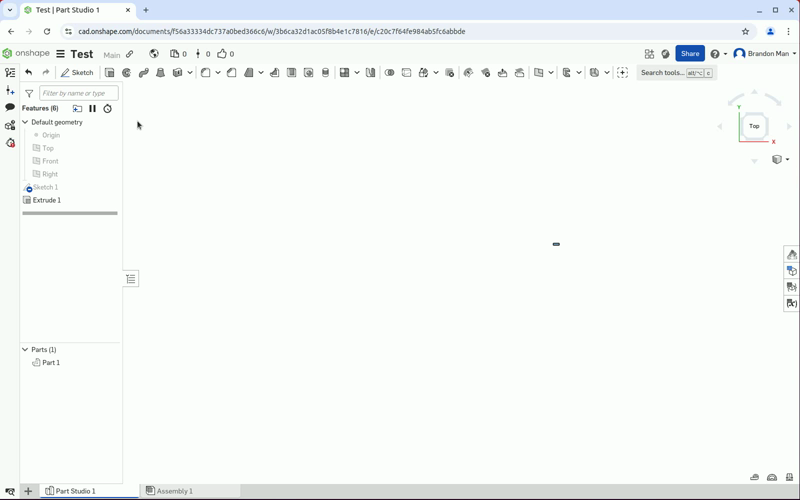
key(shift+h)
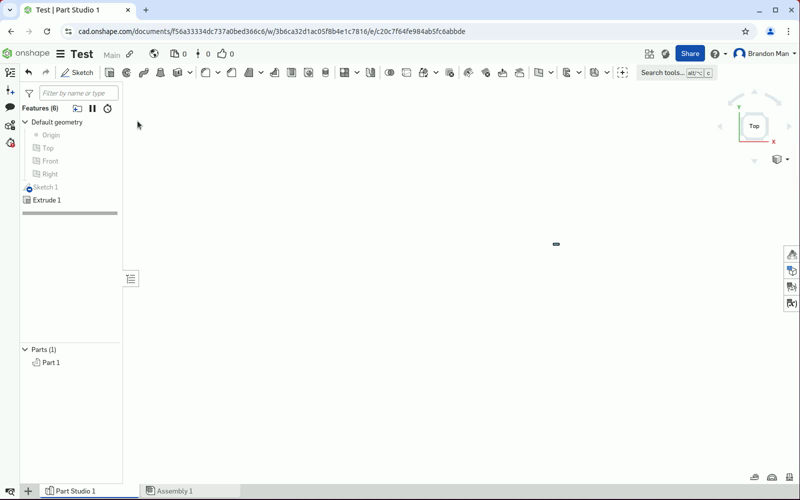
mouse_move(73, 189)
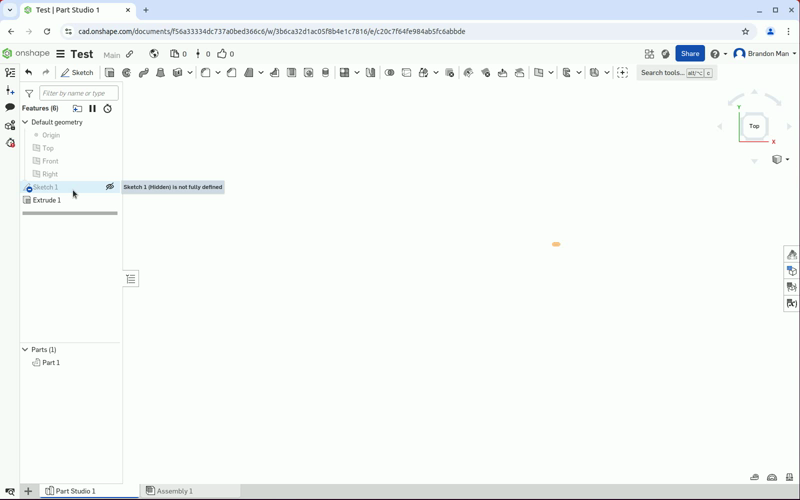
click(73, 189)
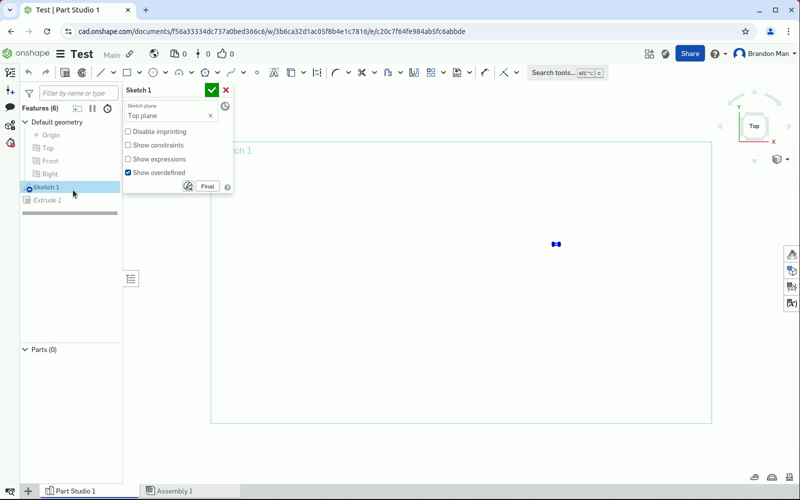
mouse_move(229, 92)
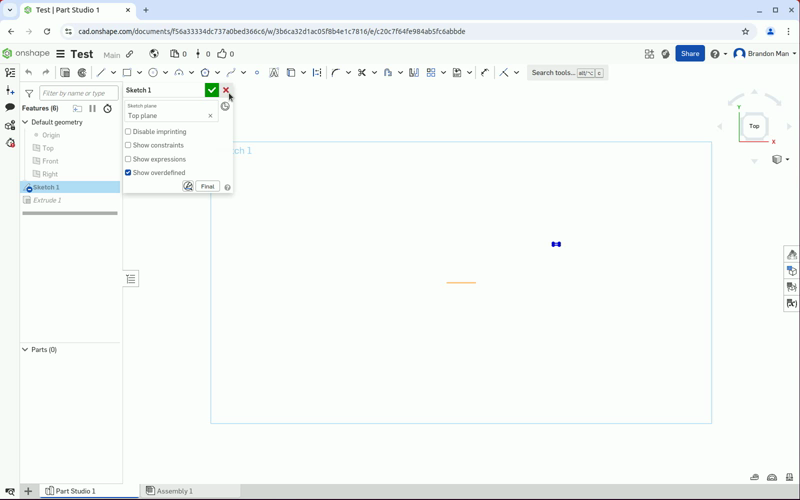
click(229, 92)
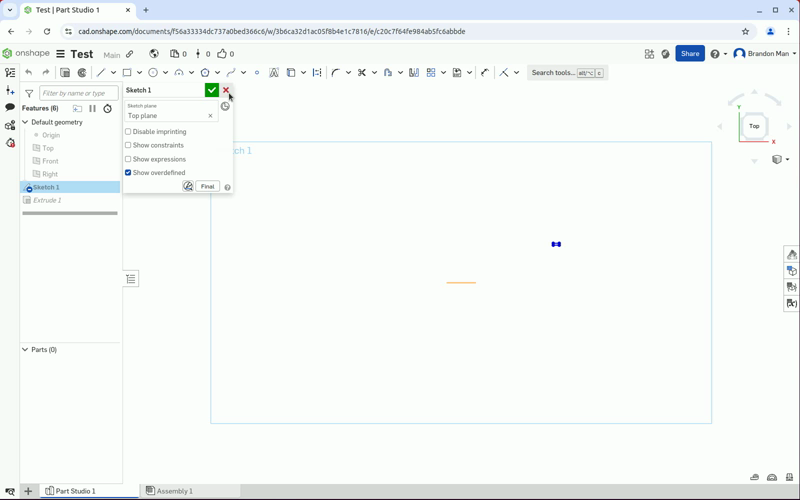
key(shift+s)
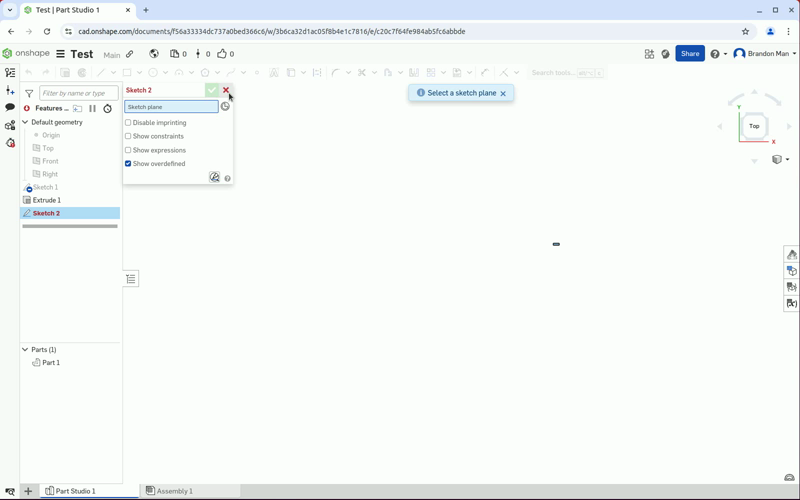
mouse_move(73, 150)
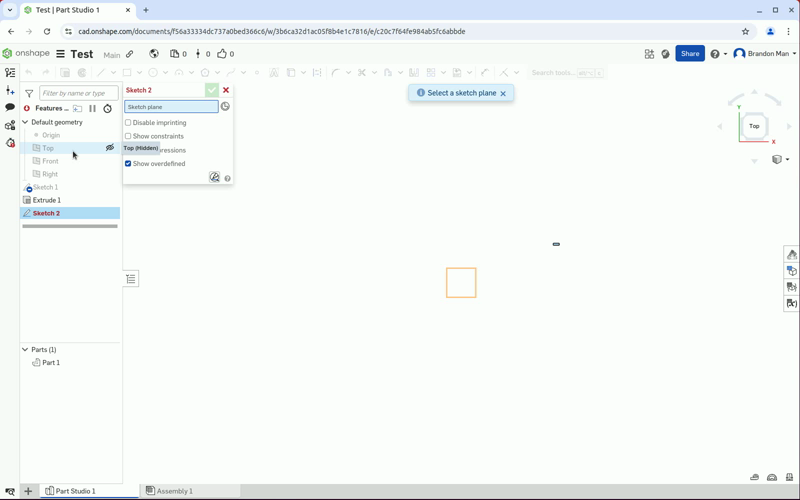
click(73, 150)
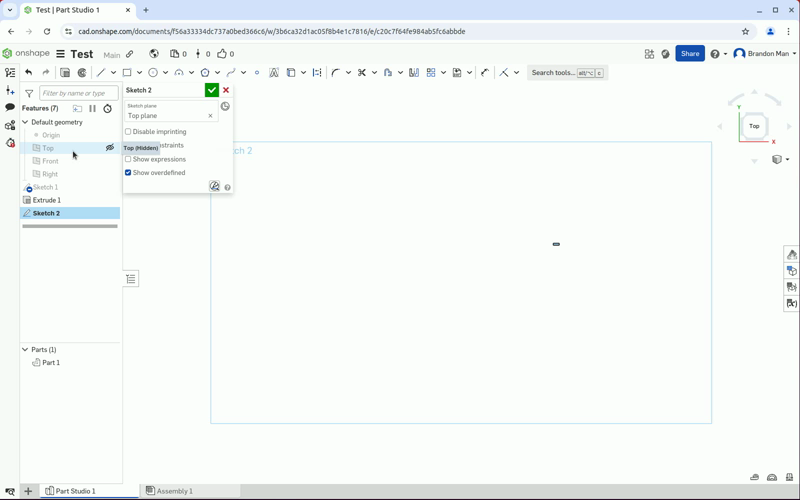
mouse_move(73, 352)
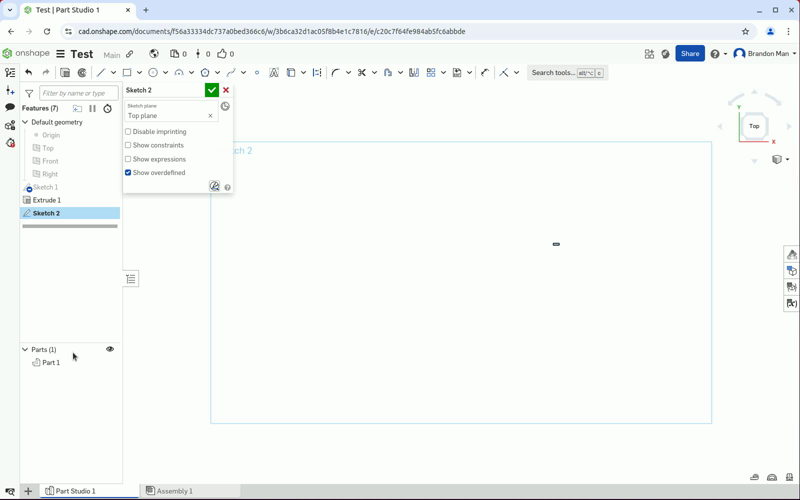
key(y)
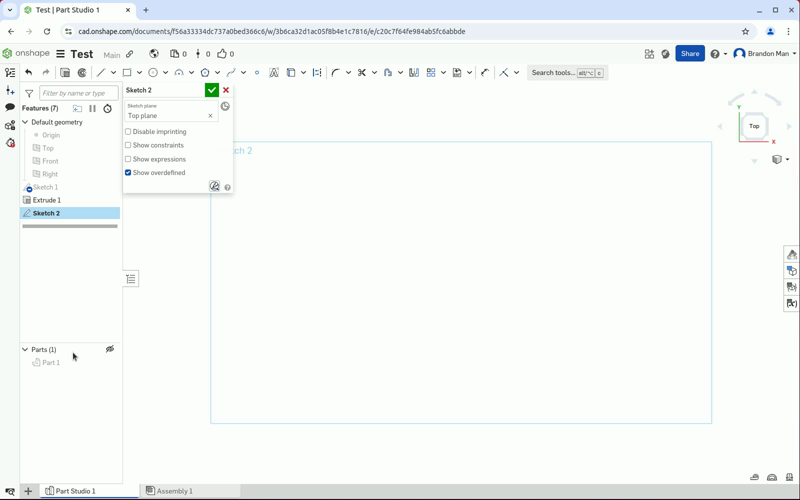
key(l)
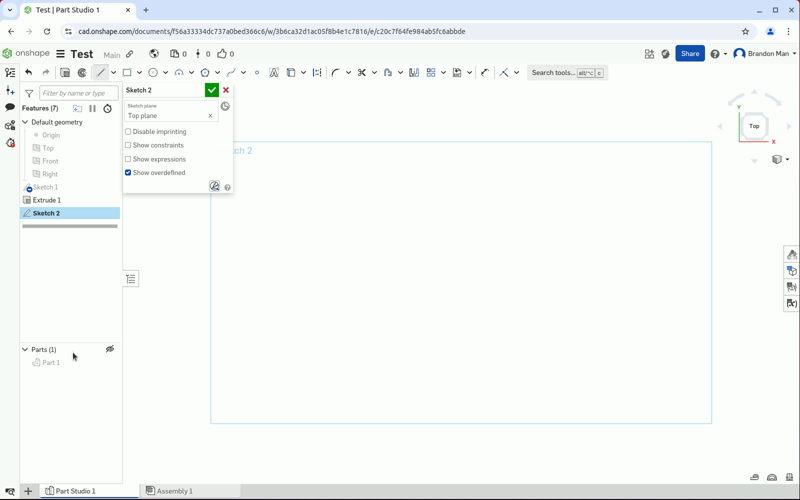
key_down(shift)
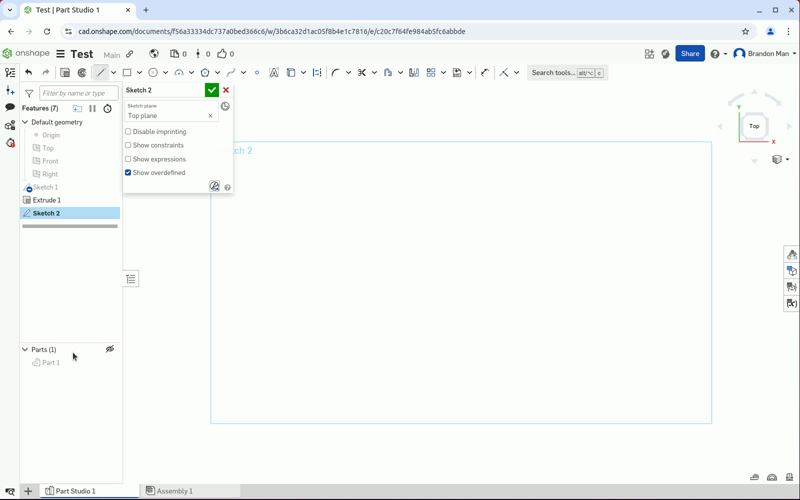
mouse_move(479, 245)
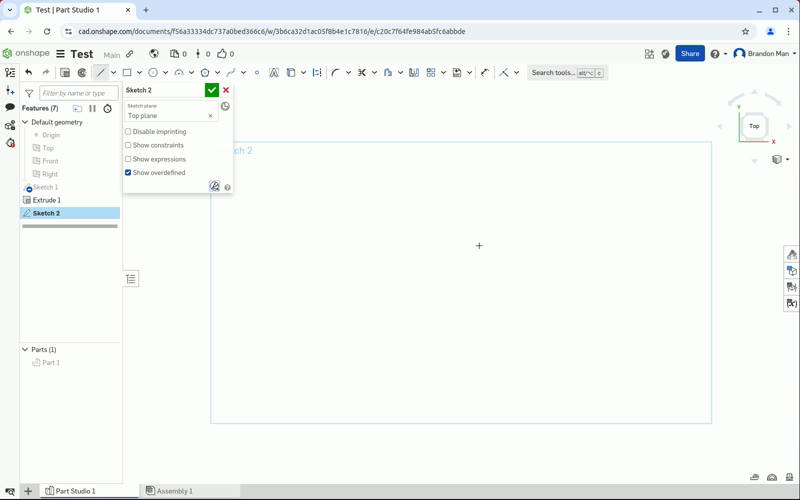
click(479, 245)
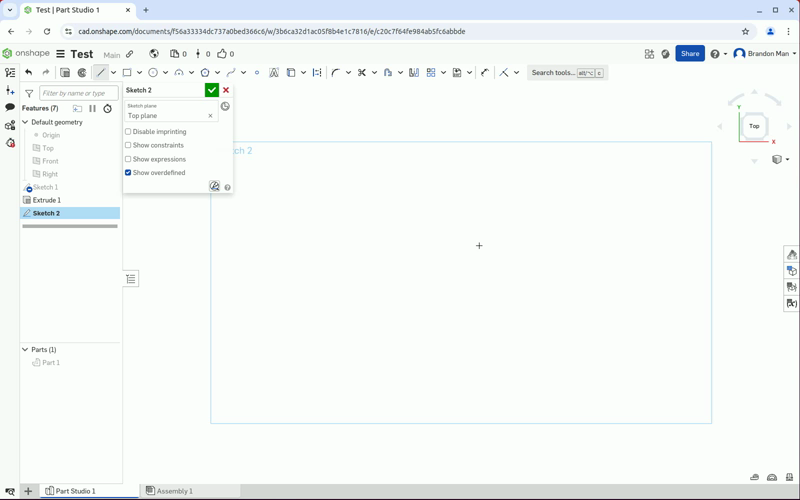
key_up(shift)
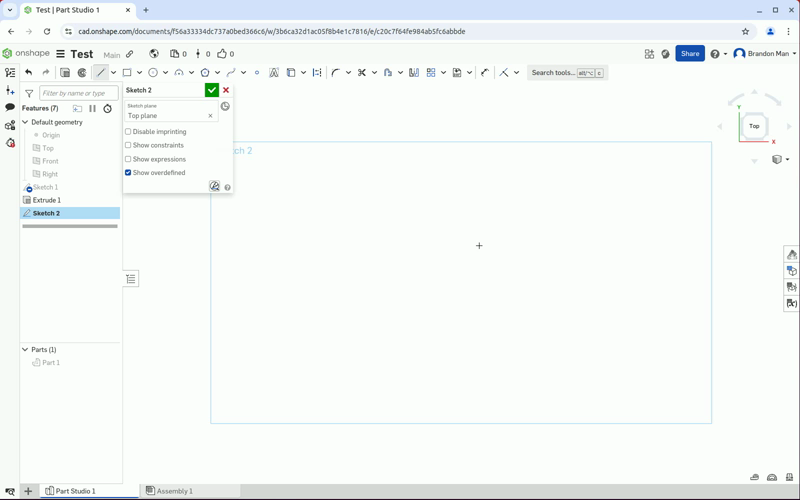
key_down(shift)
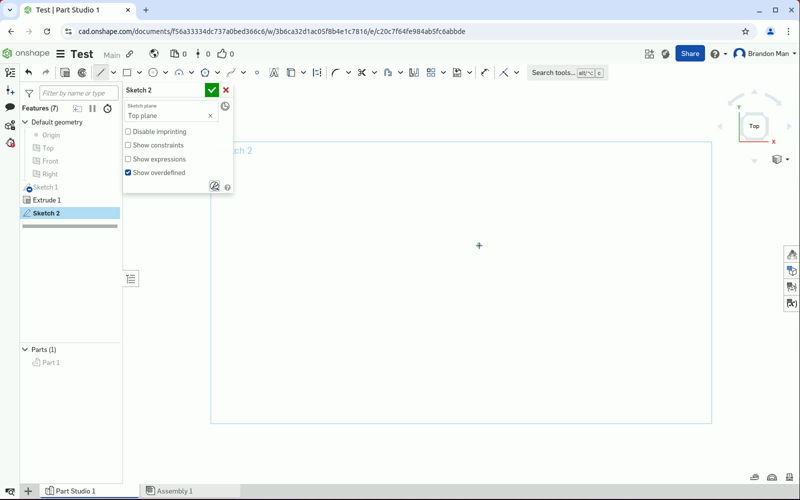
mouse_move(509, 245)
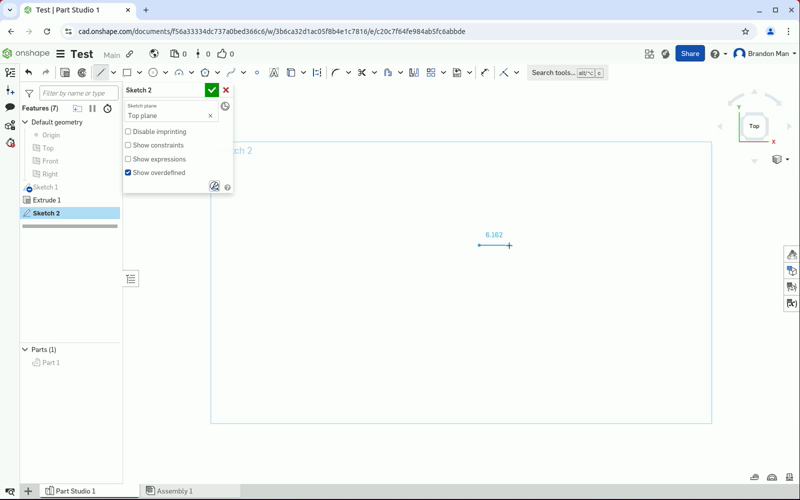
mouse_move(483, 245)
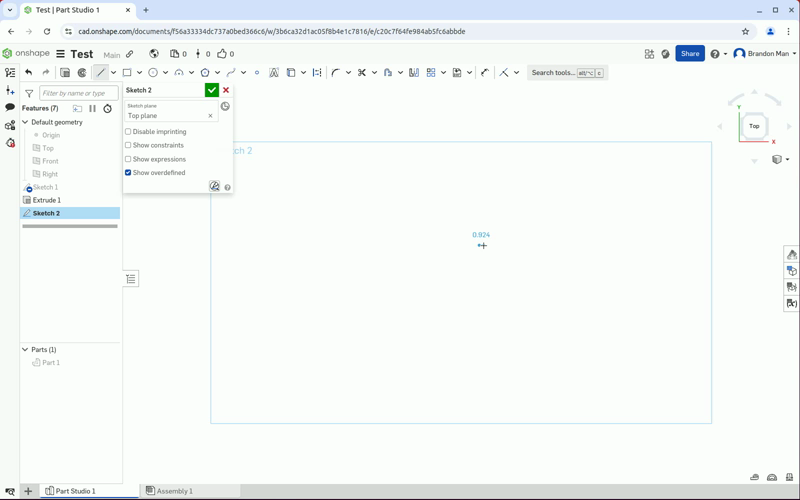
scroll(6)
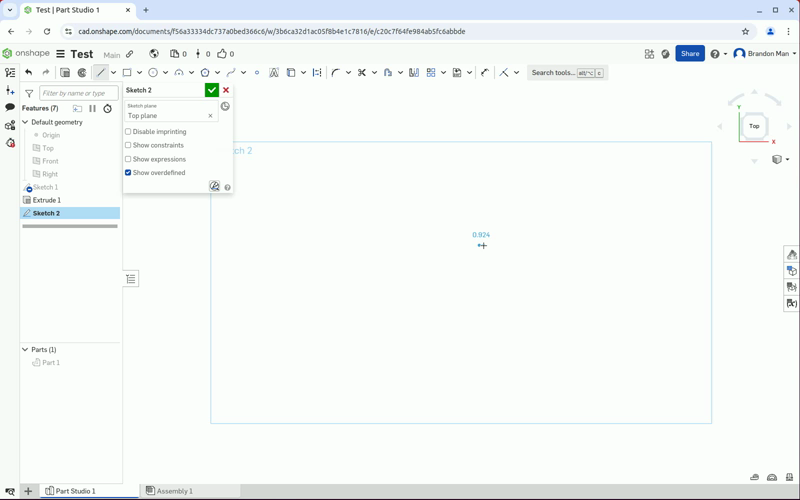
scroll(6)
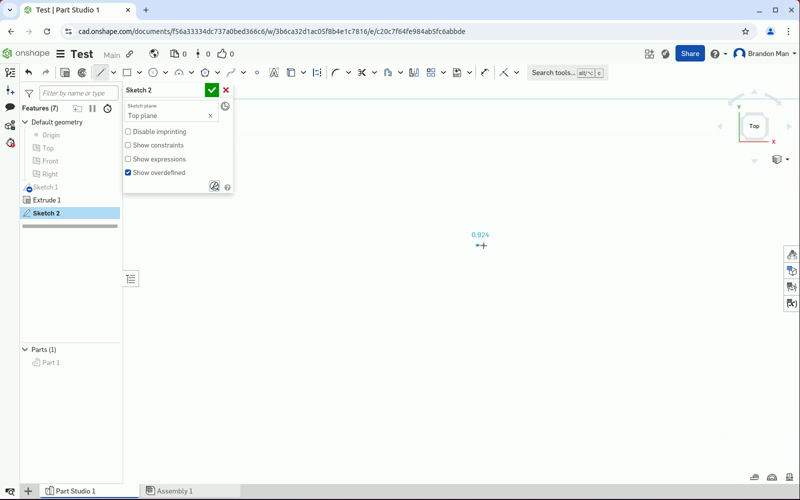
scroll(6)
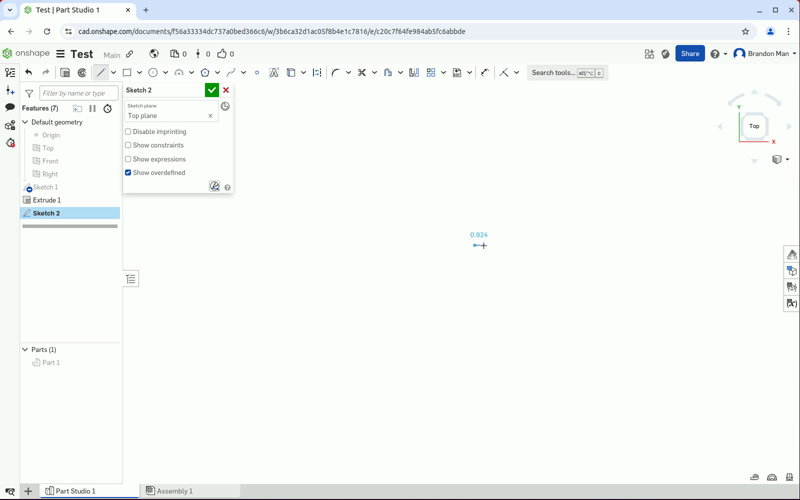
scroll(6)
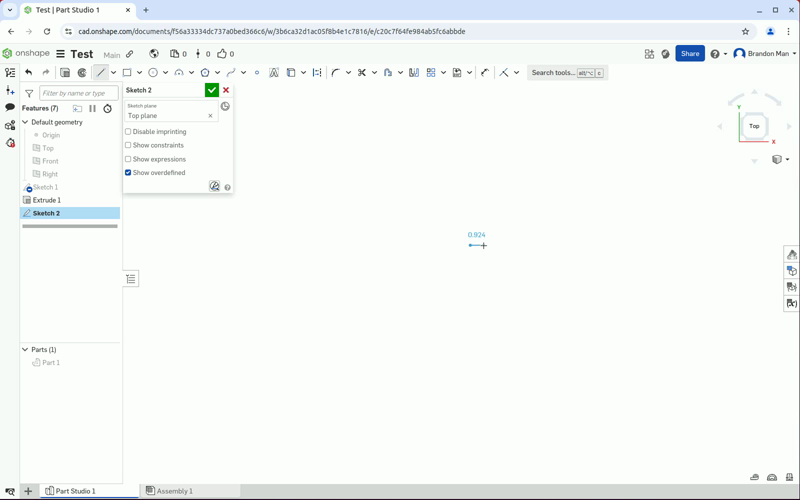
scroll(6)
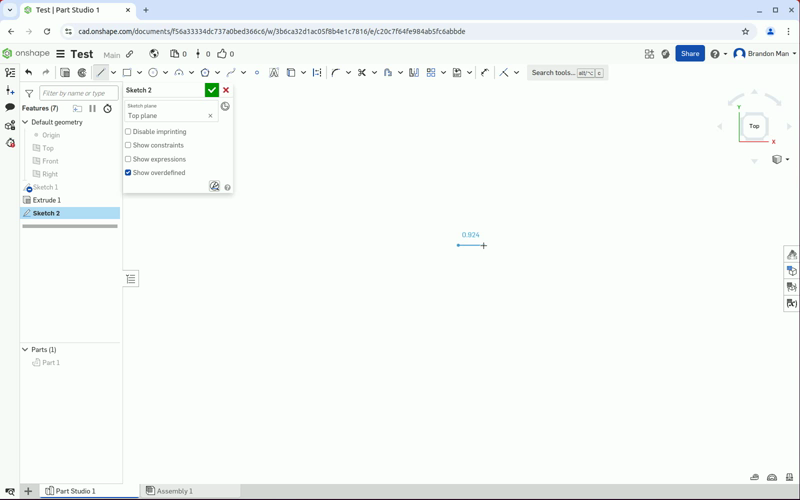
scroll(6)
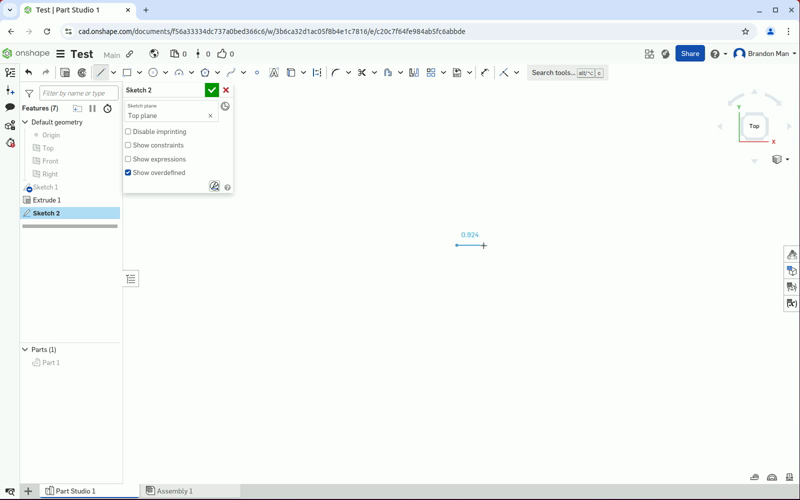
scroll(6)
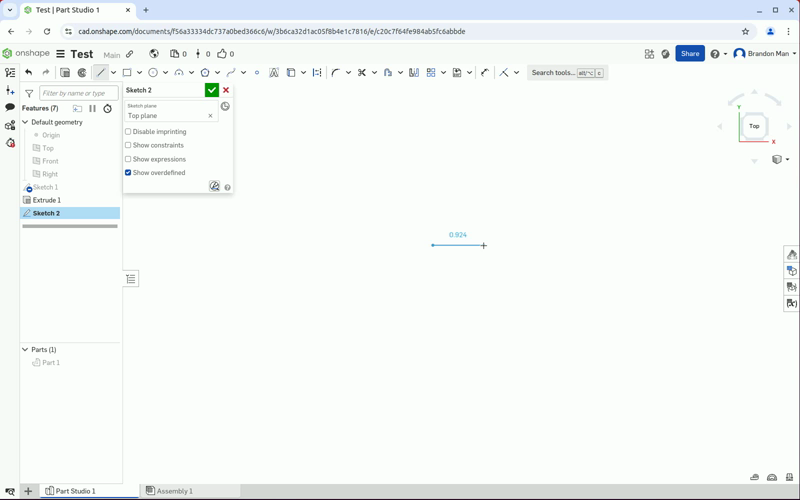
click(483, 245)
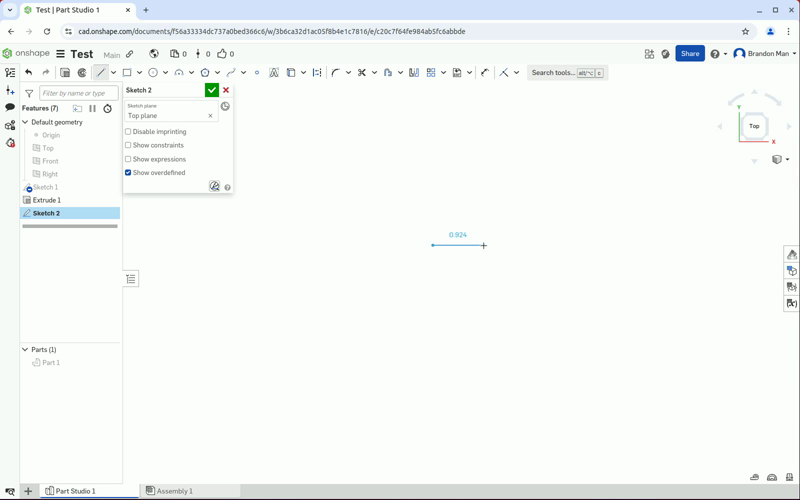
scroll(-6)
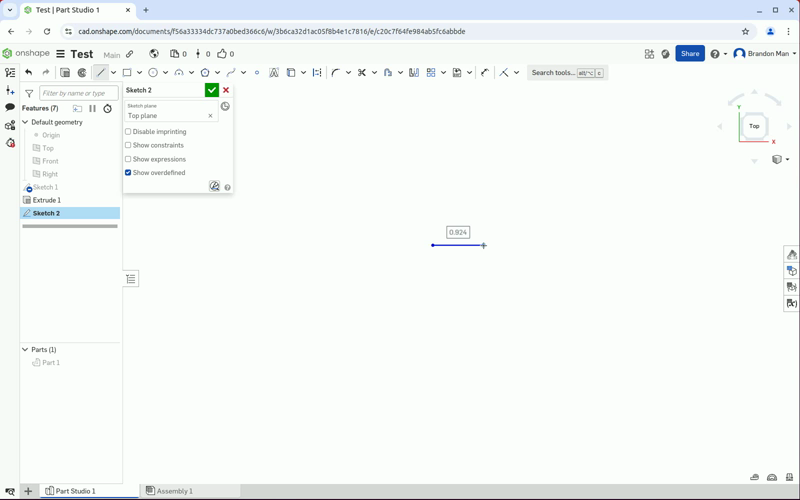
scroll(-6)
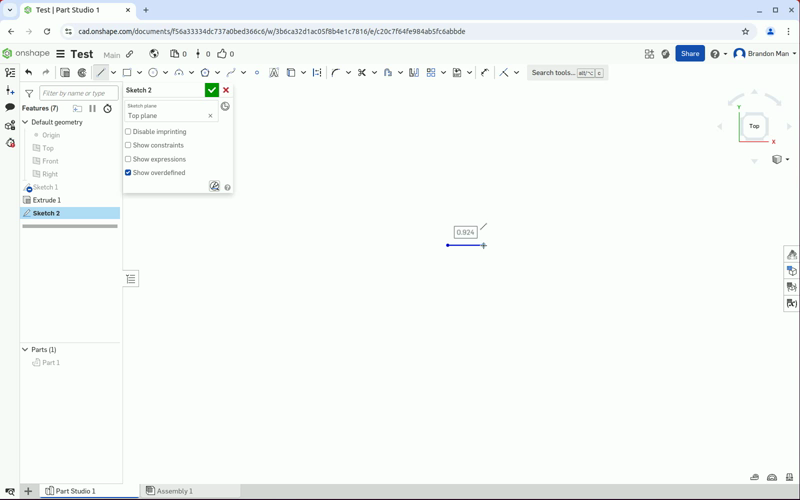
scroll(-6)
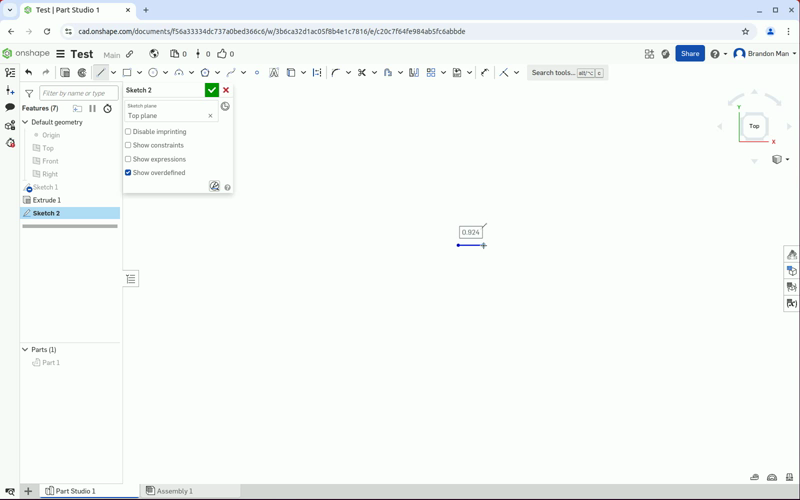
scroll(-6)
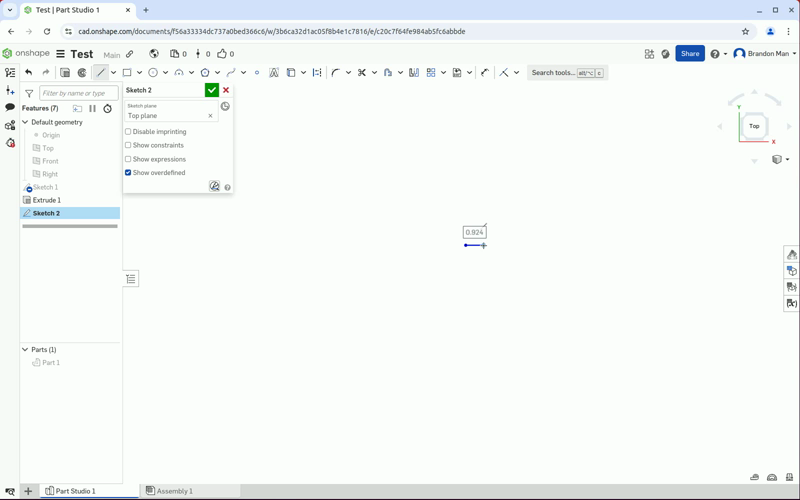
scroll(-6)
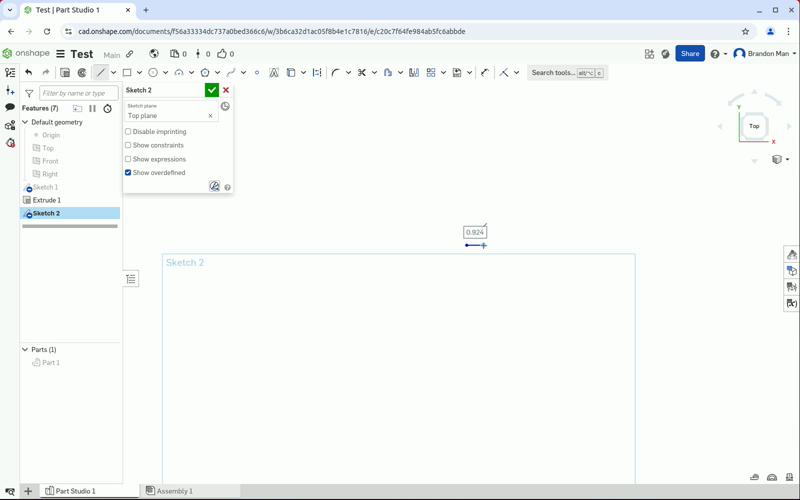
scroll(-6)
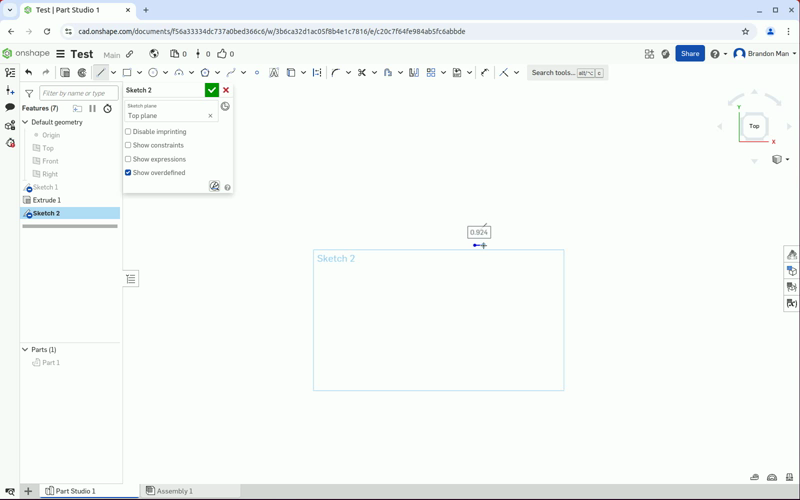
scroll(-6)
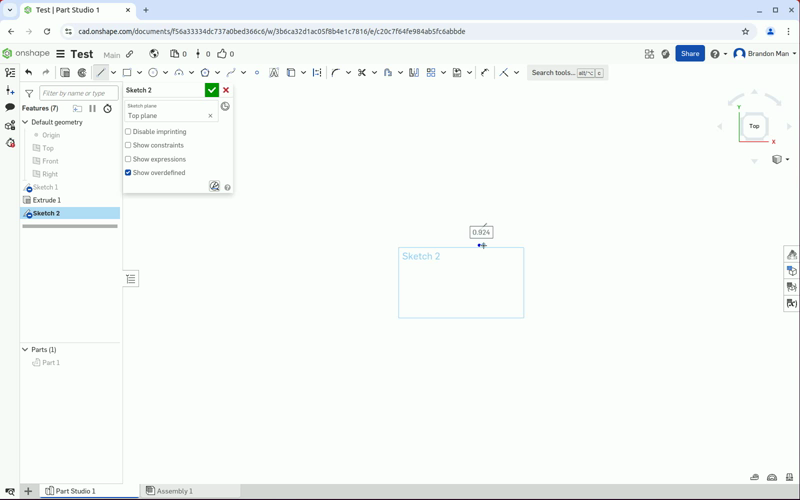
key_up(shift)
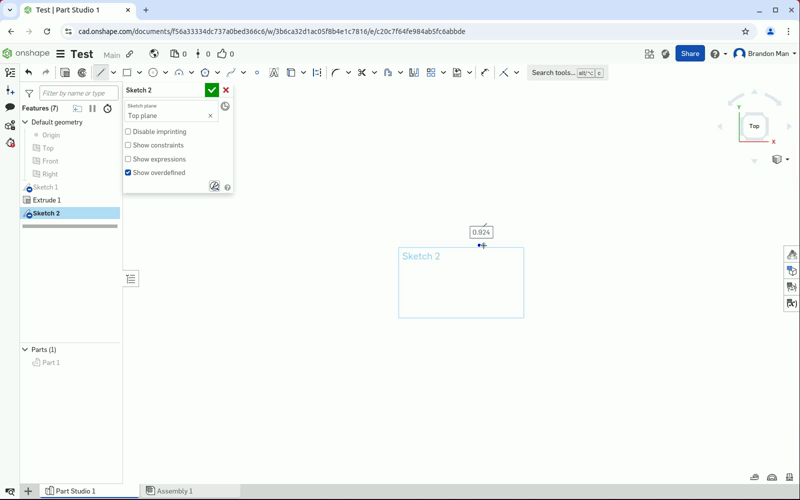
key_down(shift)
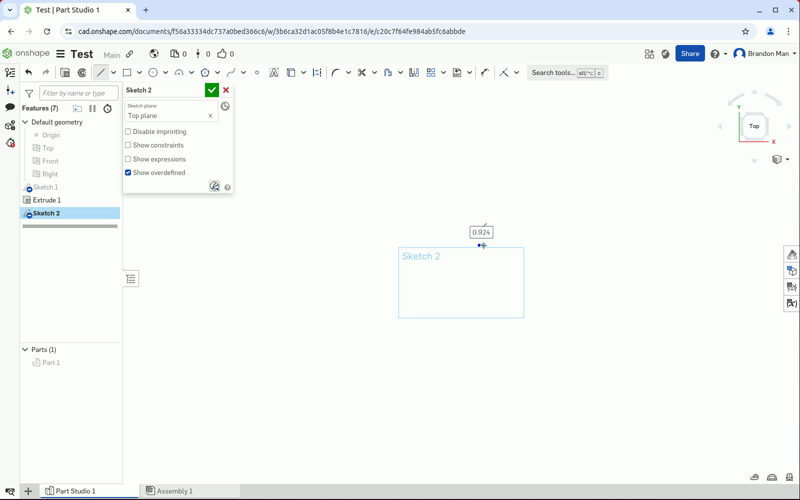
mouse_move(513, 245)
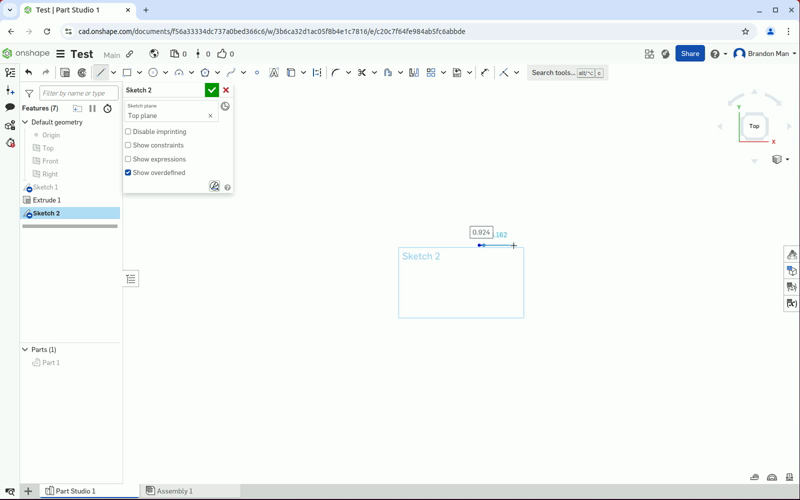
mouse_move(483, 243)
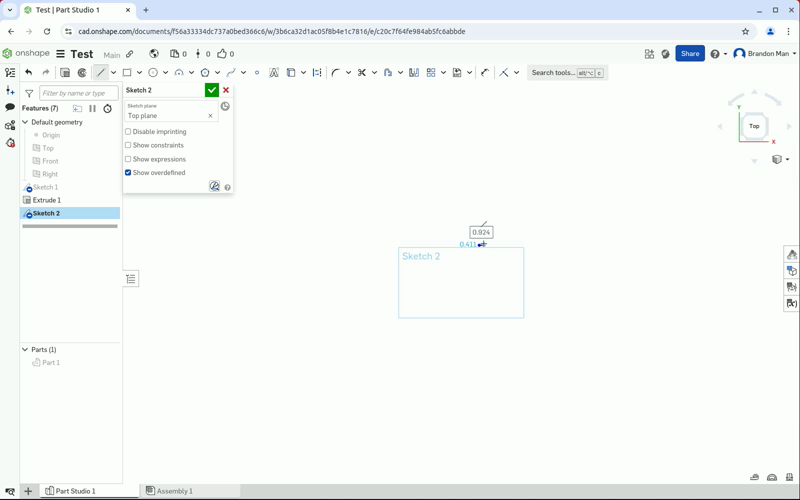
scroll(6)
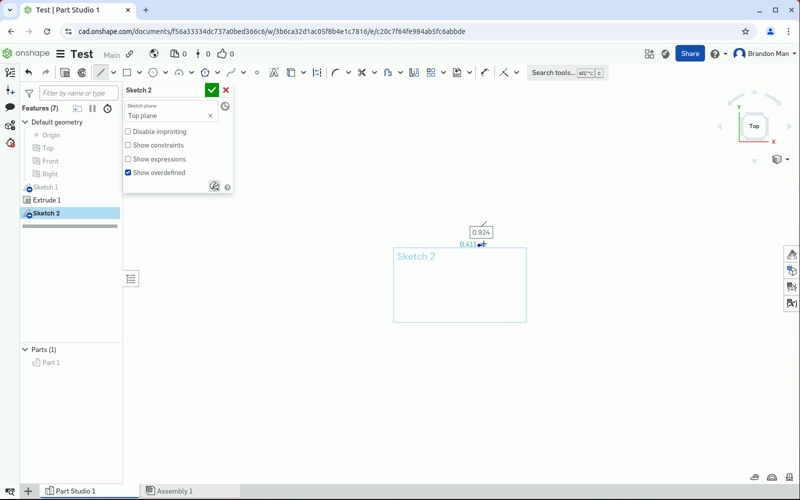
scroll(6)
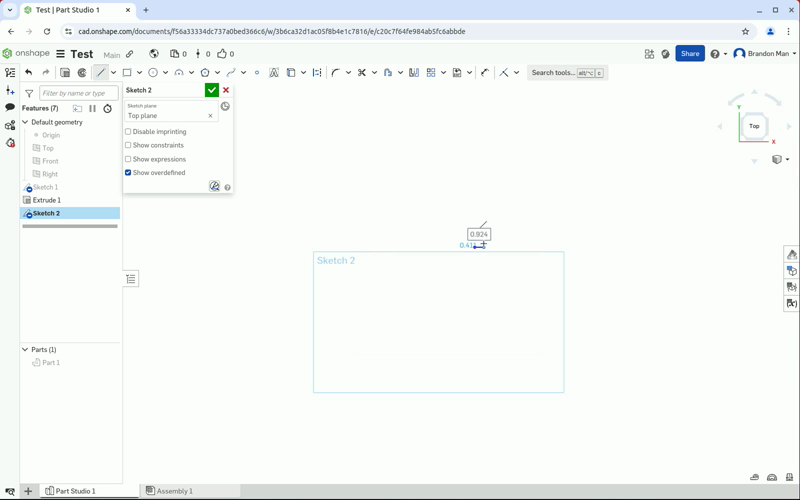
scroll(6)
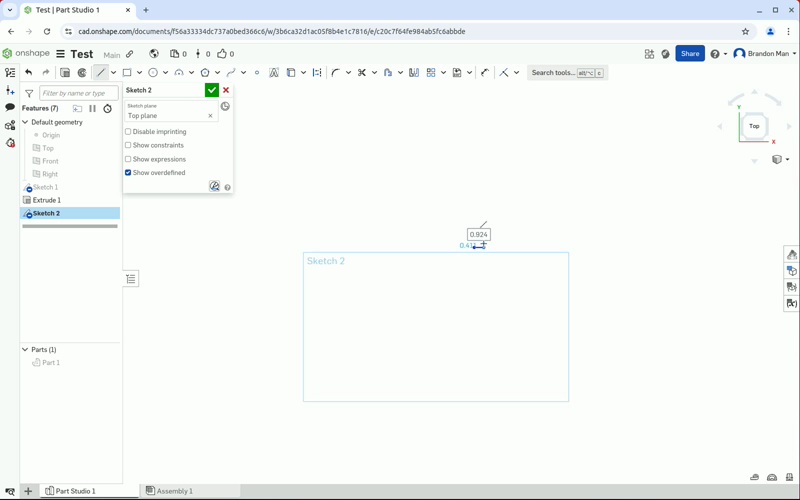
scroll(6)
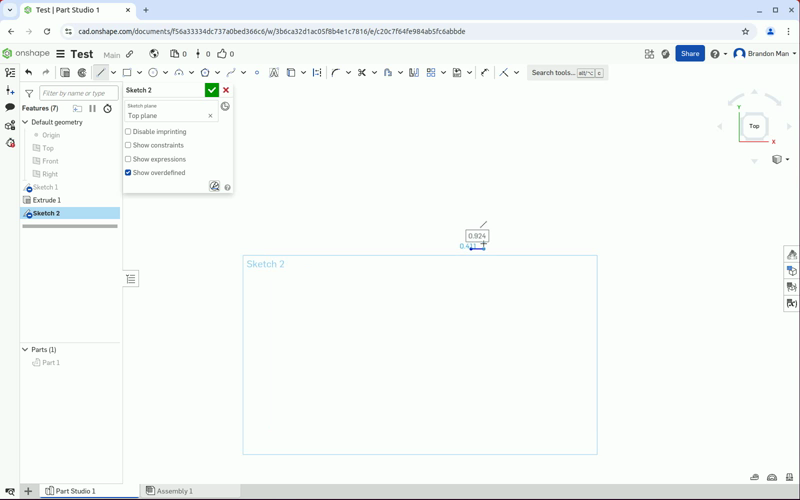
scroll(6)
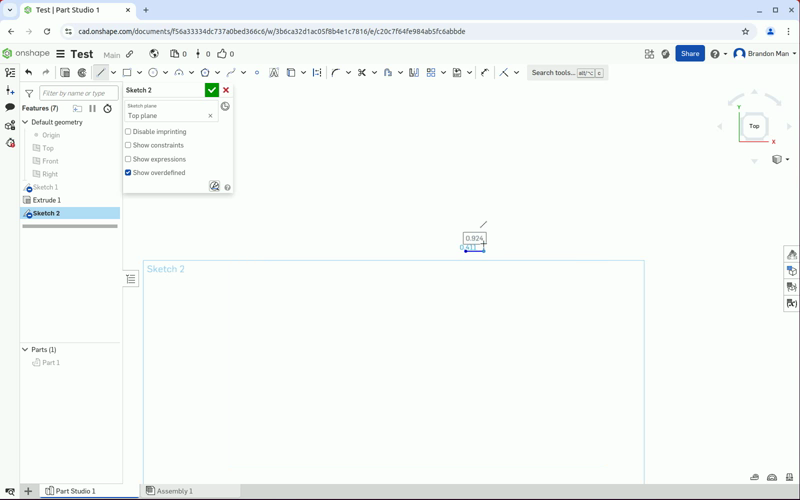
scroll(6)
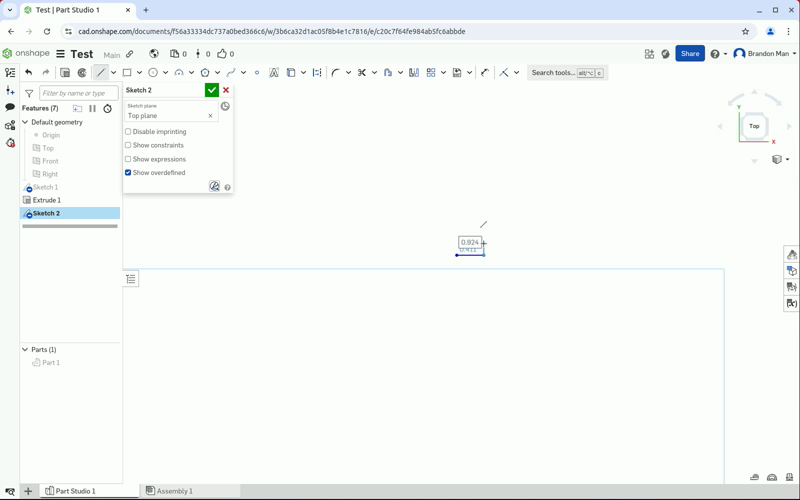
scroll(6)
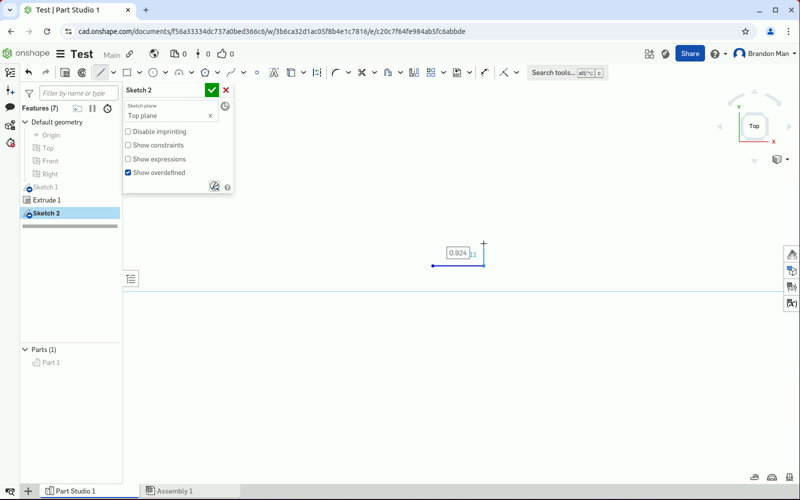
click(483, 243)
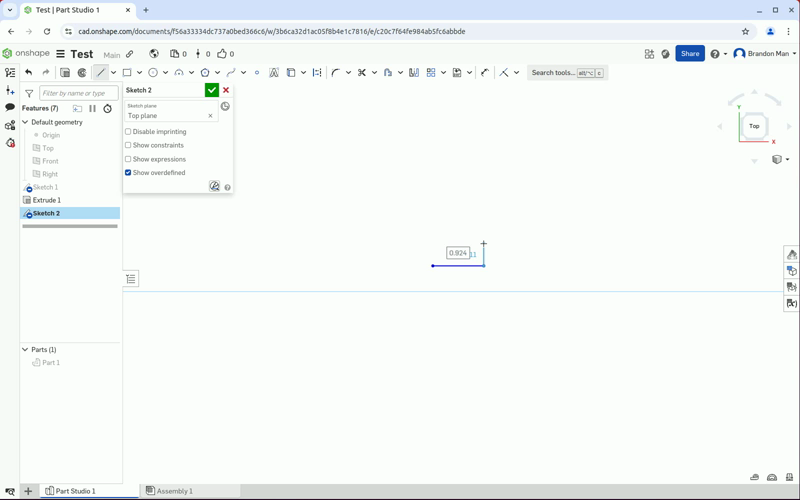
scroll(-6)
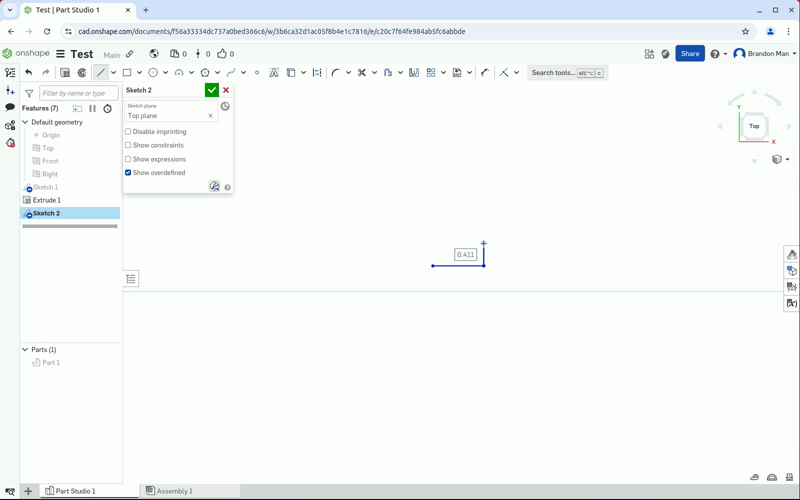
scroll(-6)
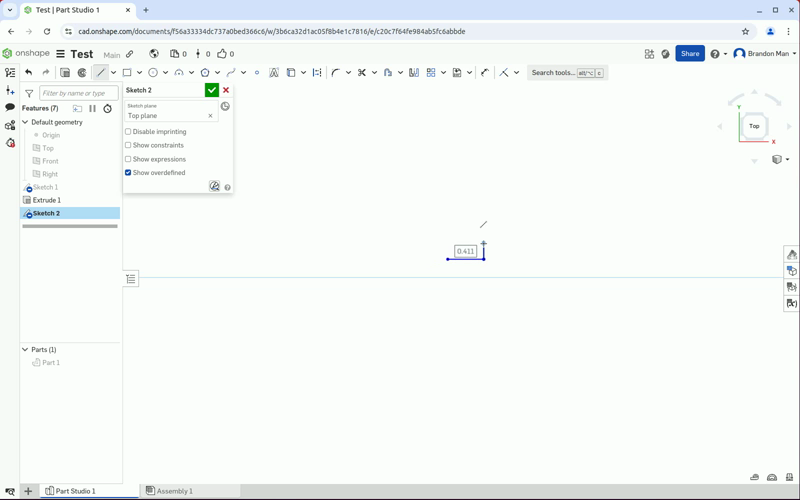
scroll(-6)
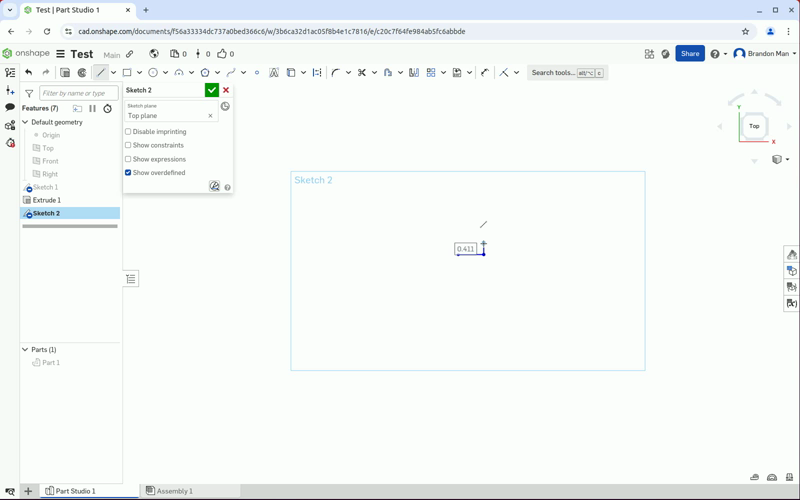
scroll(-6)
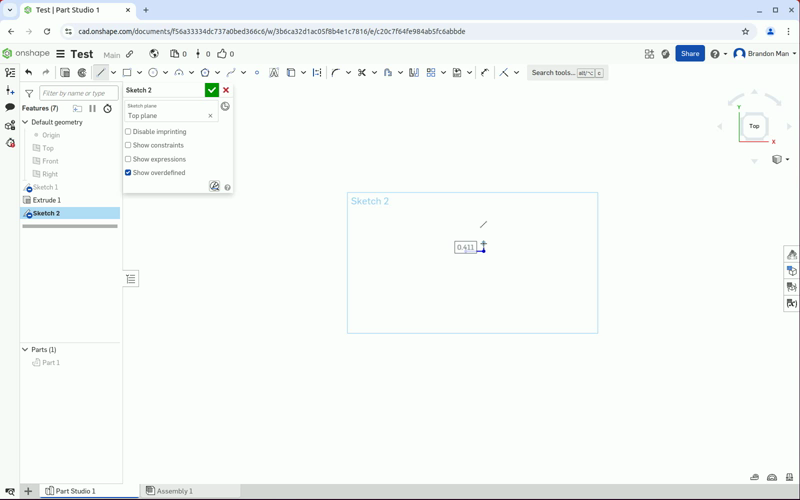
scroll(-6)
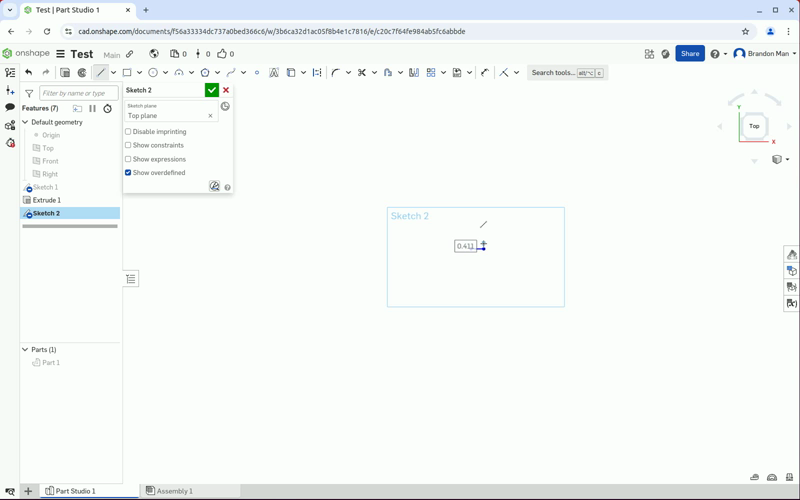
scroll(-6)
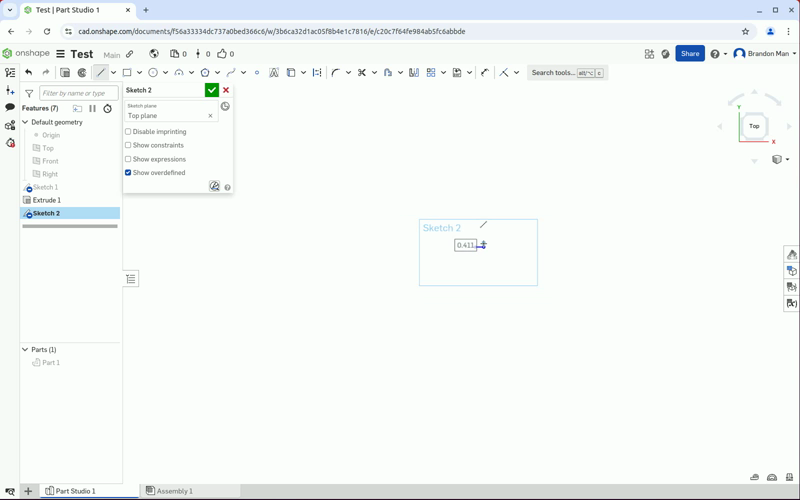
scroll(-6)
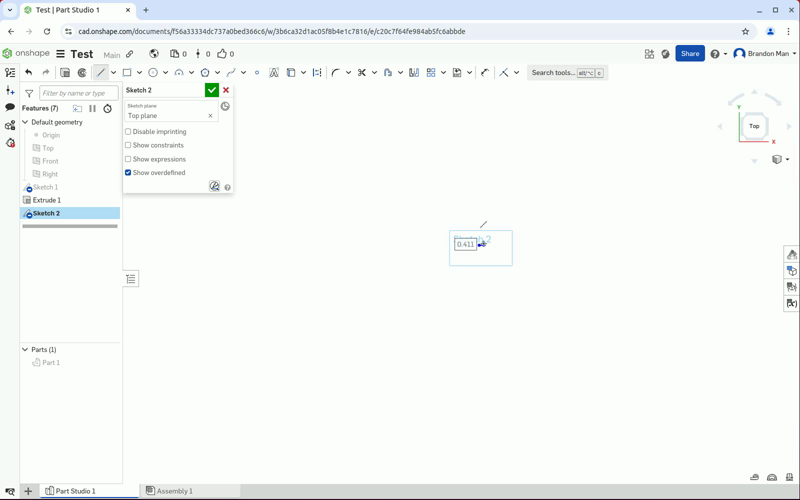
key_up(shift)
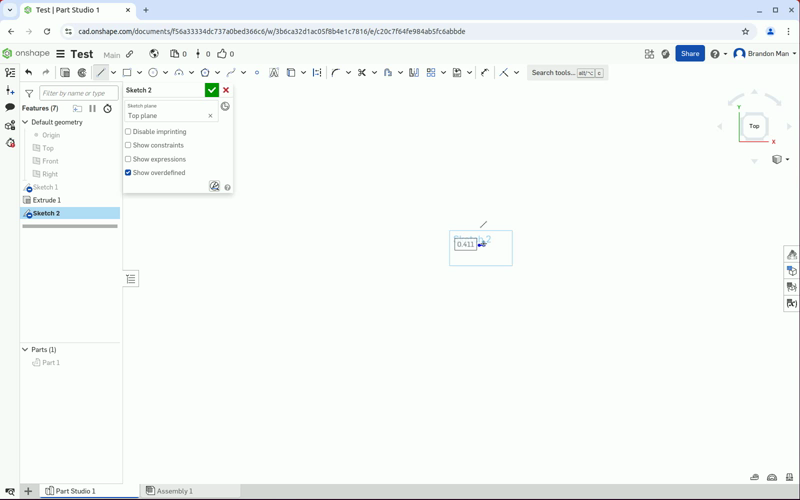
key_down(shift)
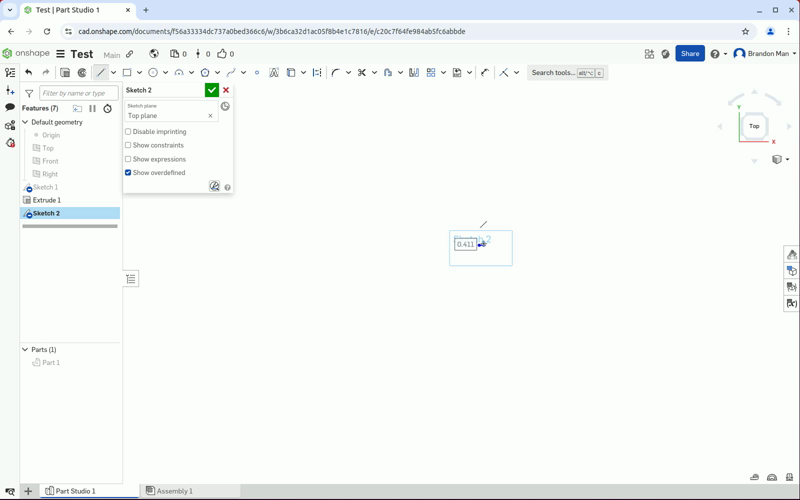
mouse_move(513, 243)
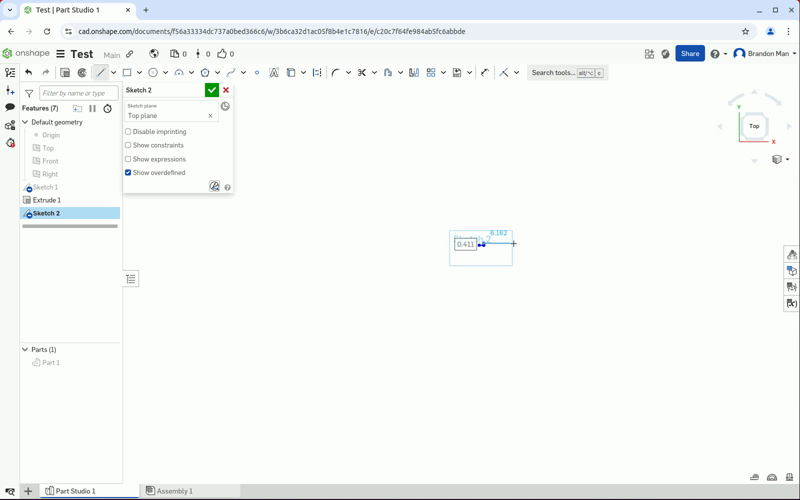
mouse_move(481, 243)
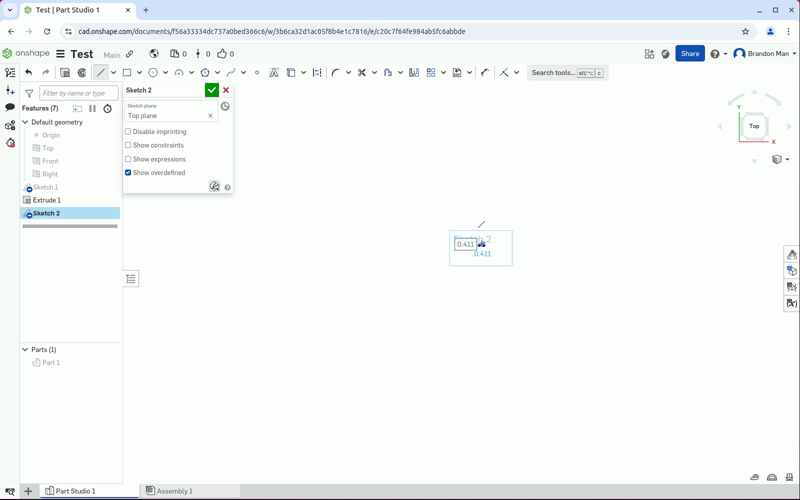
scroll(6)
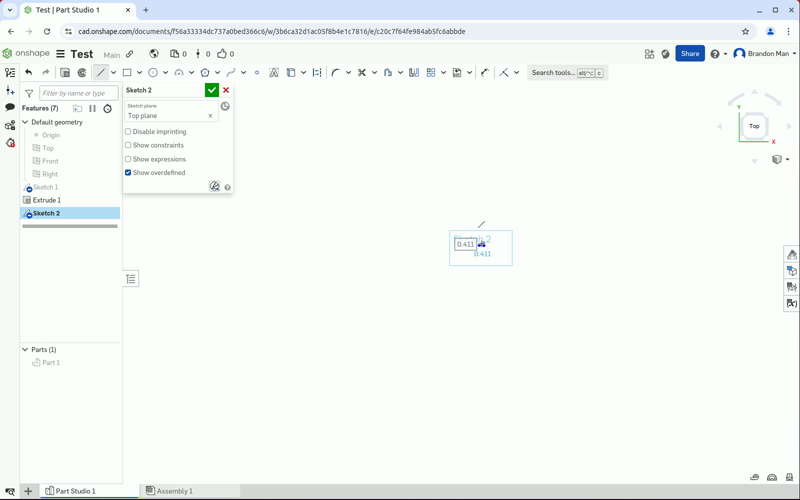
scroll(6)
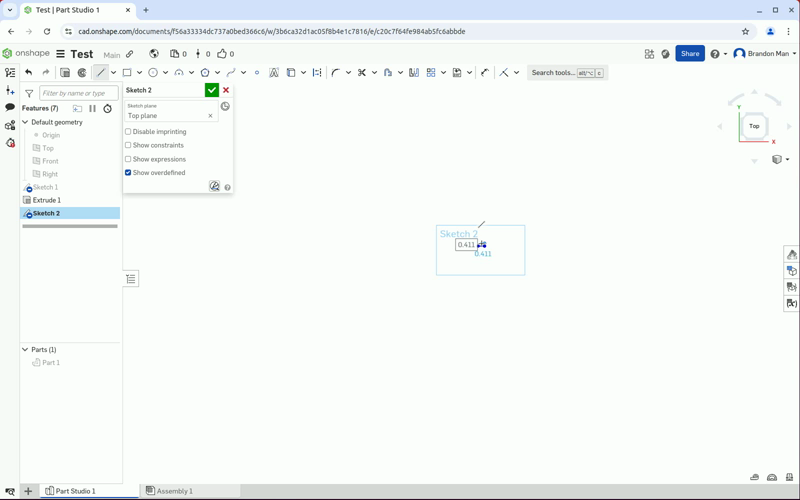
scroll(6)
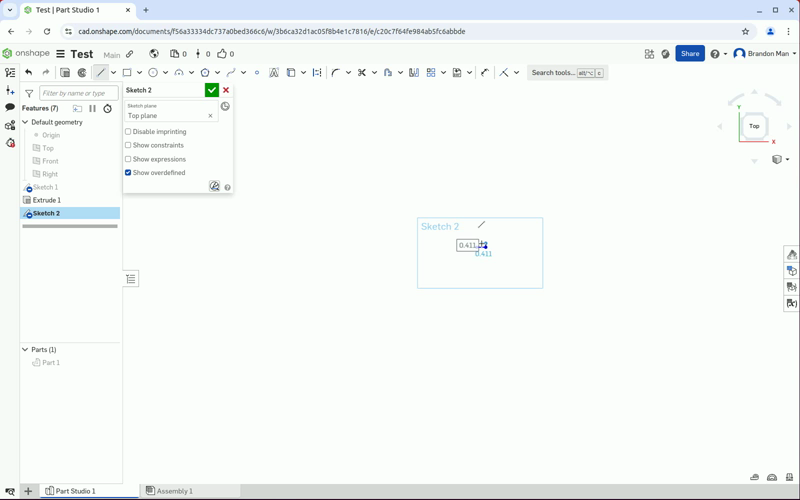
scroll(6)
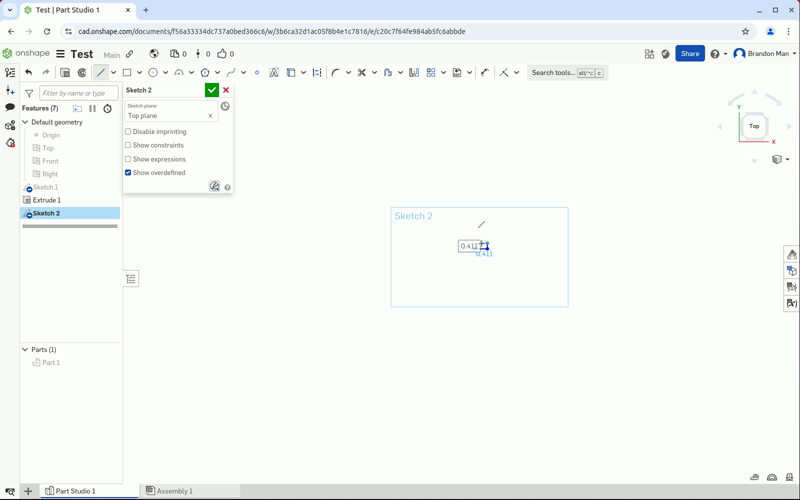
scroll(6)
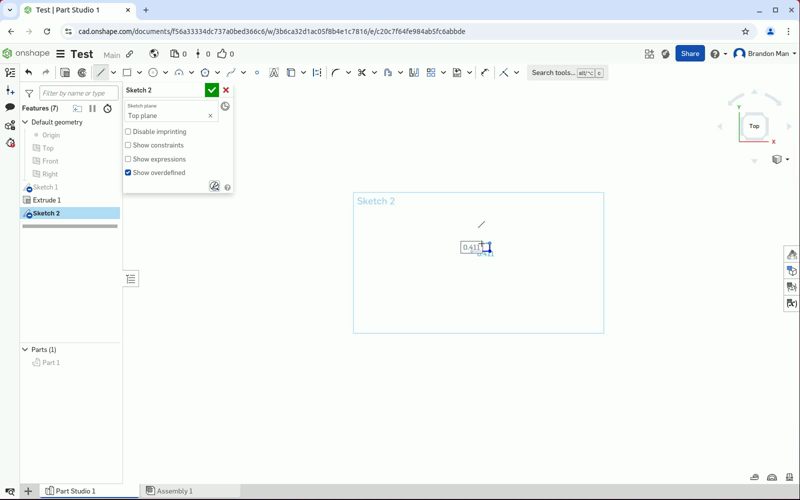
scroll(6)
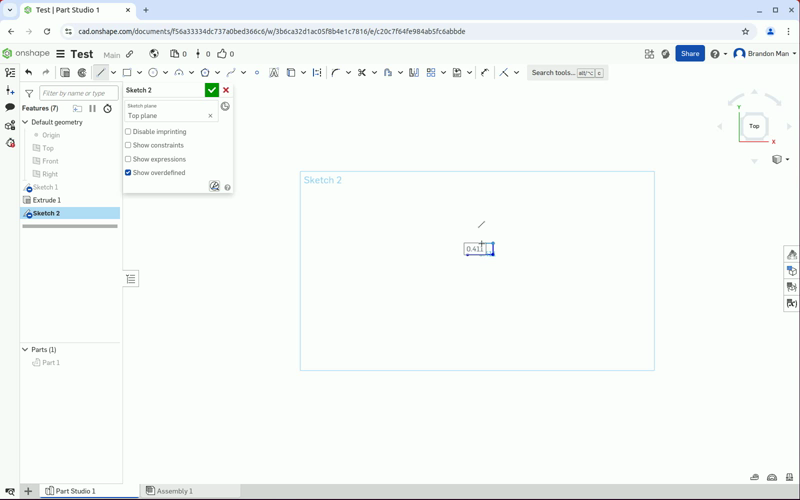
scroll(6)
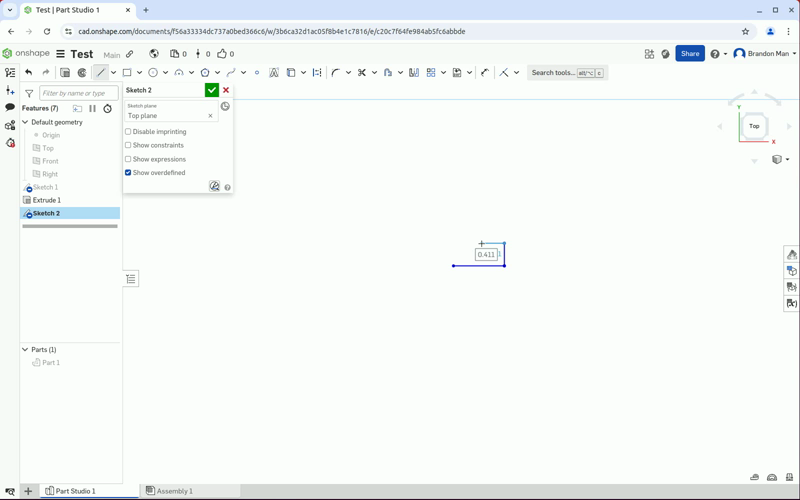
click(481, 243)
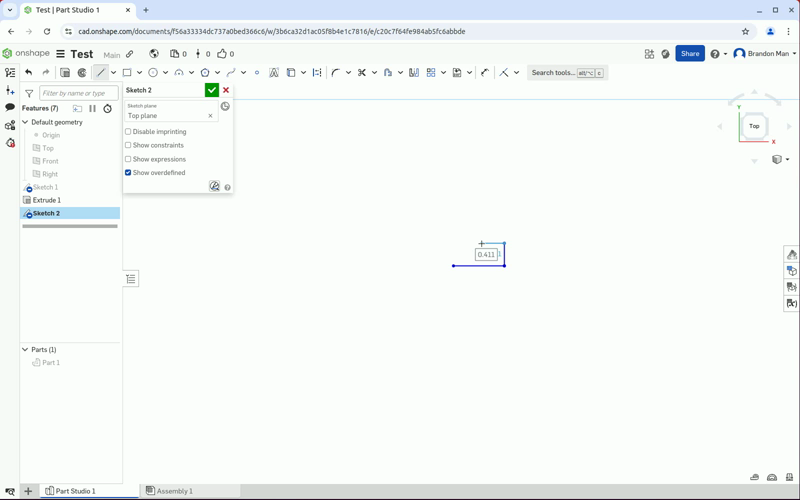
scroll(-6)
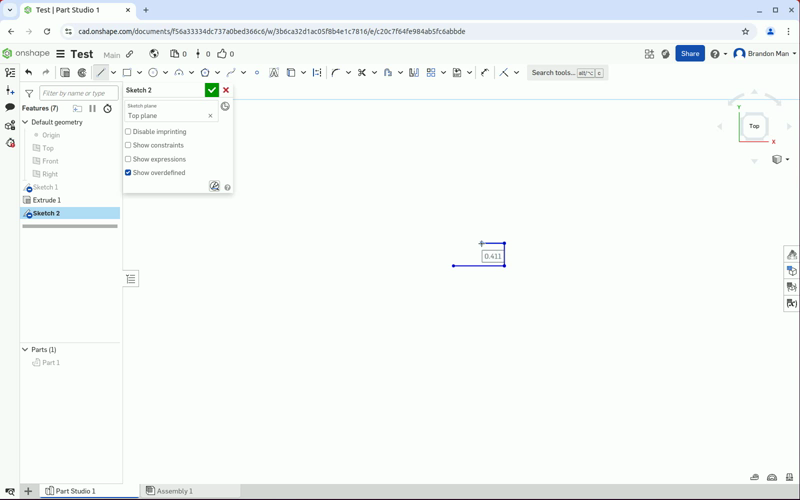
scroll(-6)
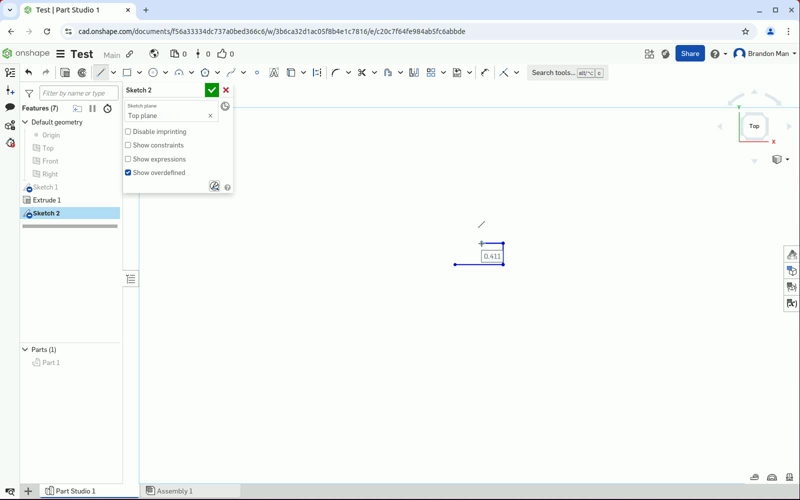
scroll(-6)
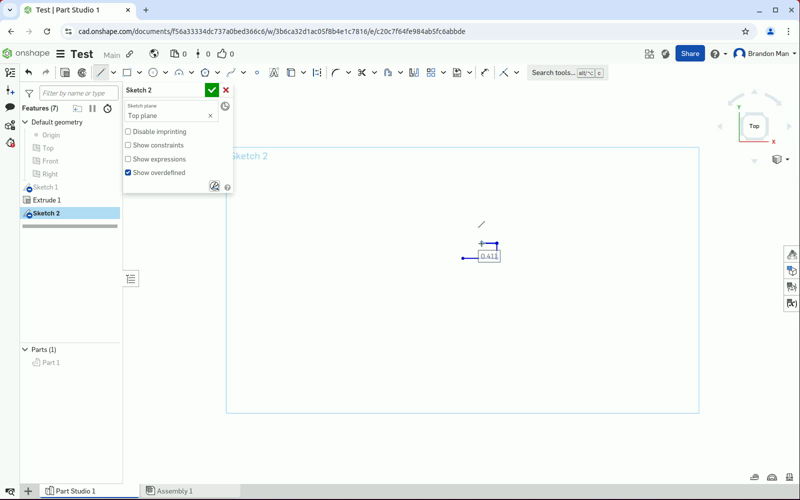
scroll(-6)
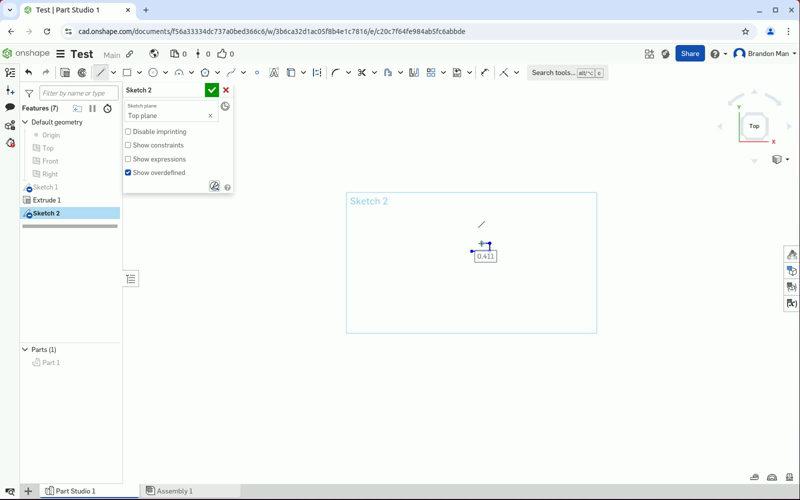
scroll(-6)
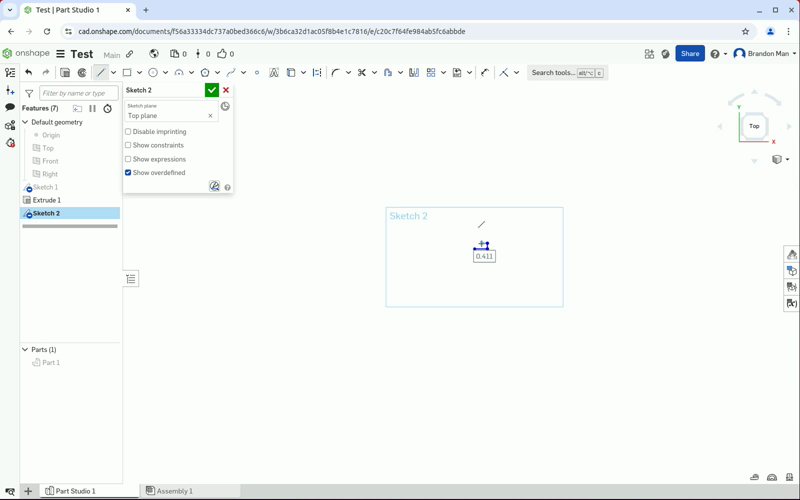
scroll(-6)
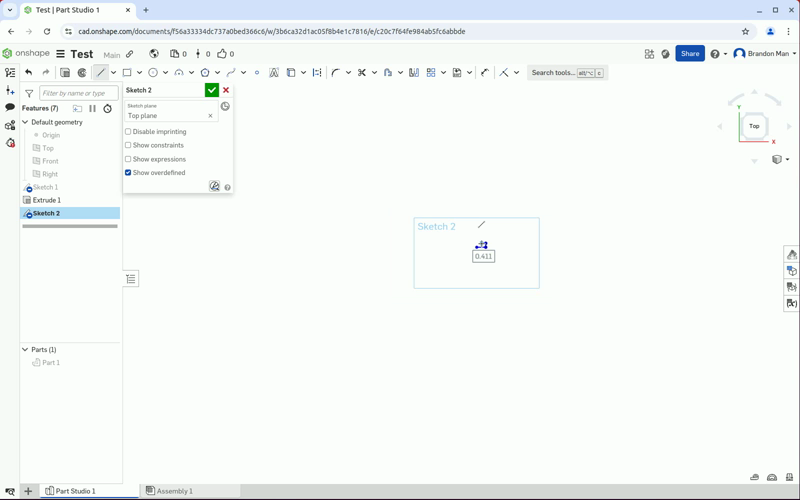
scroll(-6)
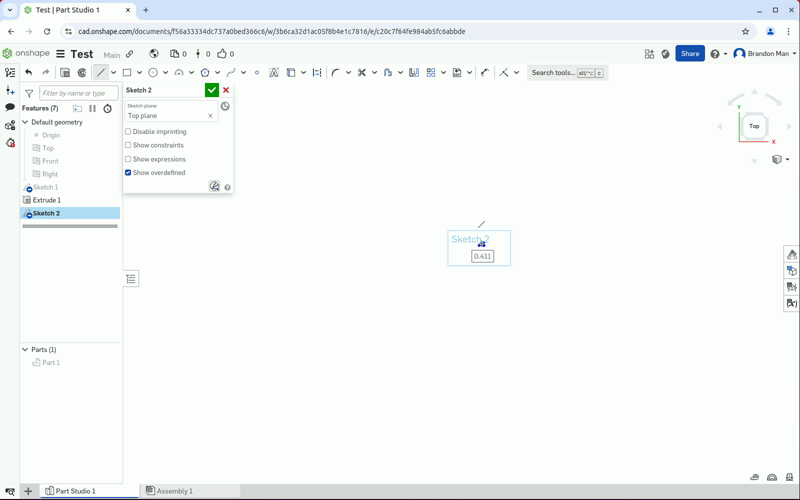
key_up(shift)
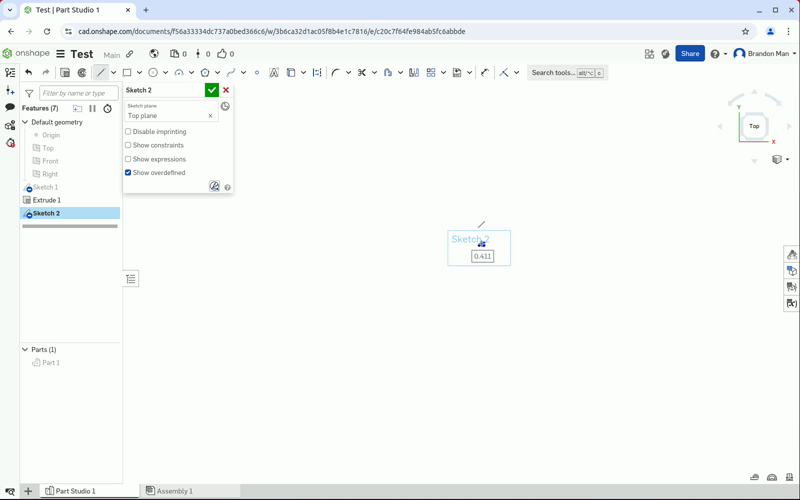
key_down(shift)
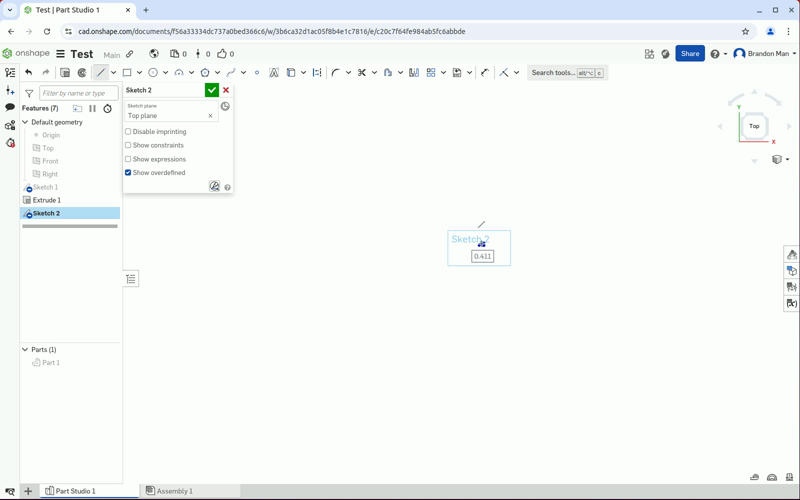
mouse_move(481, 177)
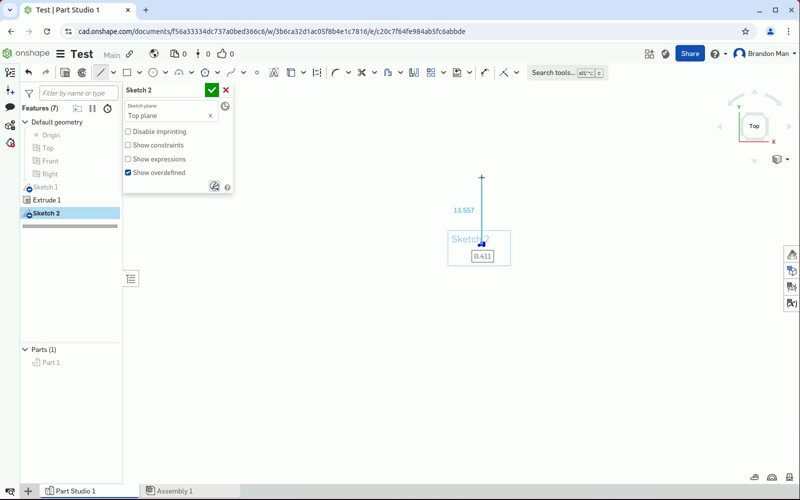
click(481, 177)
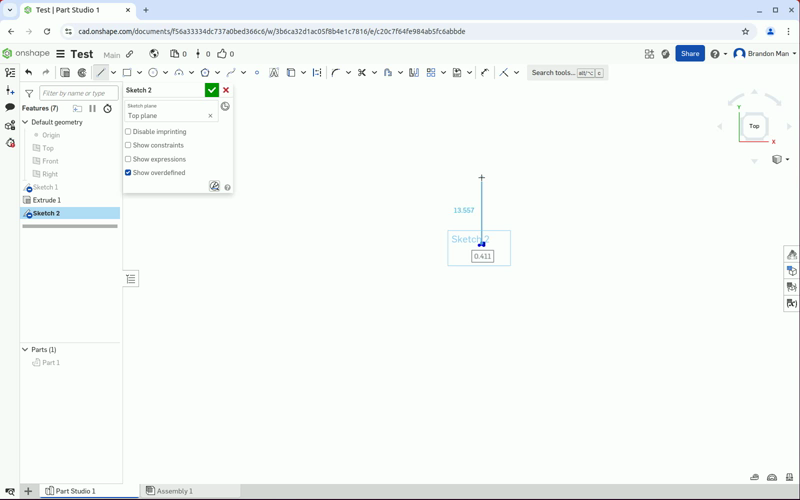
key_up(shift)
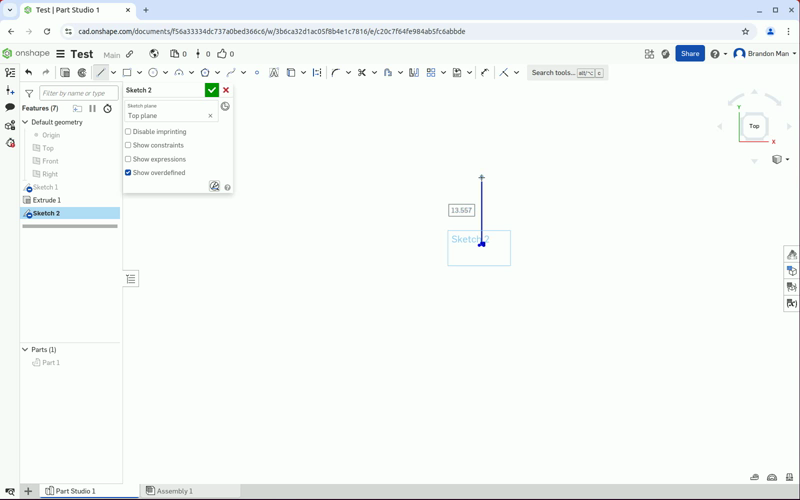
key_down(shift)
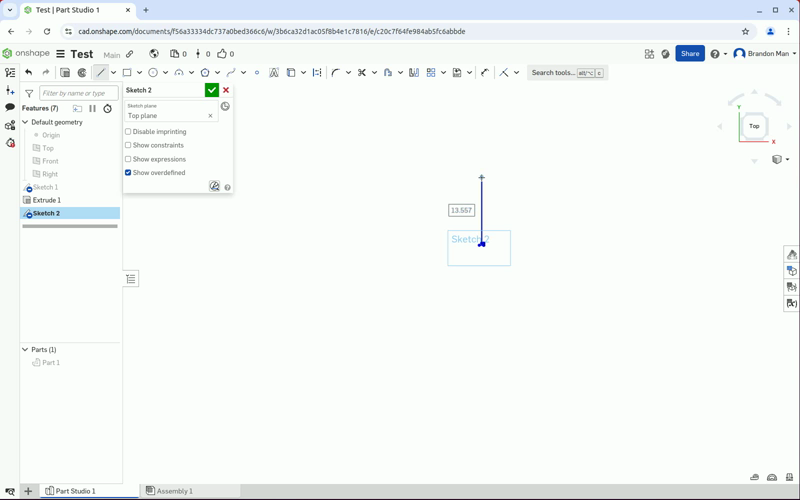
mouse_move(571, 177)
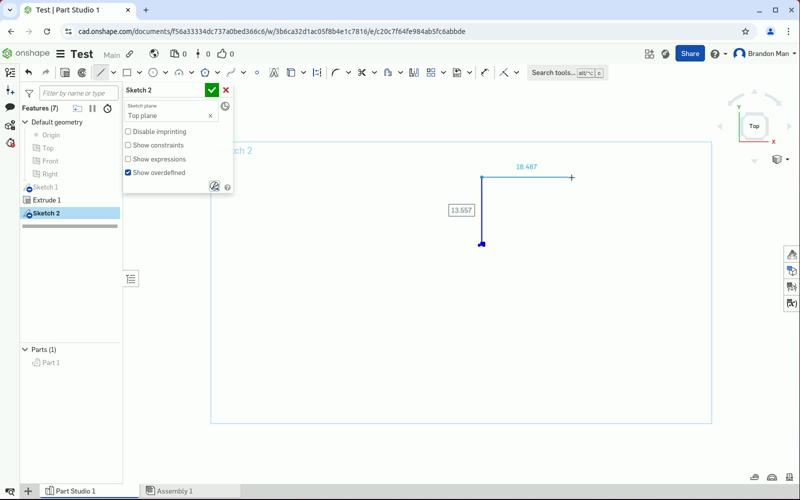
click(571, 177)
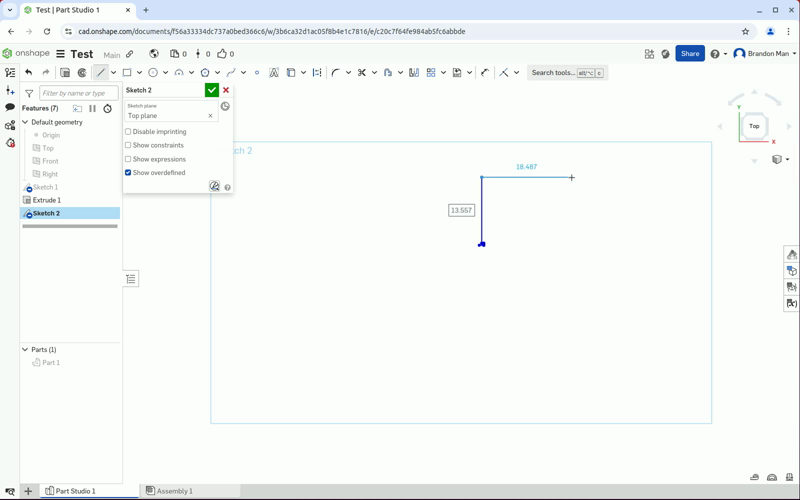
key_up(shift)
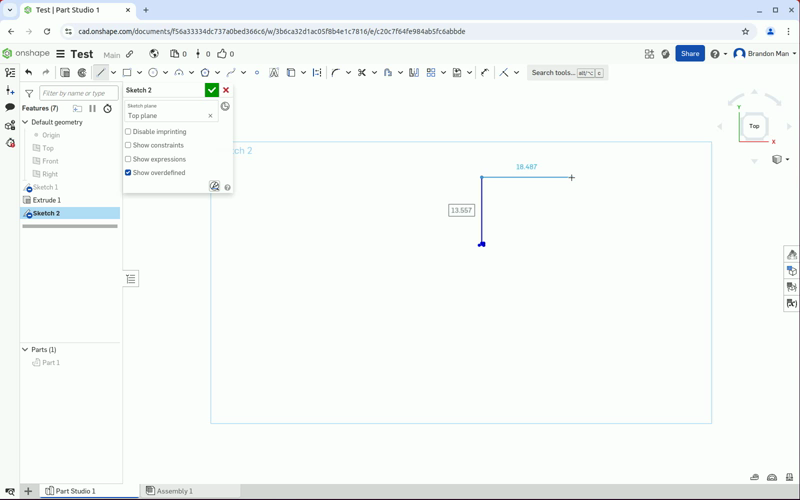
key_down(shift)
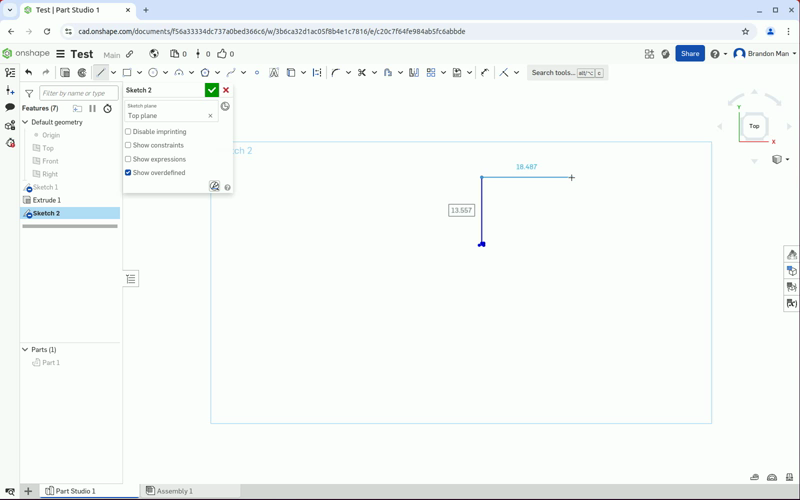
mouse_move(571, 243)
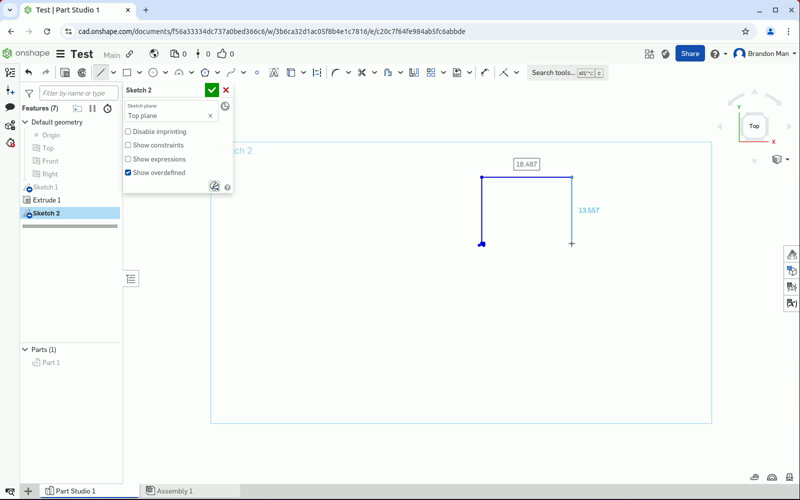
click(571, 243)
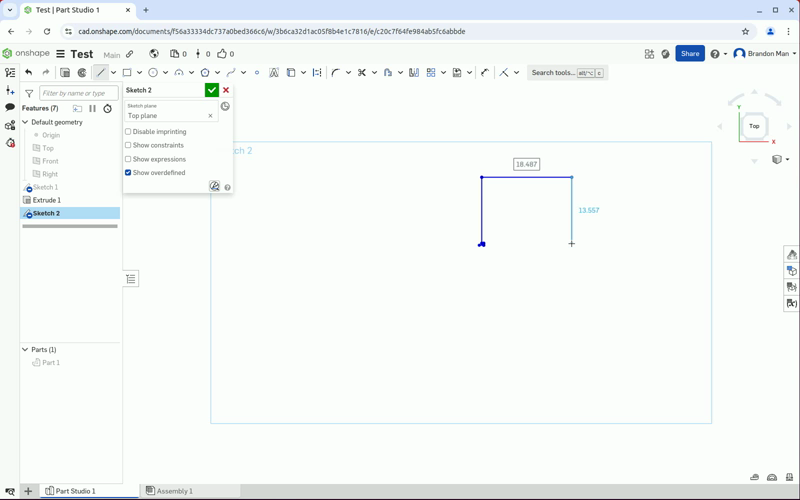
key_up(shift)
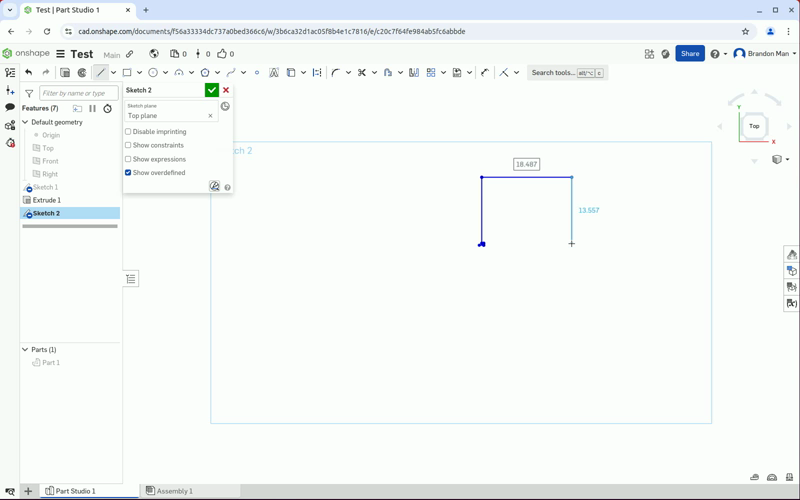
key_down(shift)
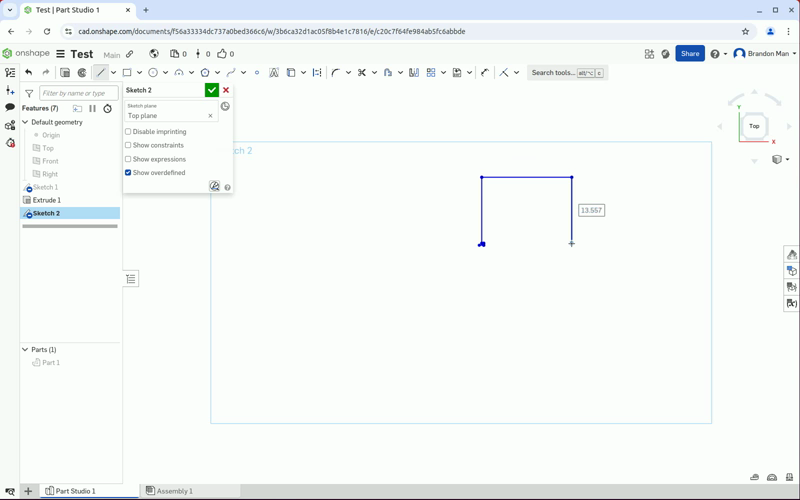
mouse_move(589, 243)
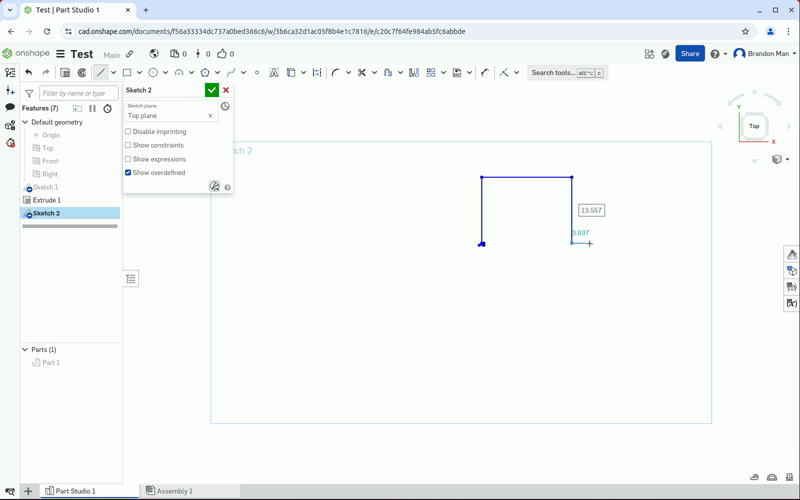
mouse_move(564, 243)
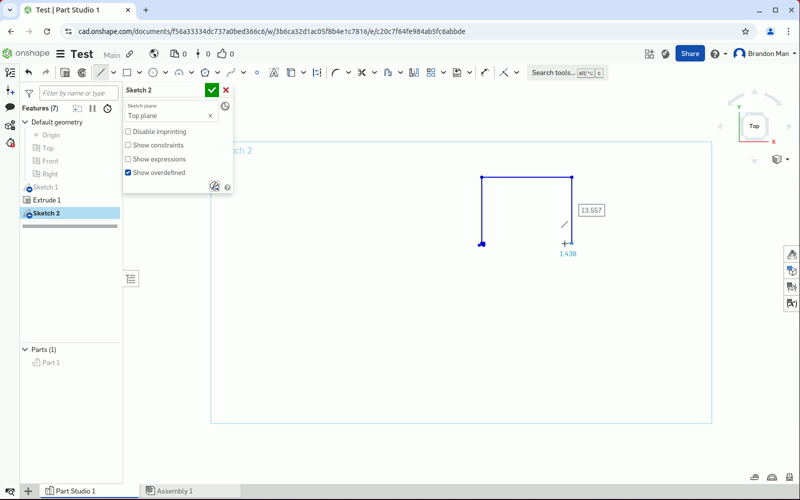
scroll(6)
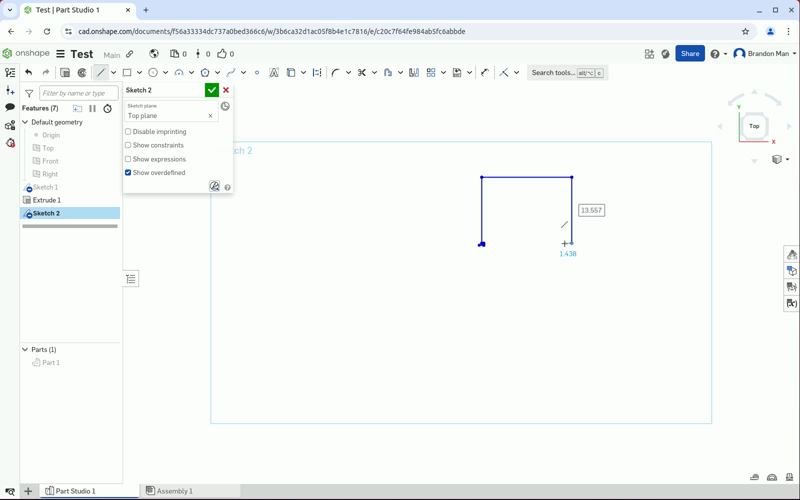
scroll(6)
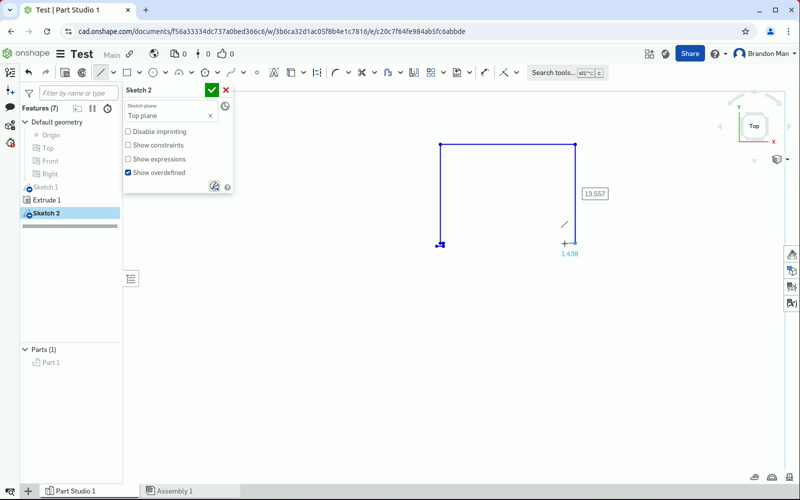
scroll(6)
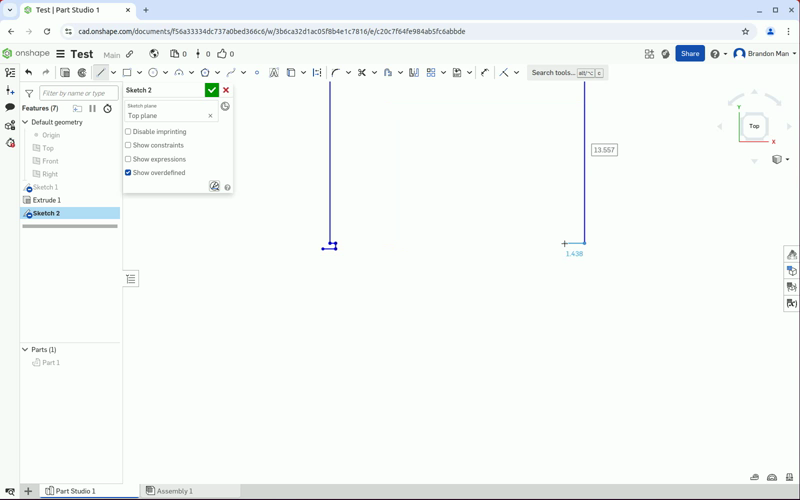
scroll(6)
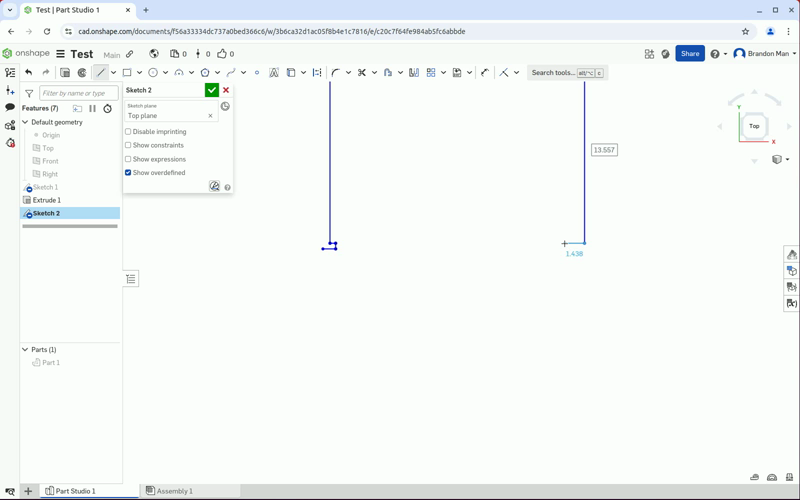
scroll(6)
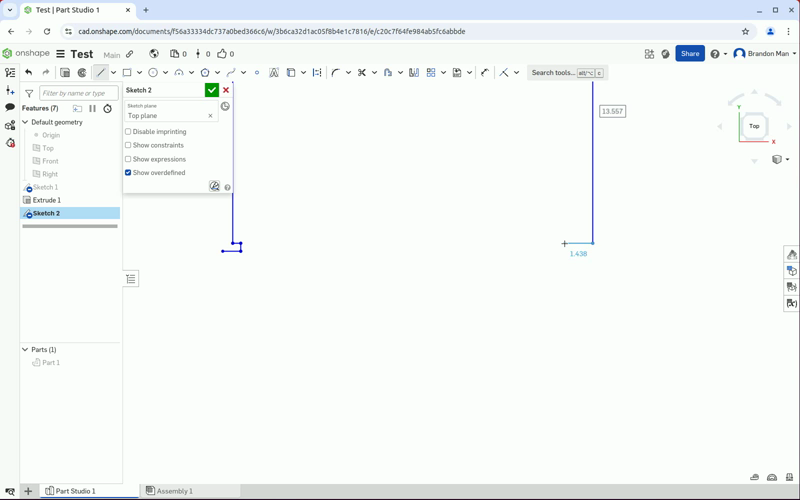
scroll(6)
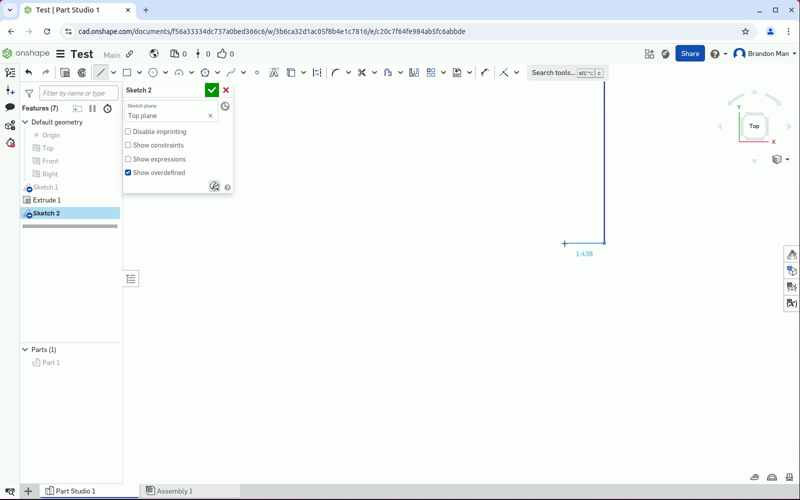
scroll(6)
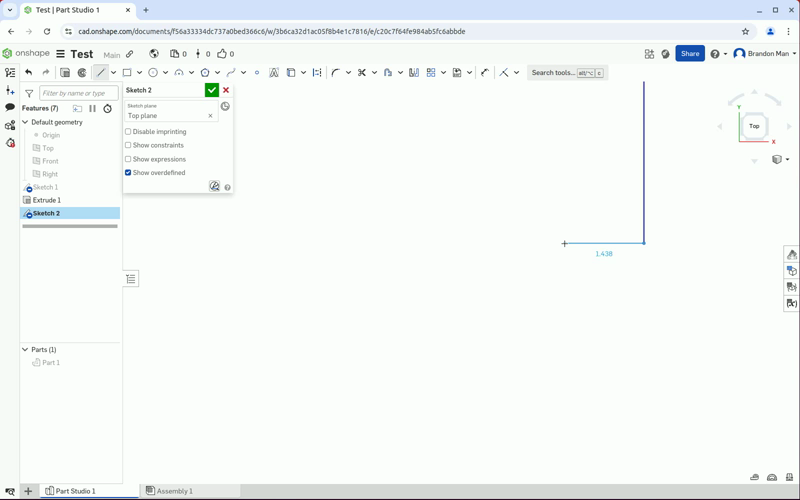
click(564, 243)
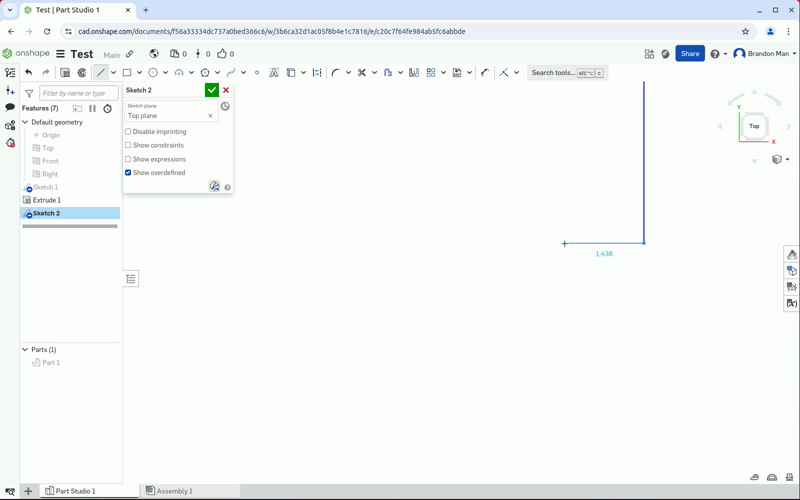
scroll(-6)
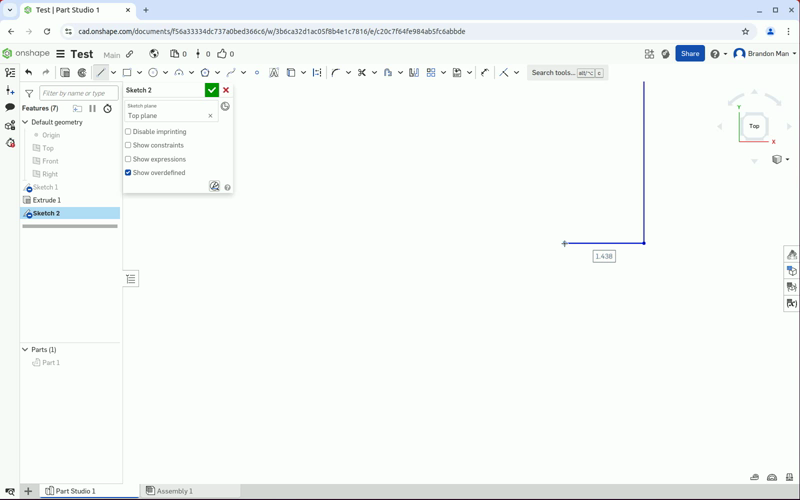
scroll(-6)
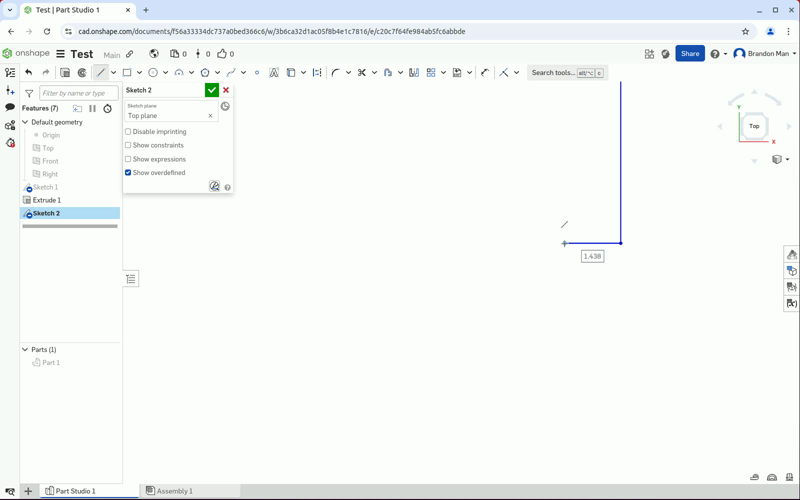
scroll(-6)
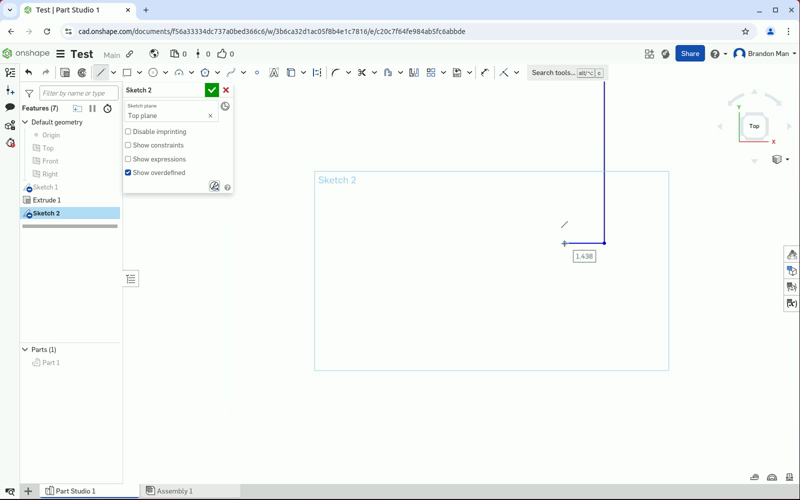
scroll(-6)
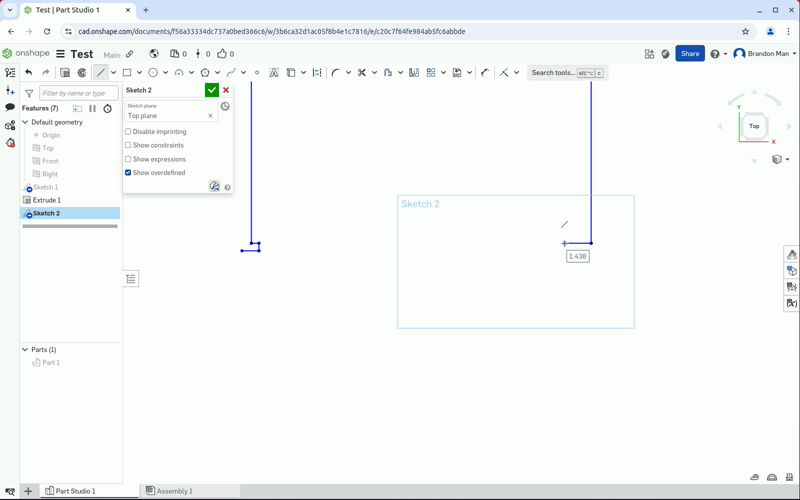
scroll(-6)
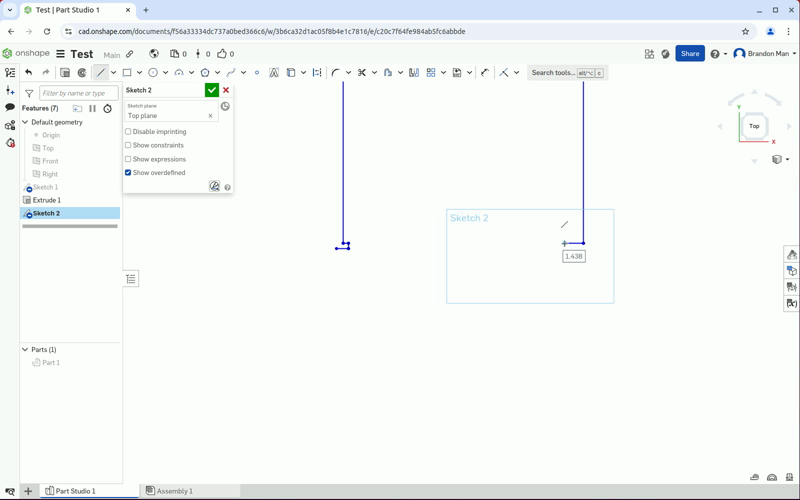
scroll(-6)
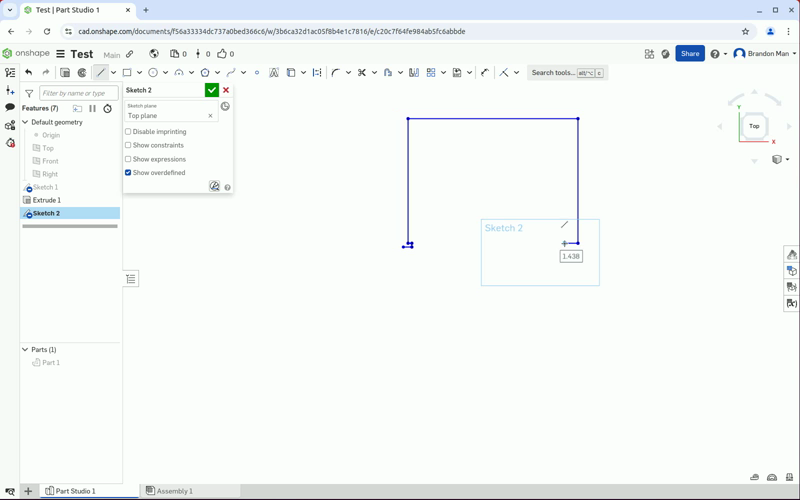
scroll(-6)
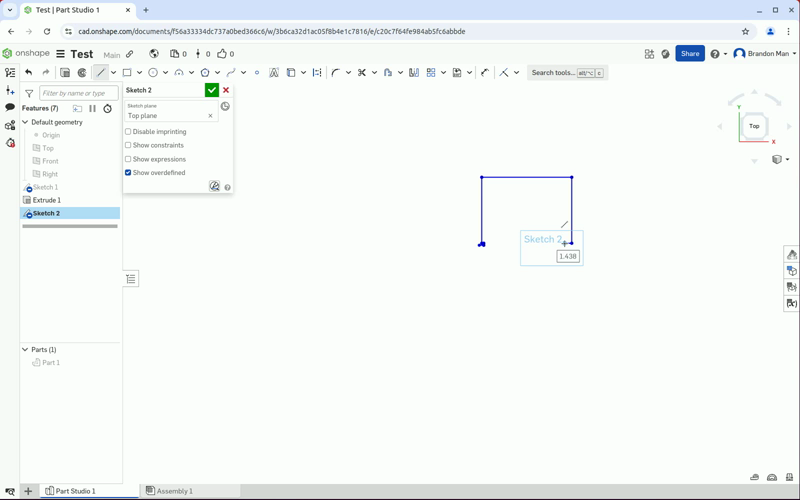
key_up(shift)
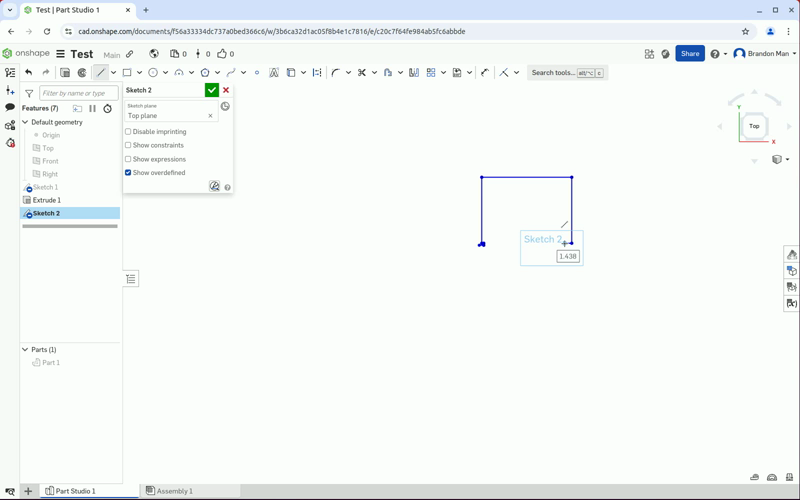
key_down(shift)
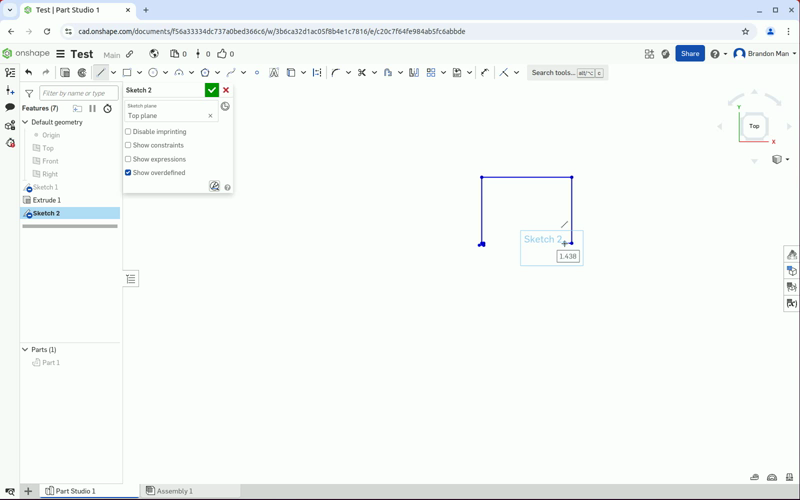
mouse_move(589, 243)
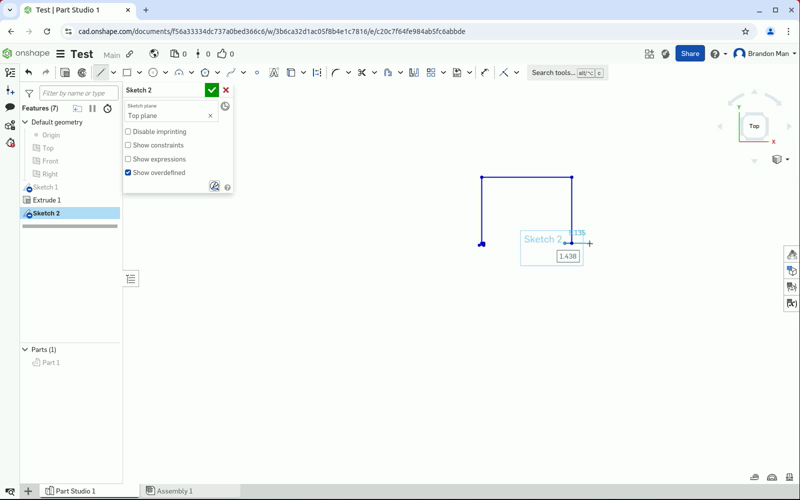
mouse_move(564, 245)
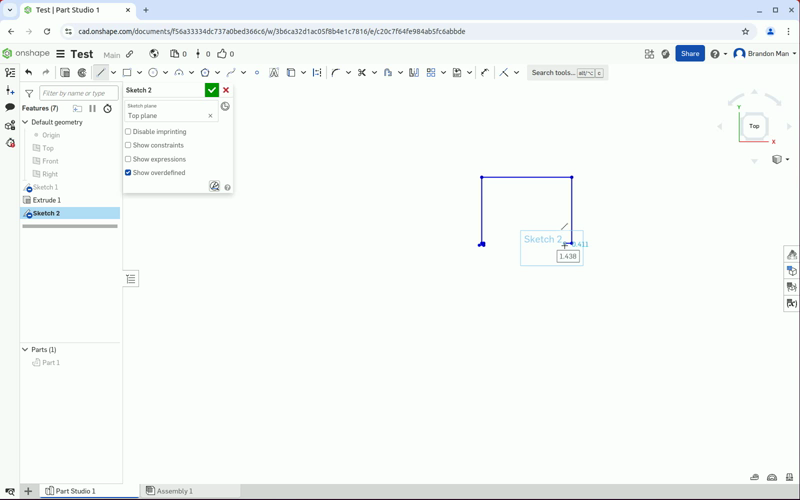
scroll(6)
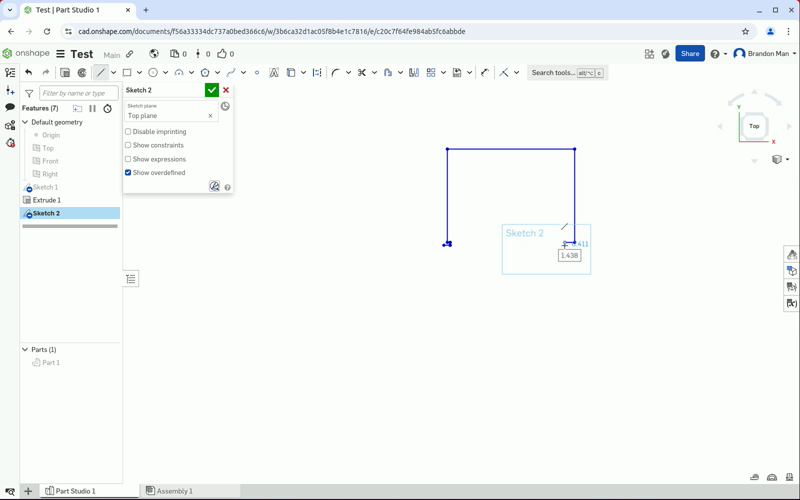
scroll(6)
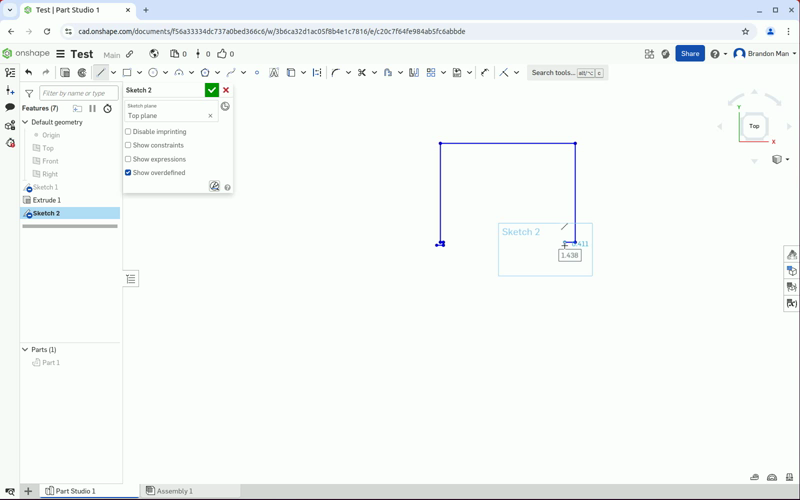
scroll(6)
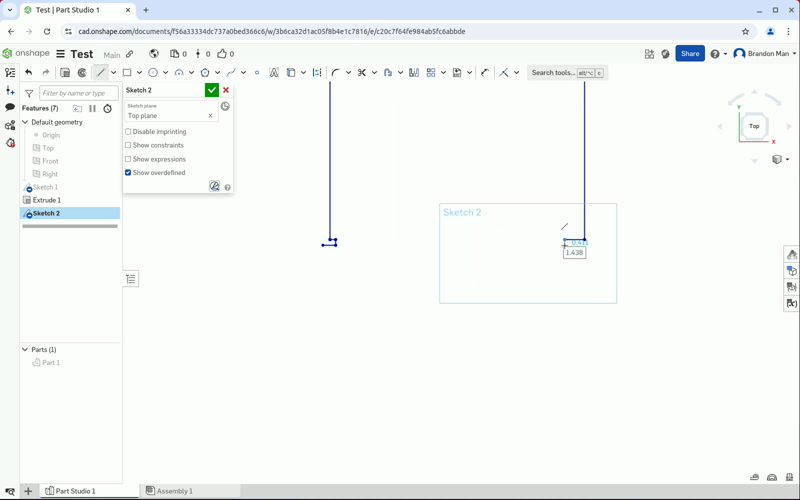
scroll(6)
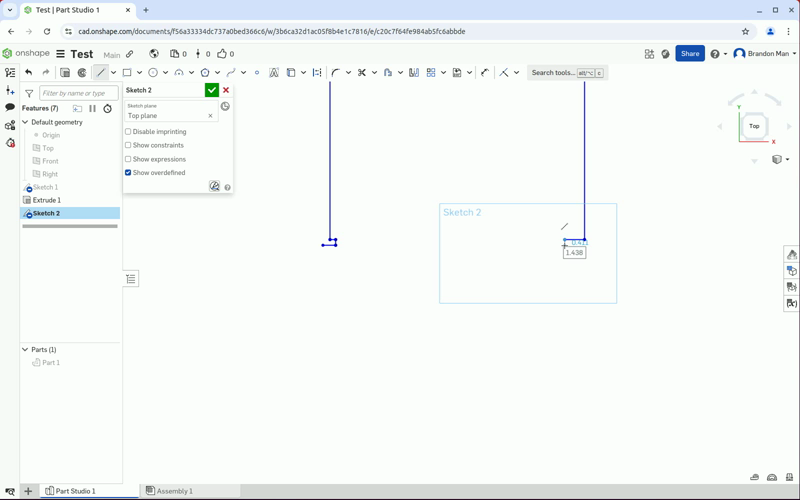
scroll(6)
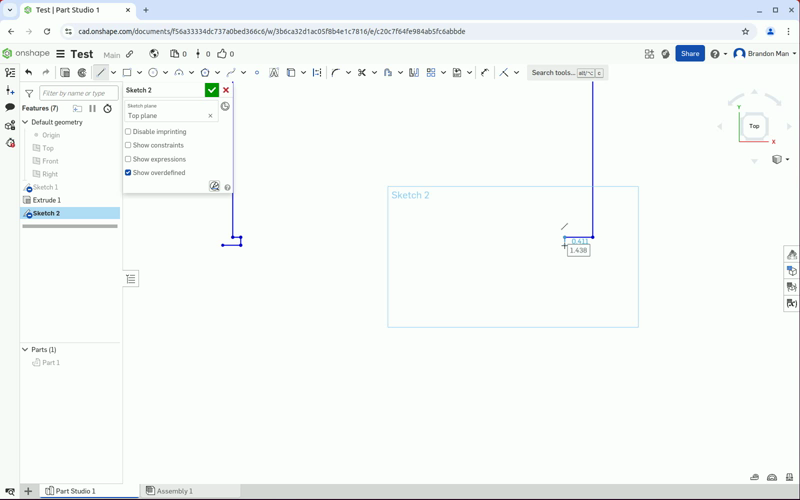
scroll(6)
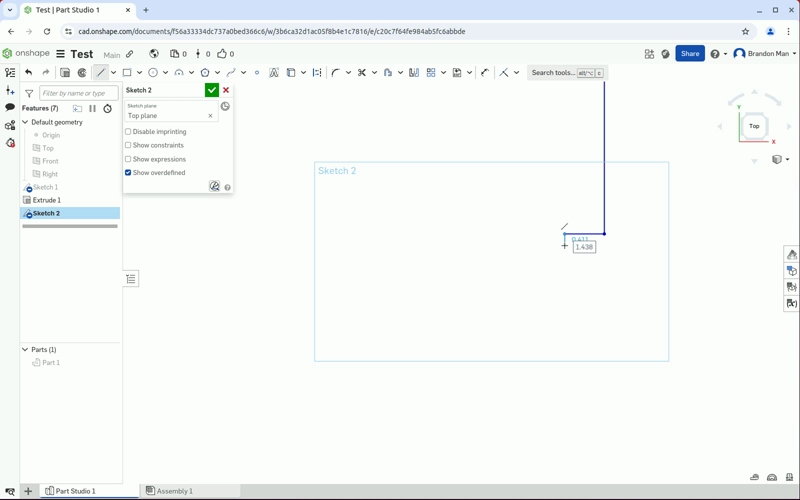
scroll(6)
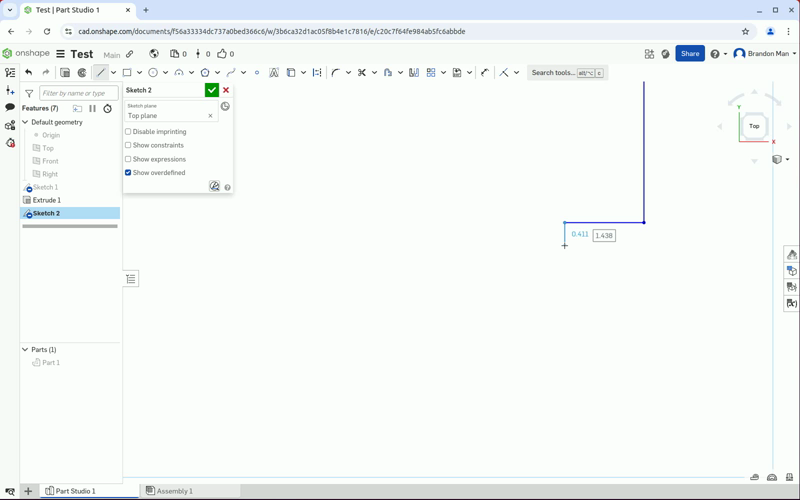
click(564, 245)
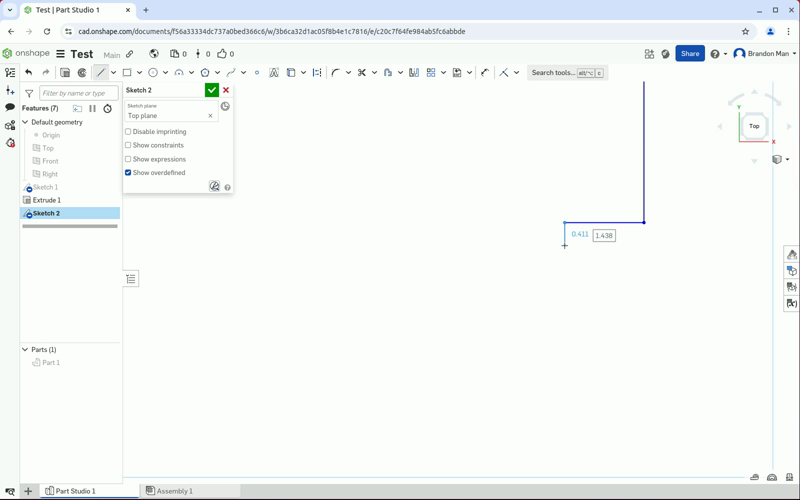
scroll(-6)
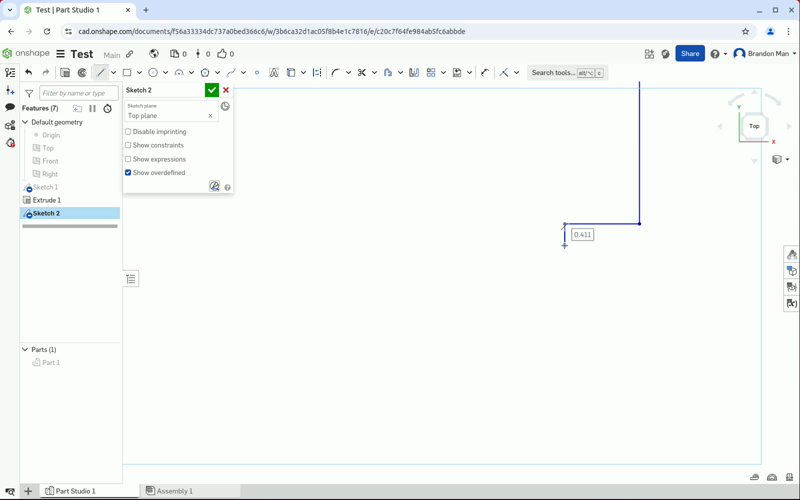
scroll(-6)
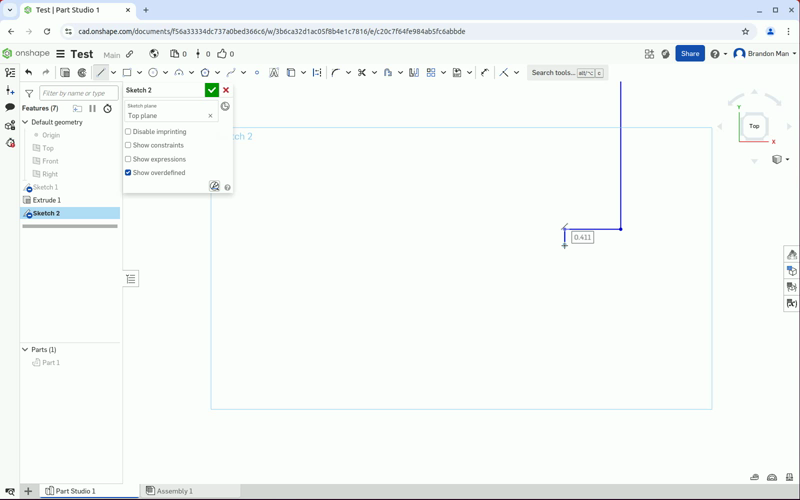
scroll(-6)
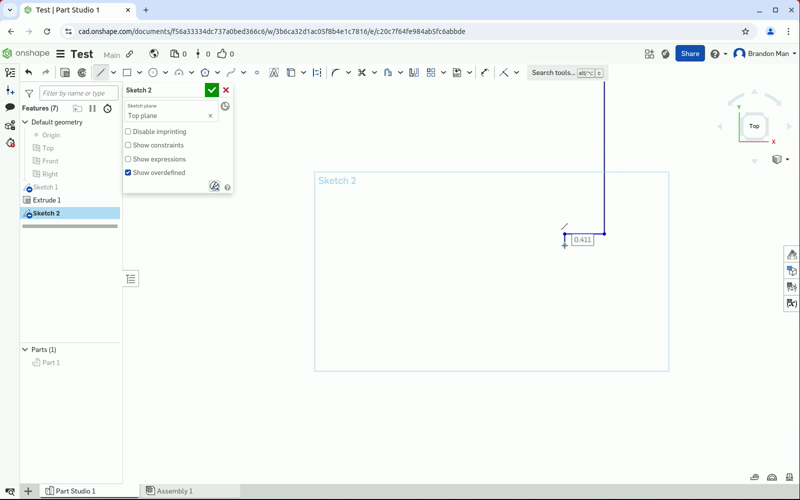
scroll(-6)
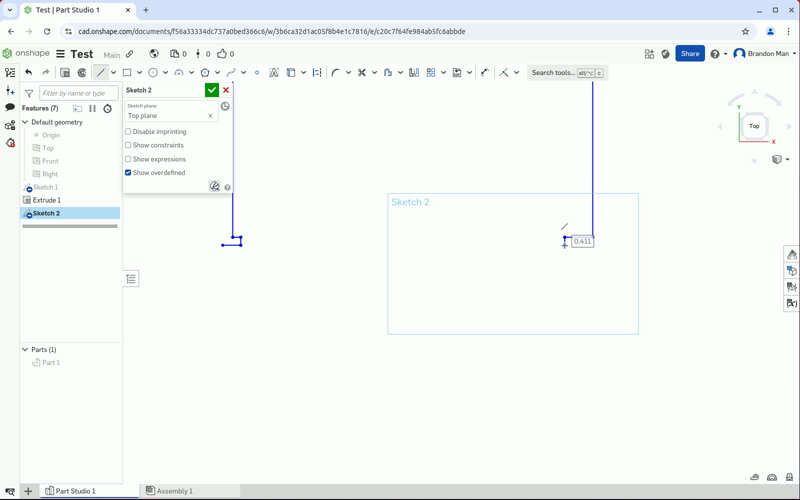
scroll(-6)
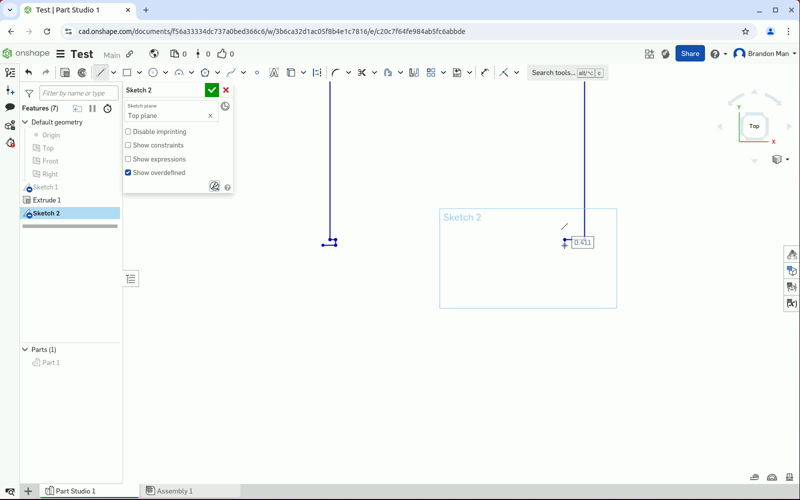
scroll(-6)
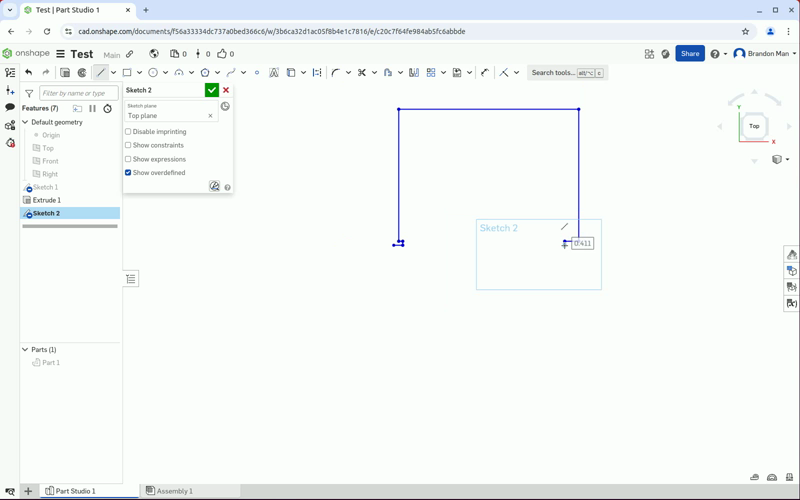
scroll(-6)
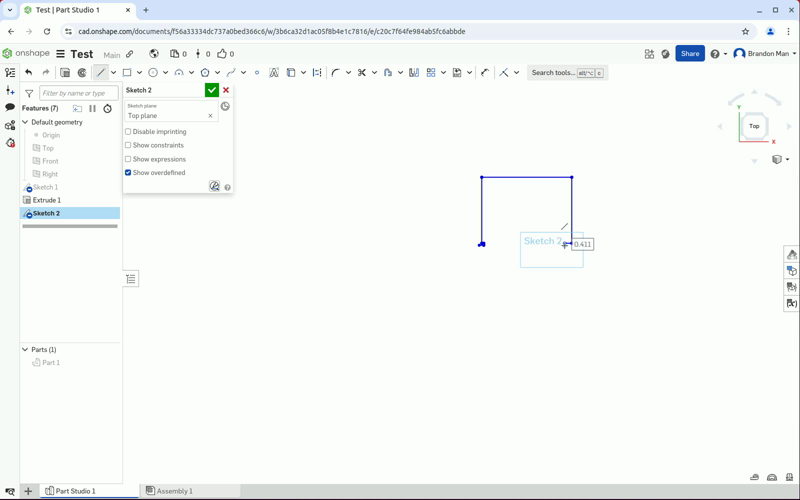
key_up(shift)
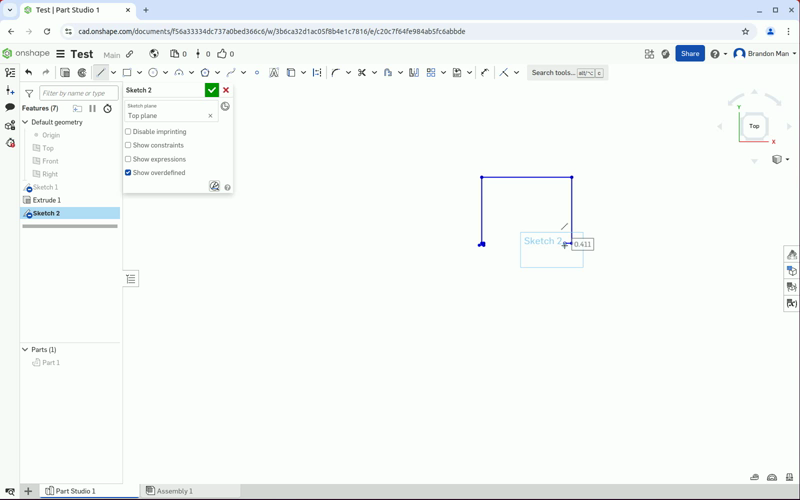
key_down(shift)
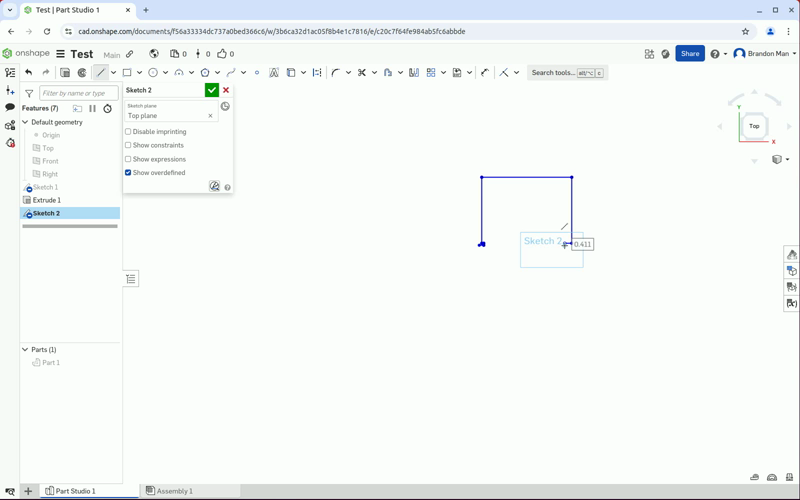
mouse_move(589, 245)
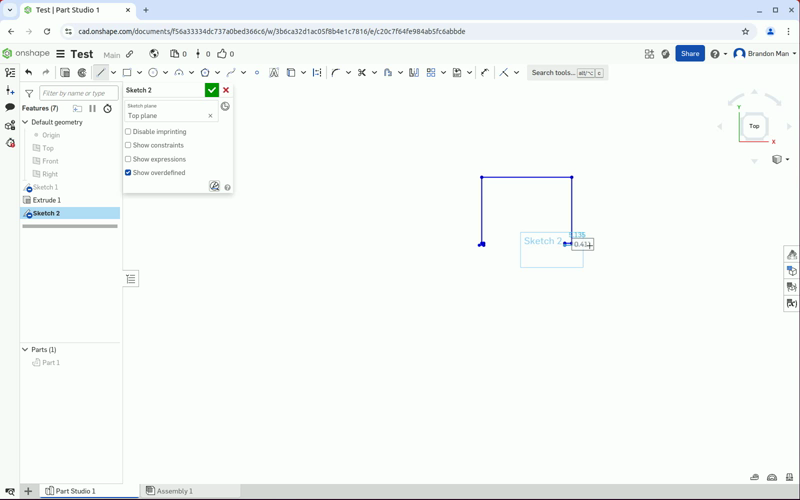
mouse_move(573, 245)
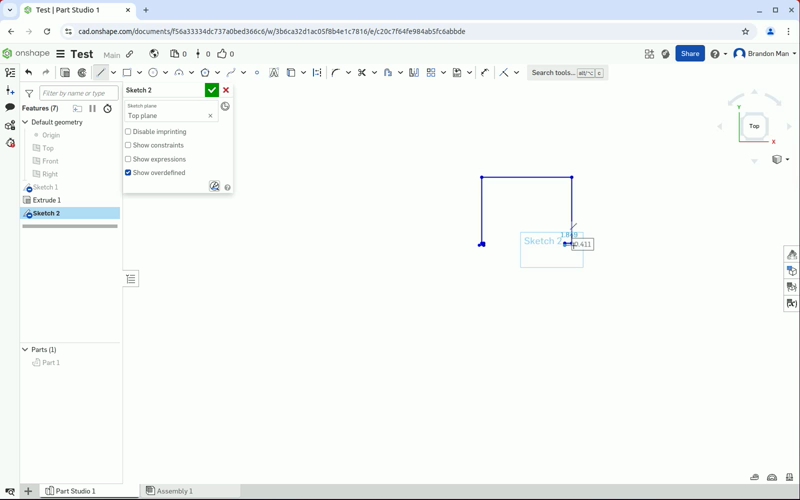
scroll(6)
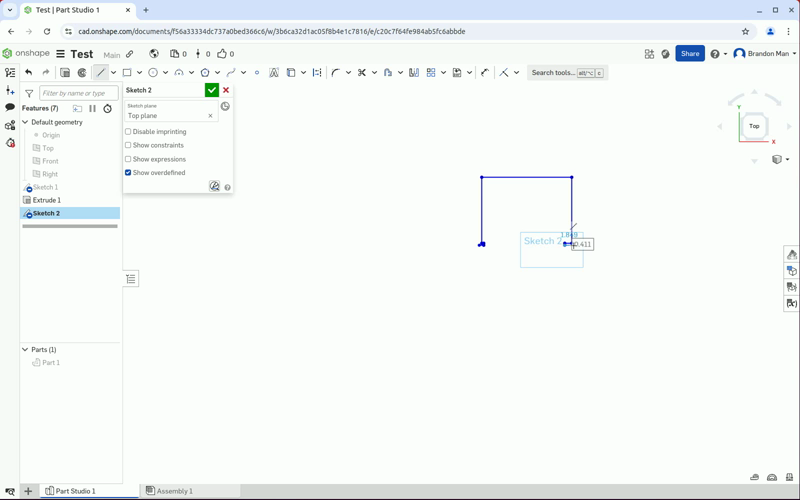
scroll(6)
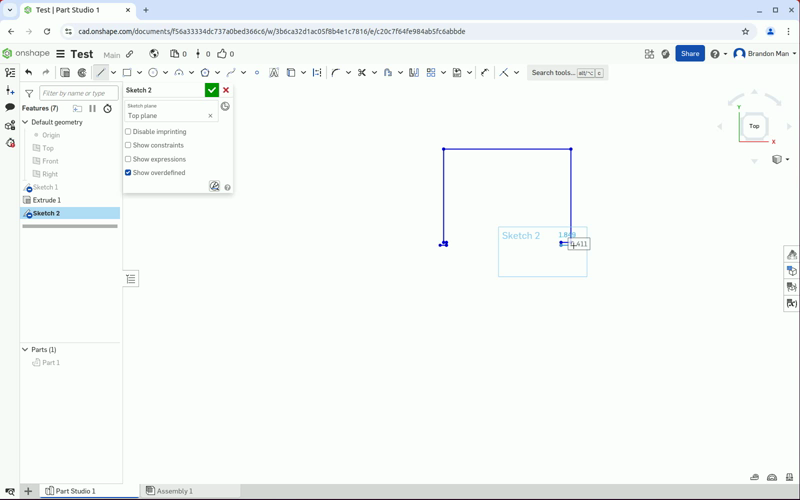
scroll(6)
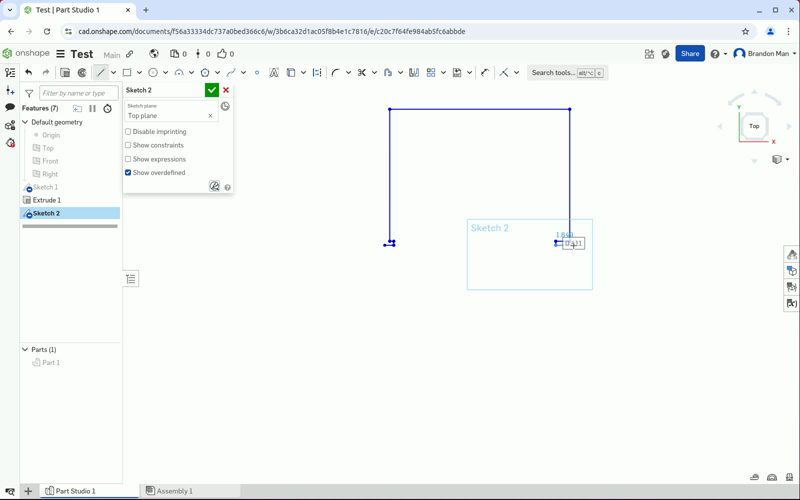
scroll(6)
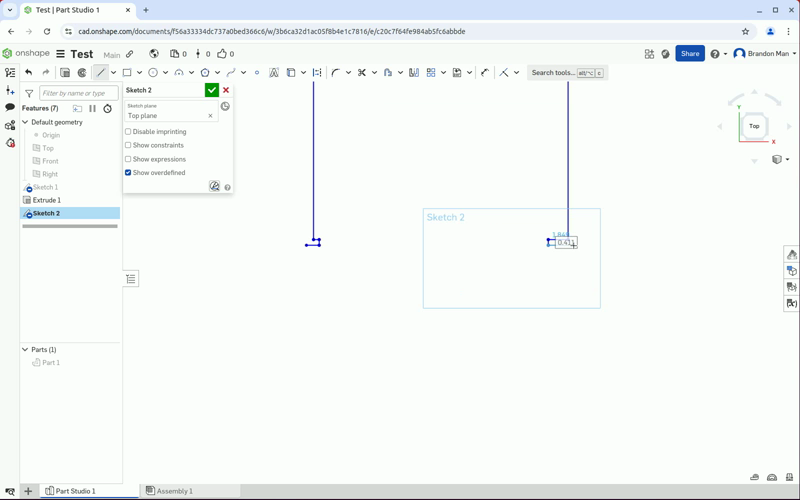
scroll(6)
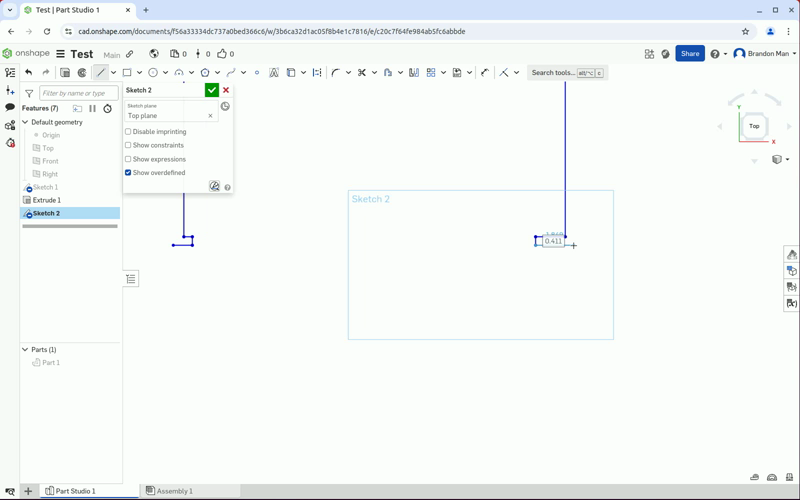
scroll(6)
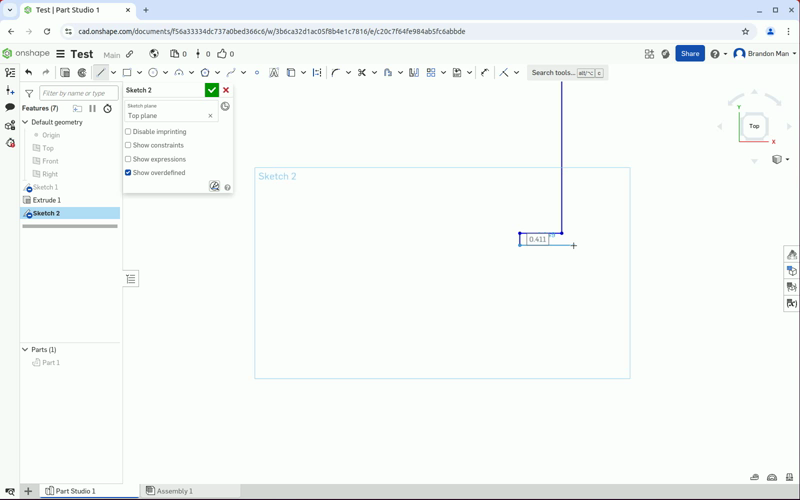
scroll(6)
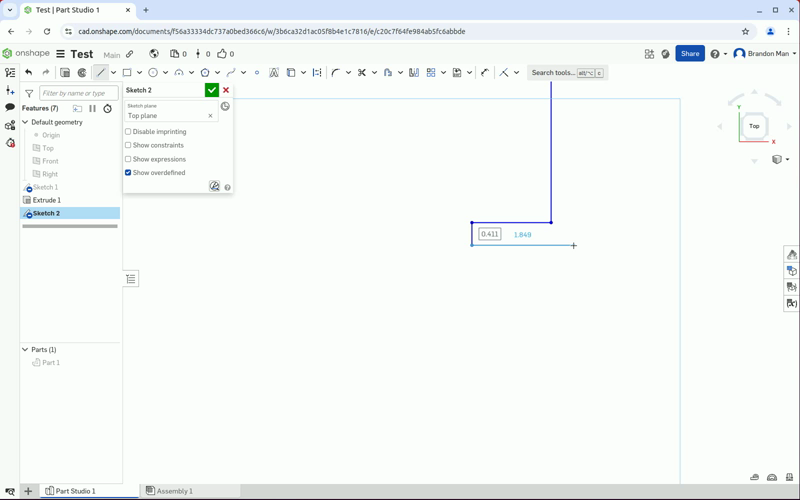
click(573, 245)
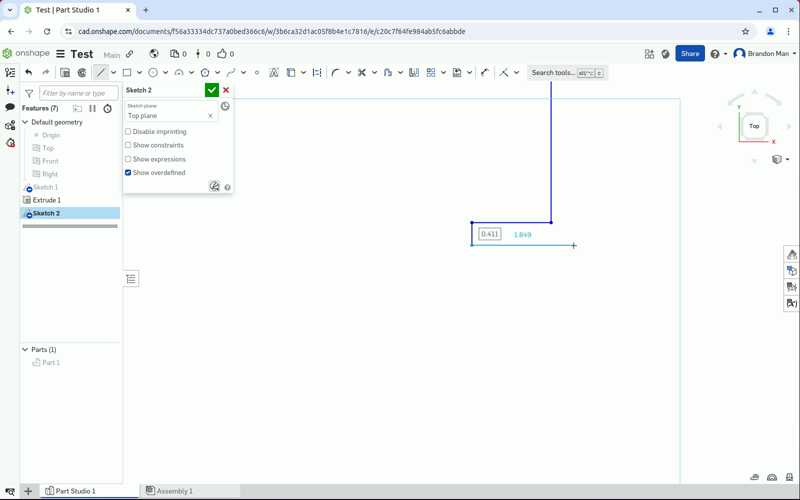
scroll(-6)
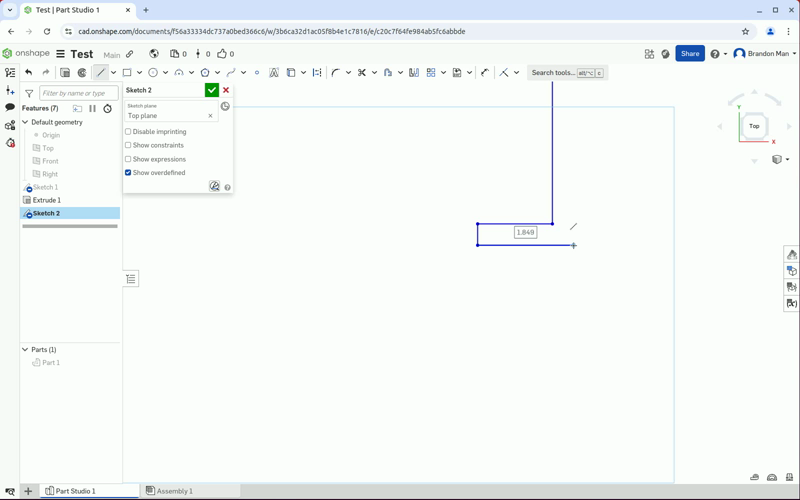
scroll(-6)
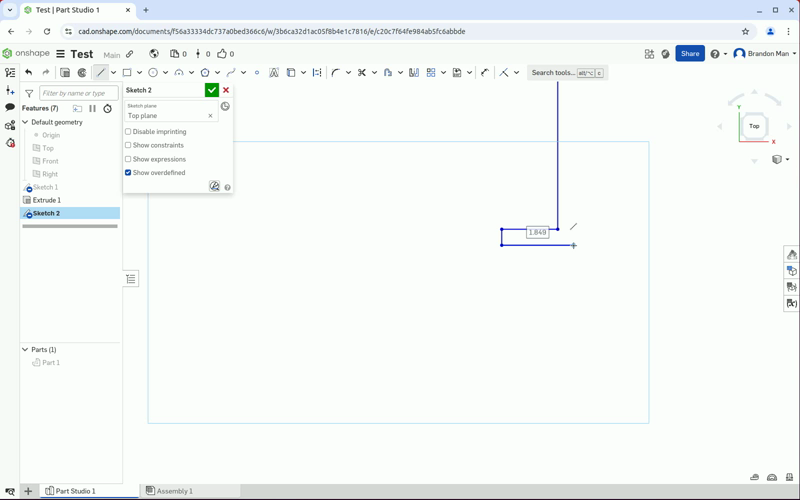
scroll(-6)
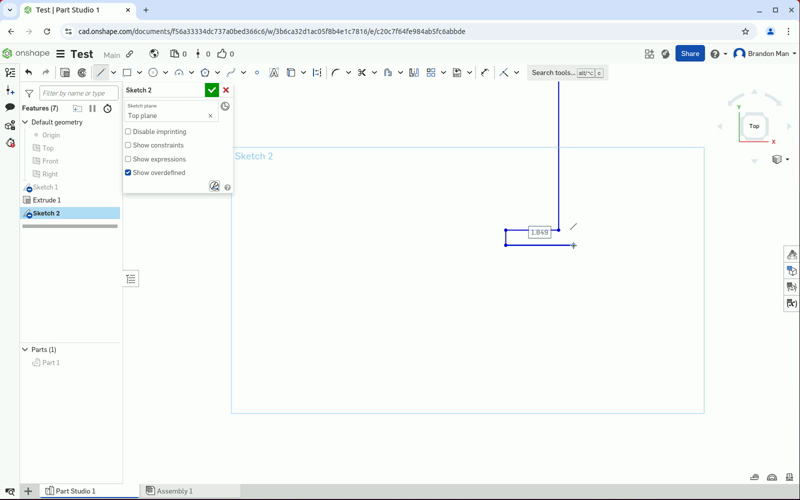
scroll(-6)
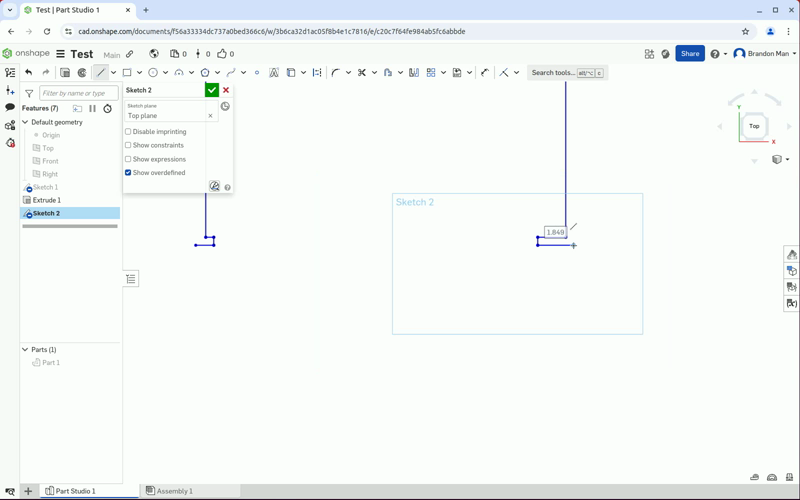
scroll(-6)
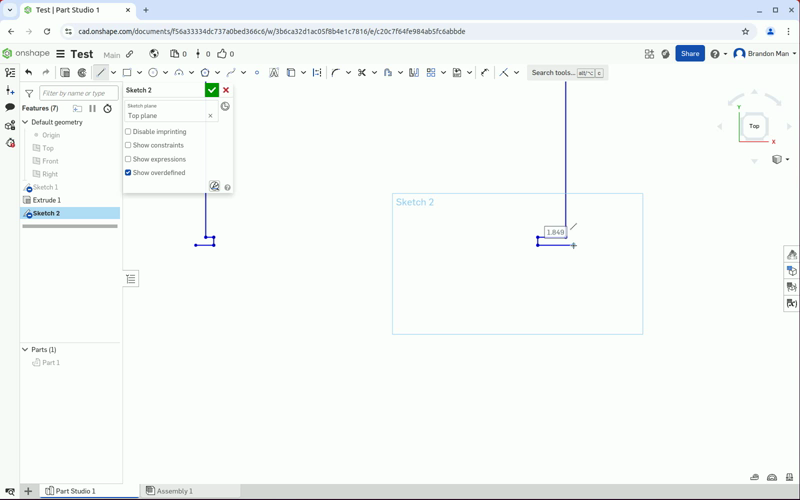
scroll(-6)
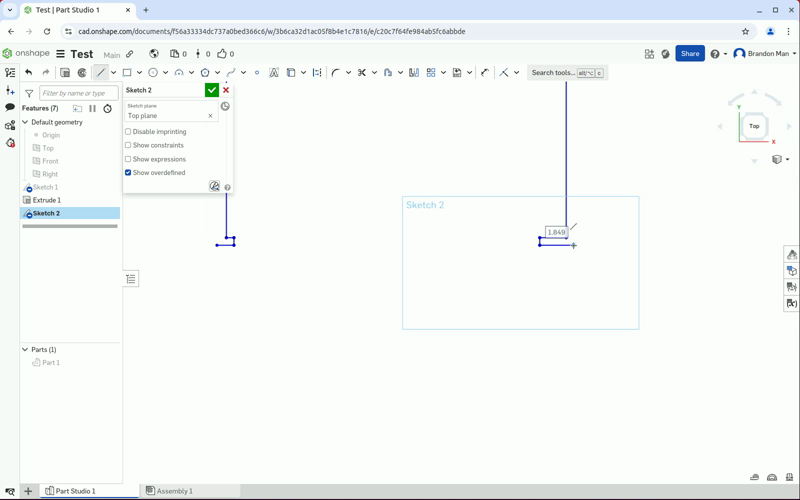
scroll(-6)
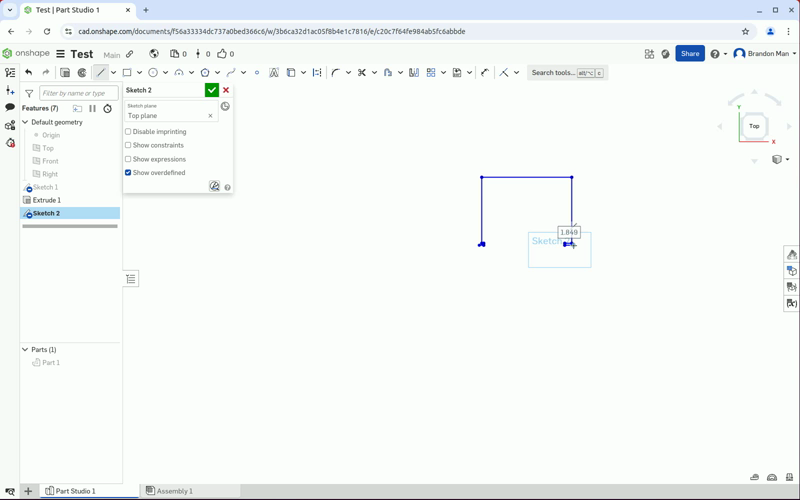
key_up(shift)
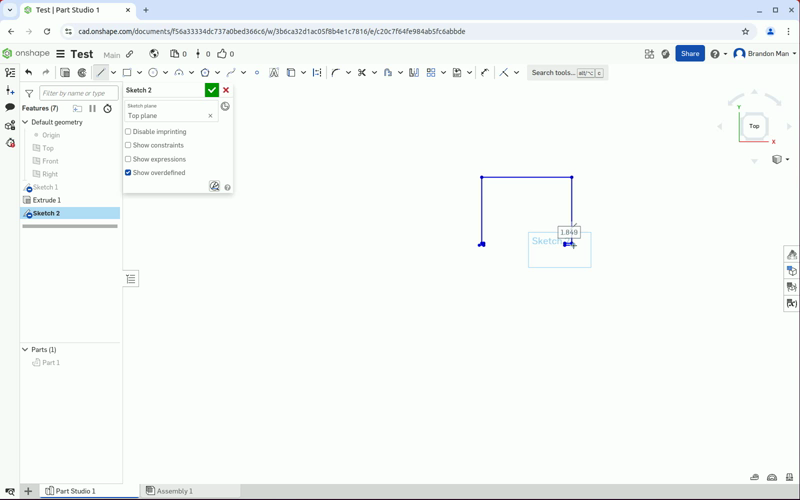
key_down(shift)
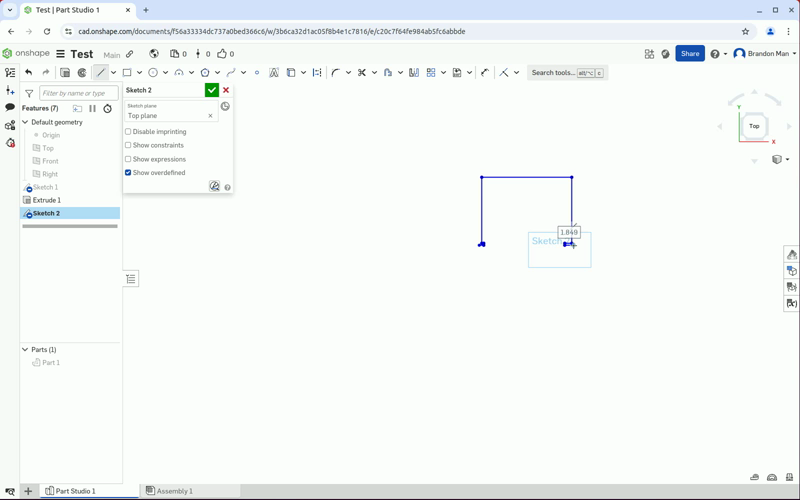
mouse_move(573, 175)
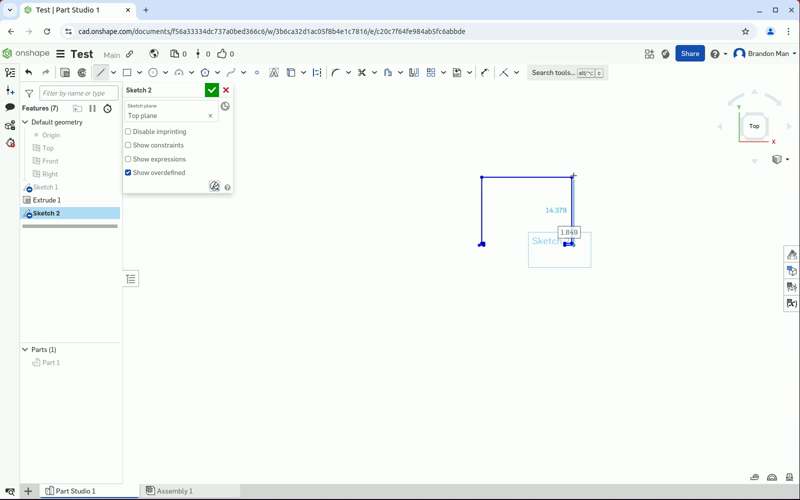
scroll(6)
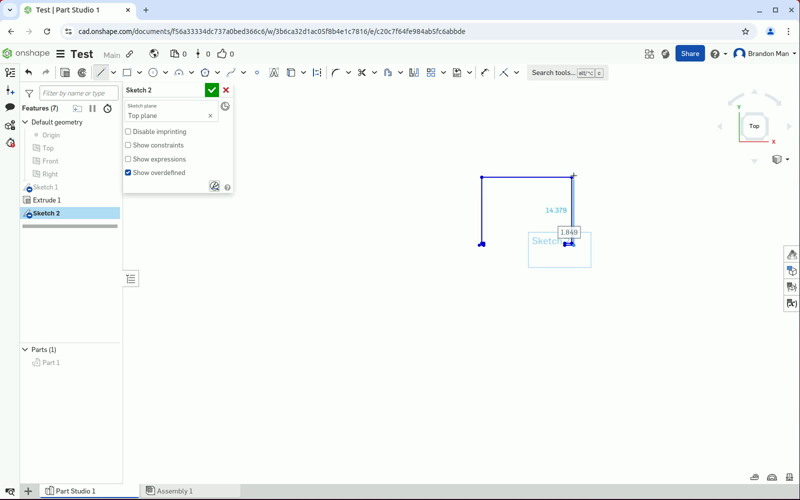
scroll(6)
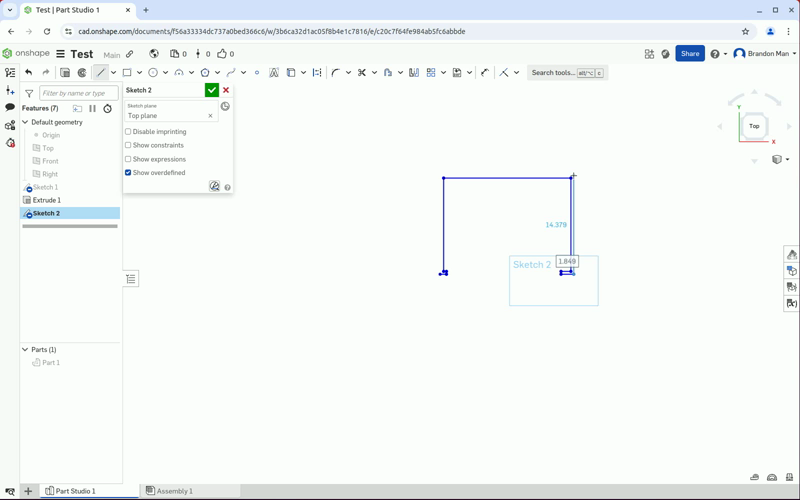
scroll(6)
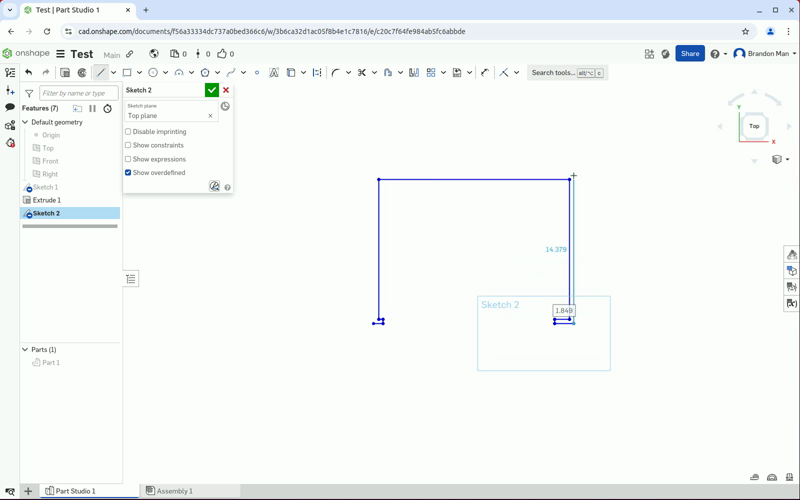
scroll(6)
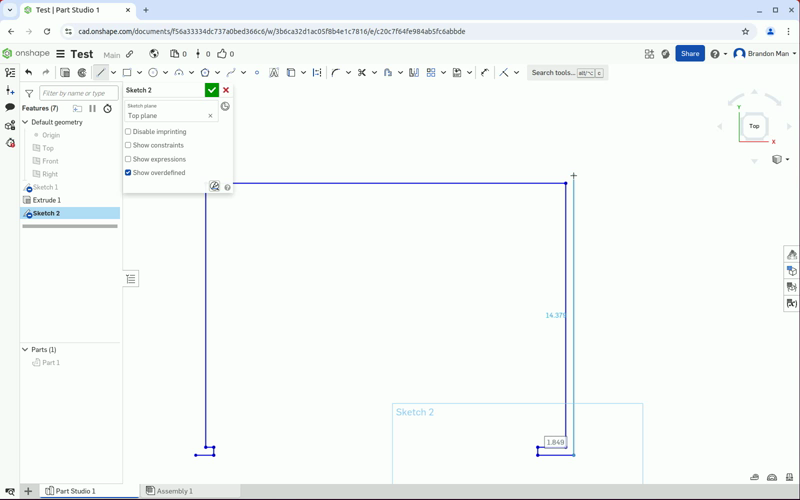
scroll(6)
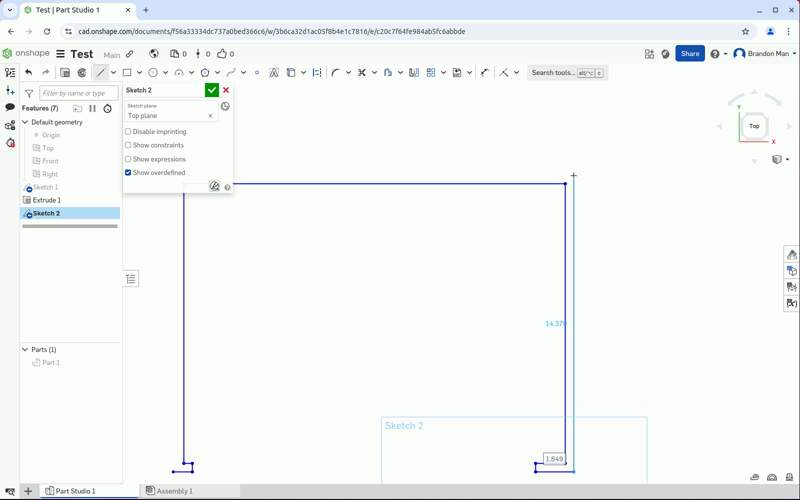
scroll(6)
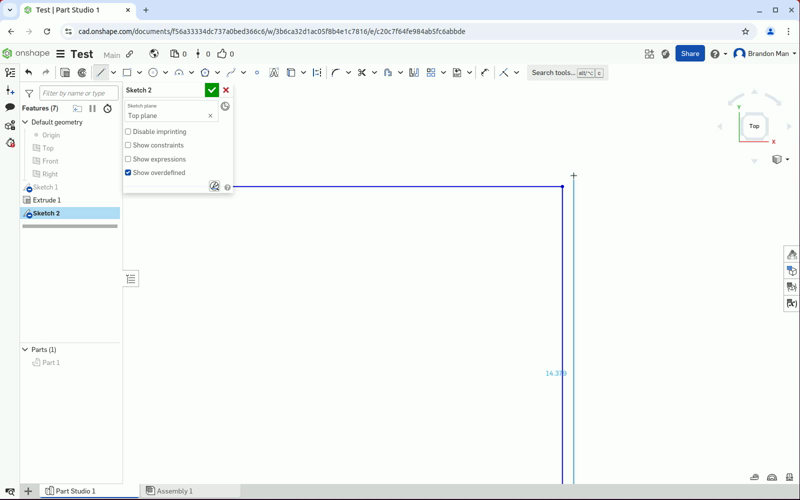
scroll(6)
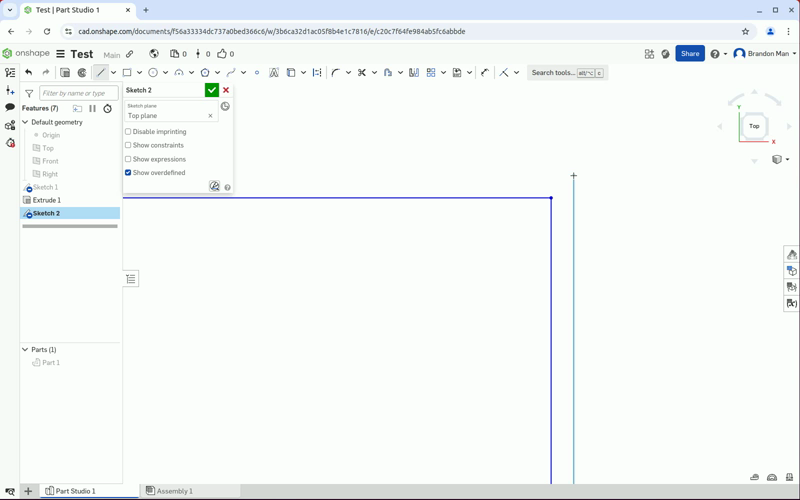
click(573, 175)
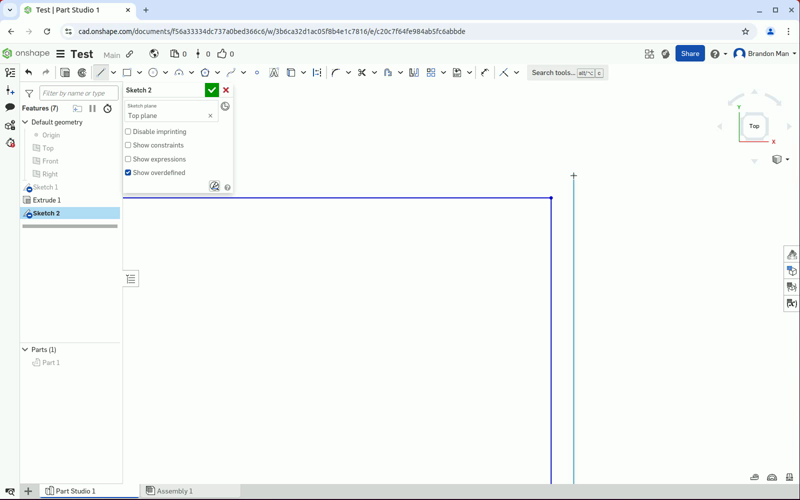
scroll(-6)
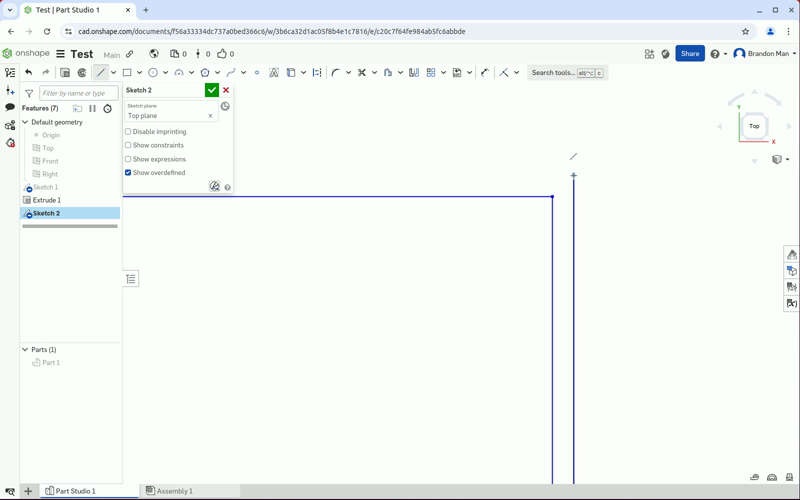
scroll(-6)
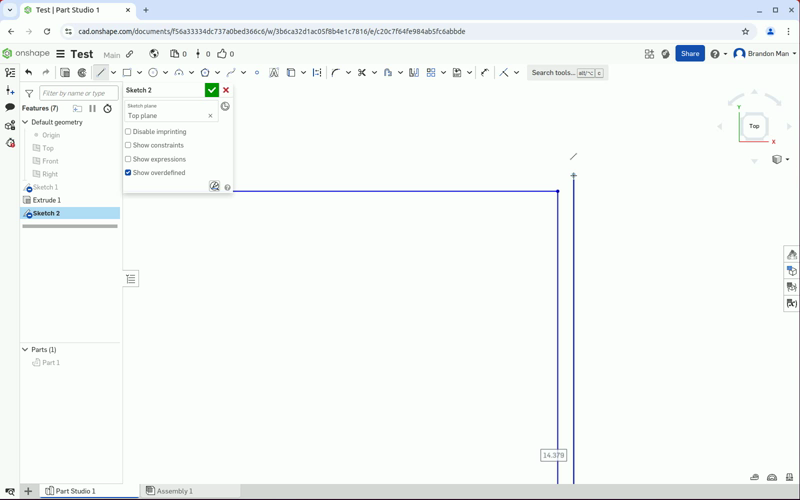
scroll(-6)
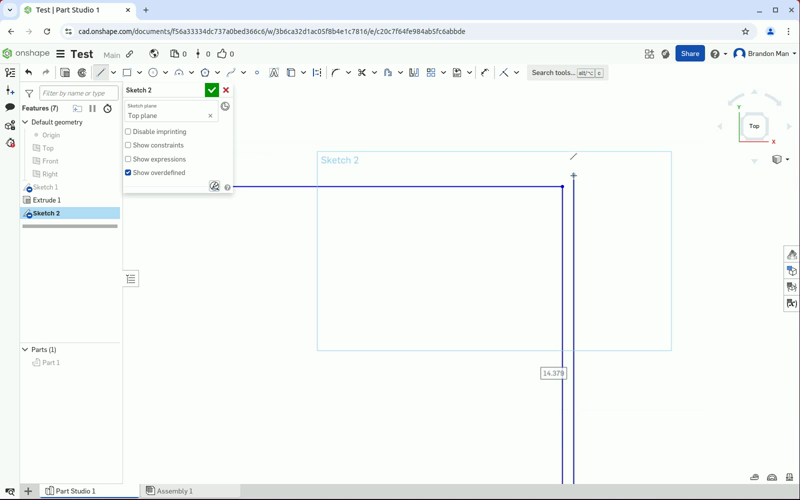
scroll(-6)
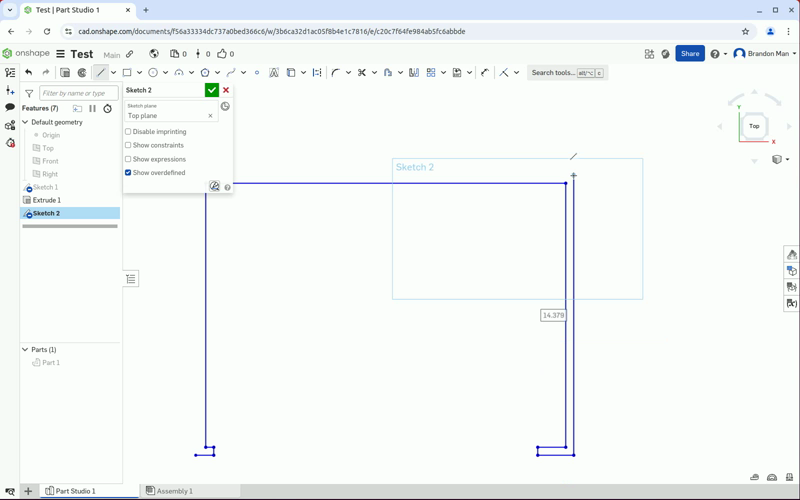
scroll(-6)
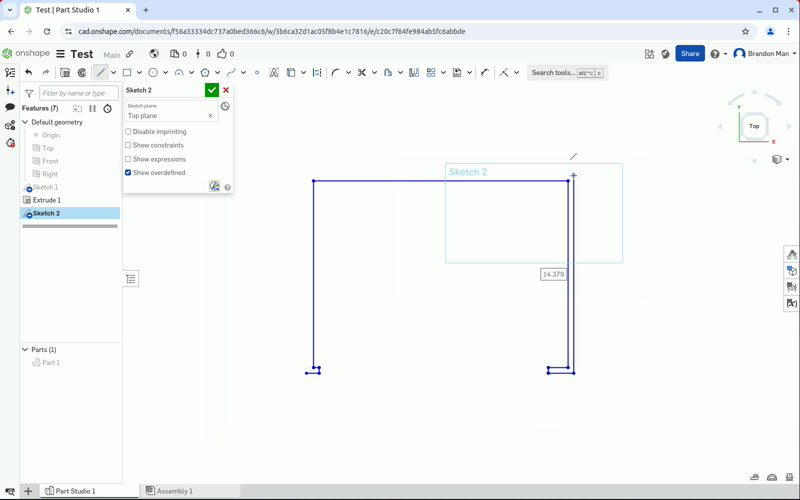
scroll(-6)
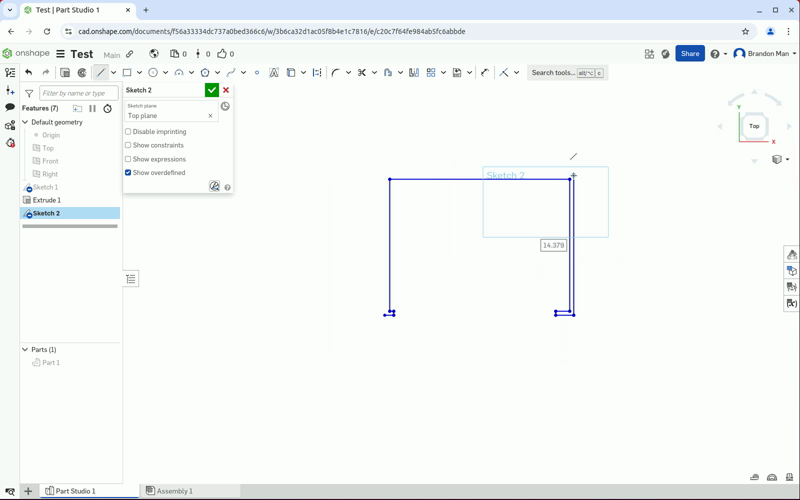
scroll(-6)
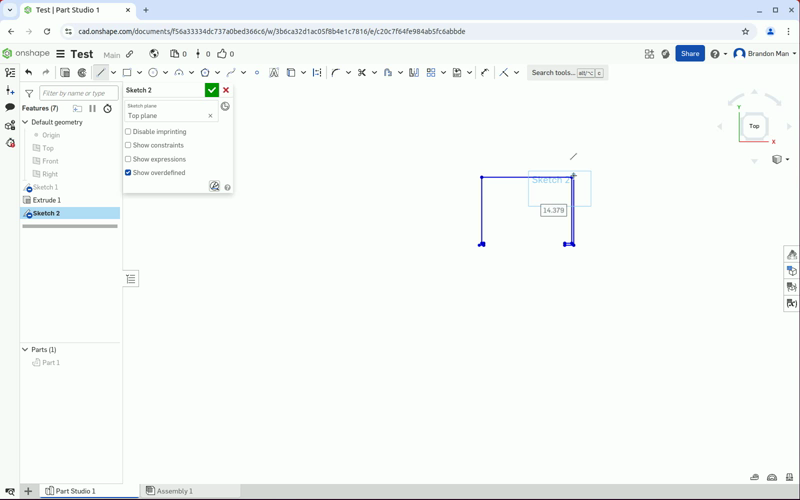
key_up(shift)
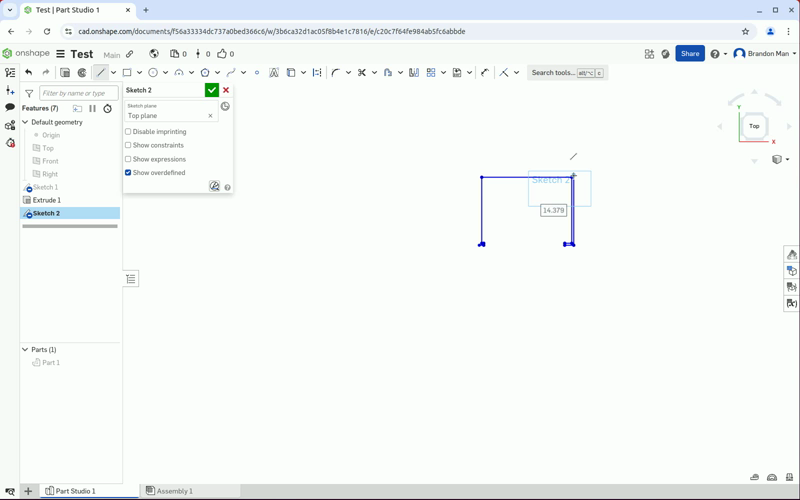
key_down(shift)
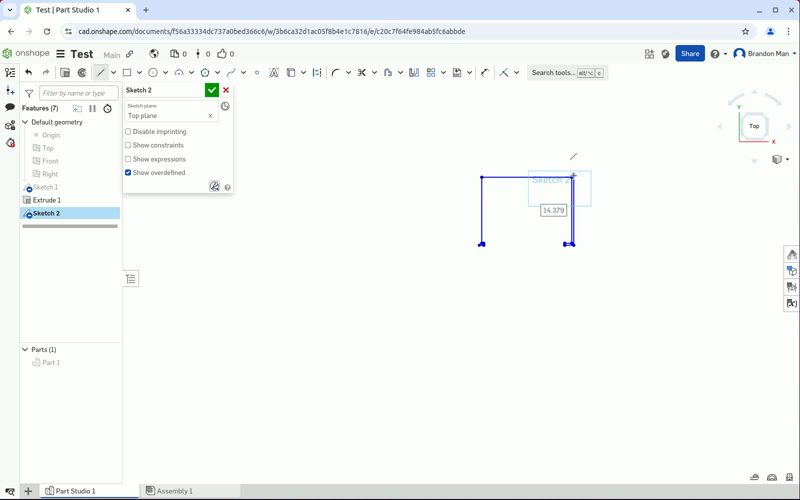
mouse_move(479, 175)
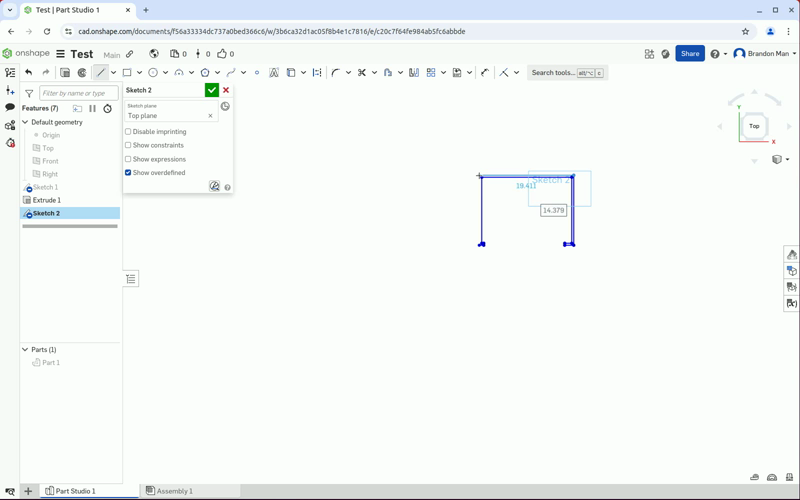
scroll(6)
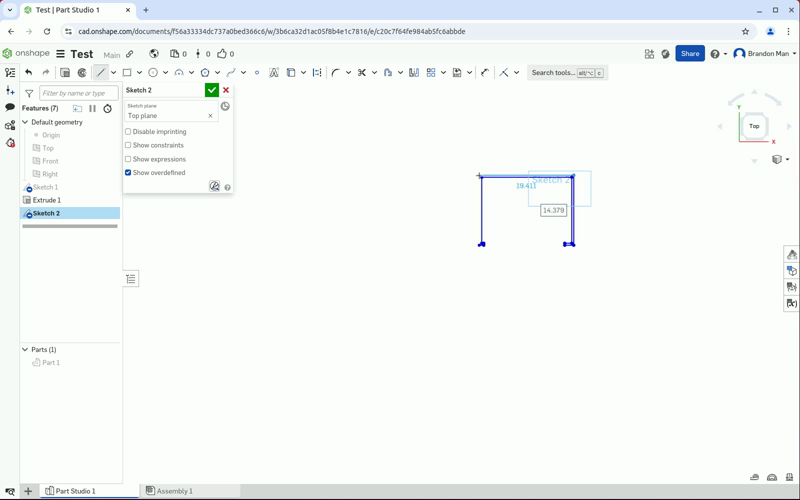
scroll(6)
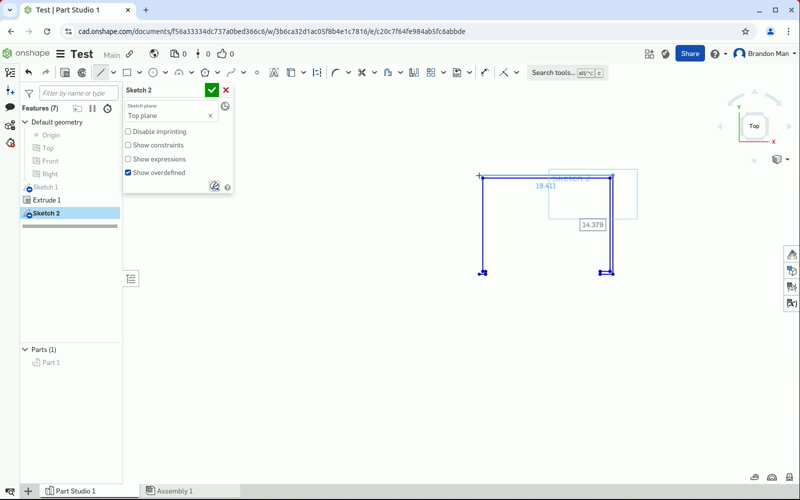
scroll(6)
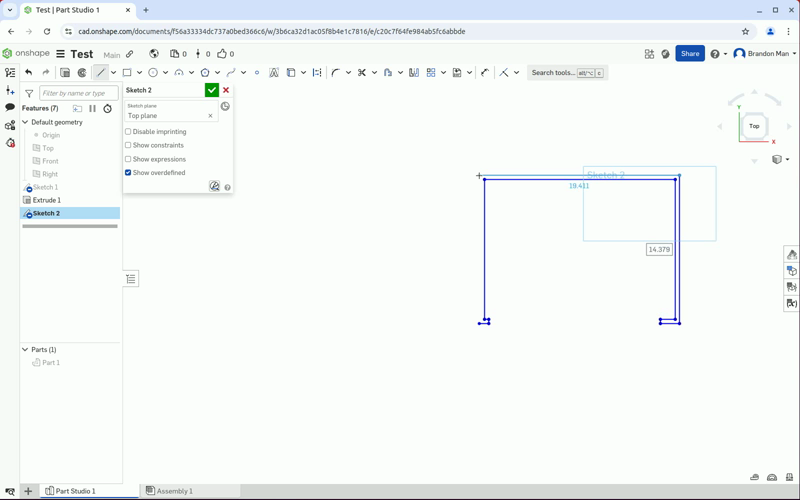
scroll(6)
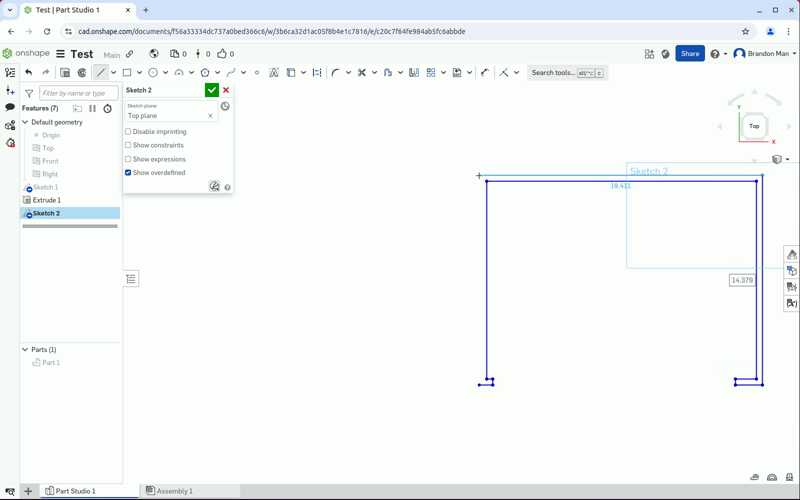
scroll(6)
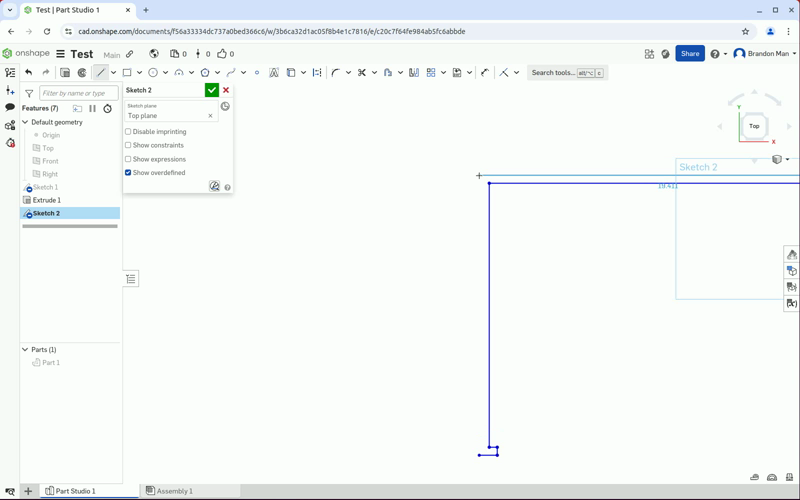
scroll(6)
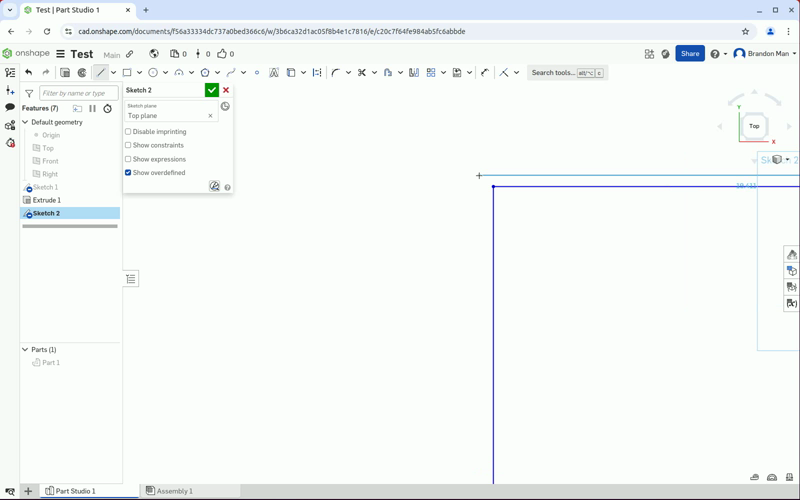
scroll(6)
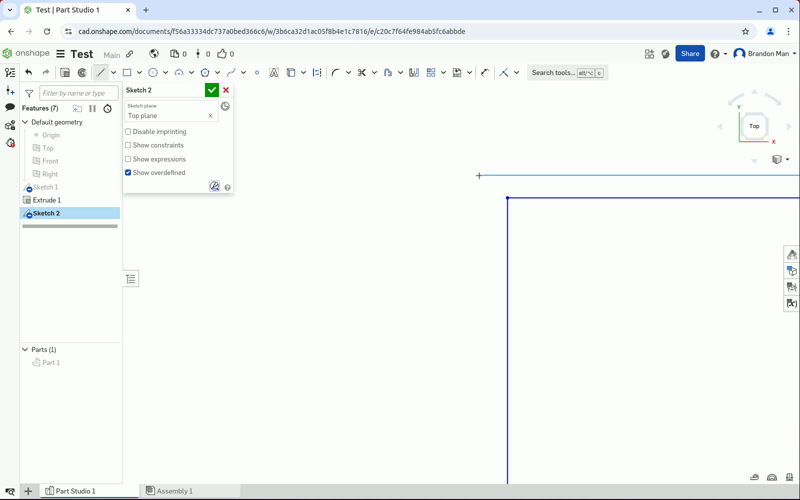
click(479, 175)
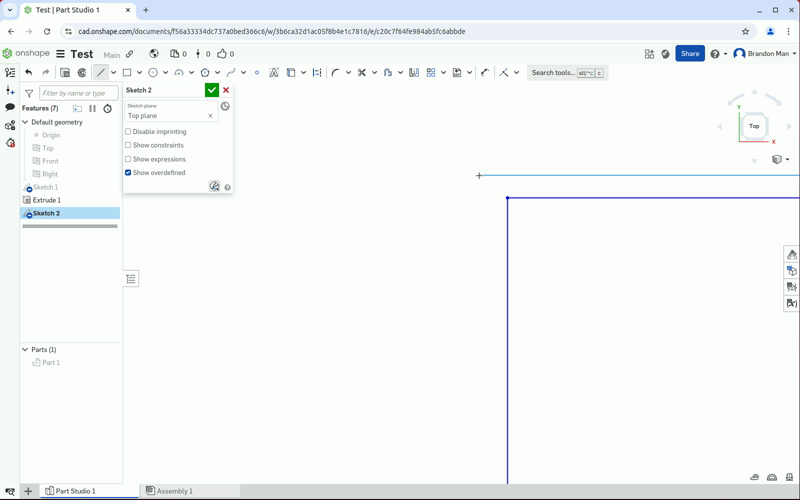
scroll(-6)
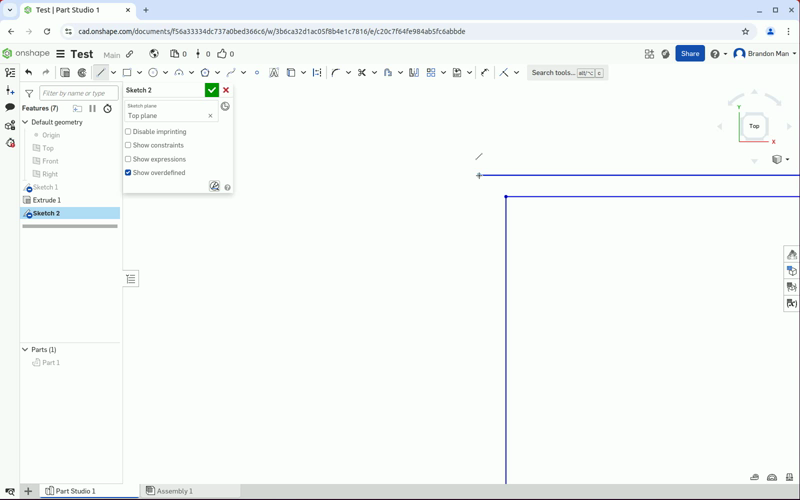
scroll(-6)
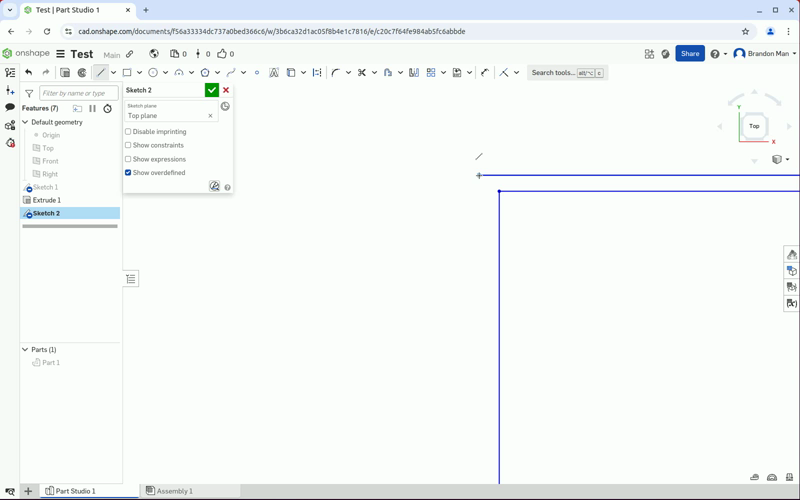
scroll(-6)
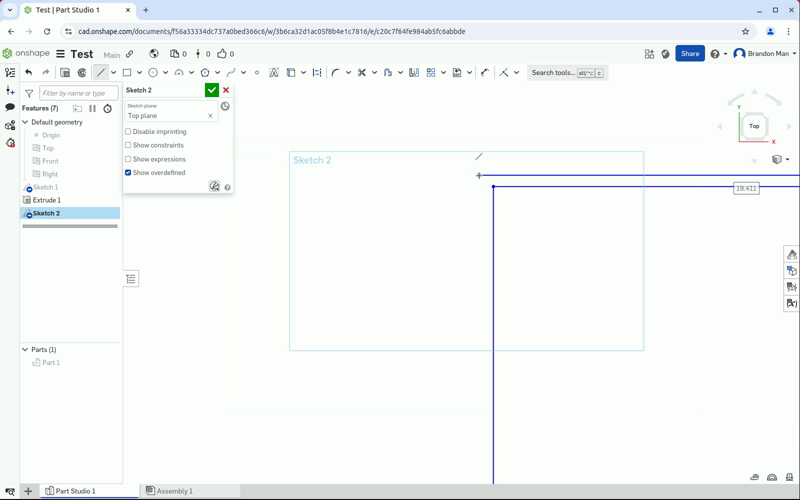
scroll(-6)
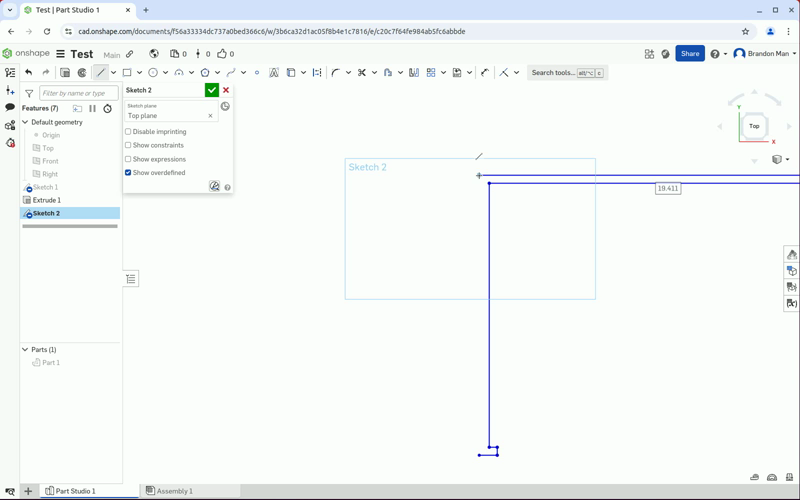
scroll(-6)
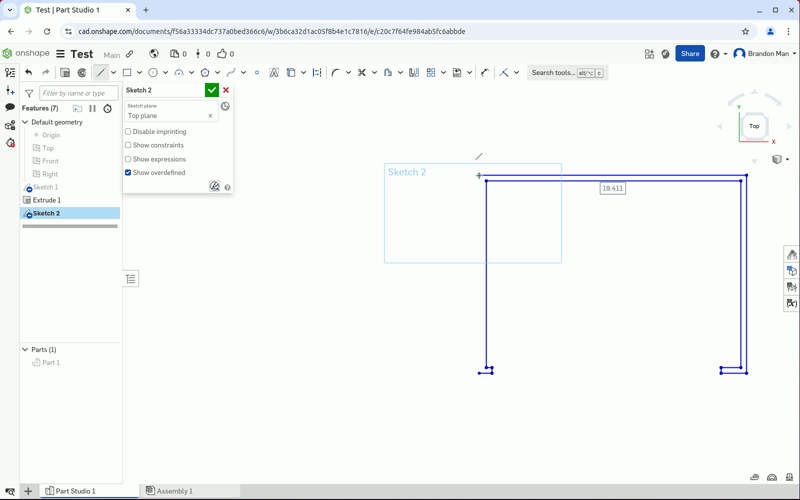
scroll(-6)
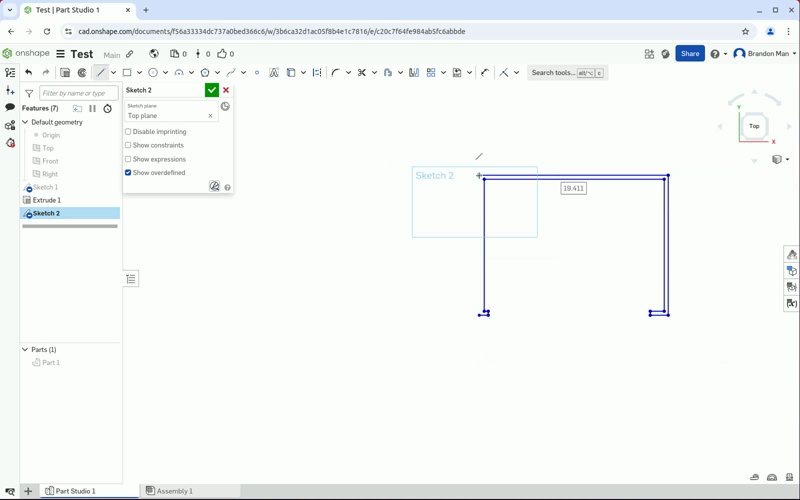
scroll(-6)
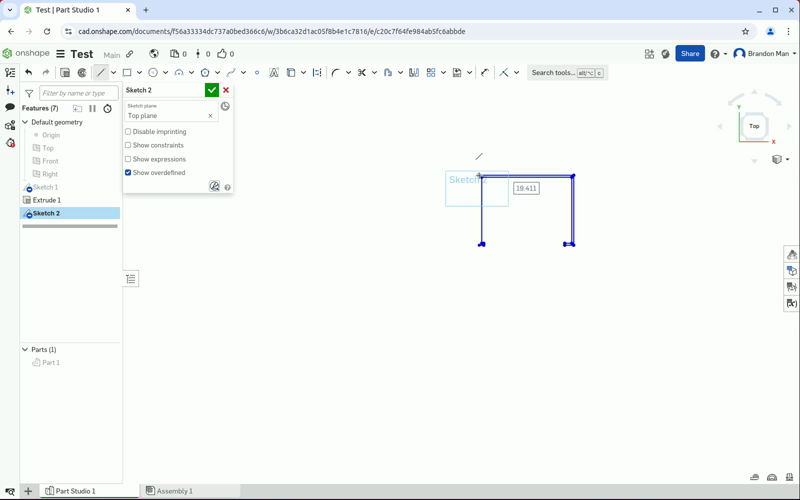
key_up(shift)
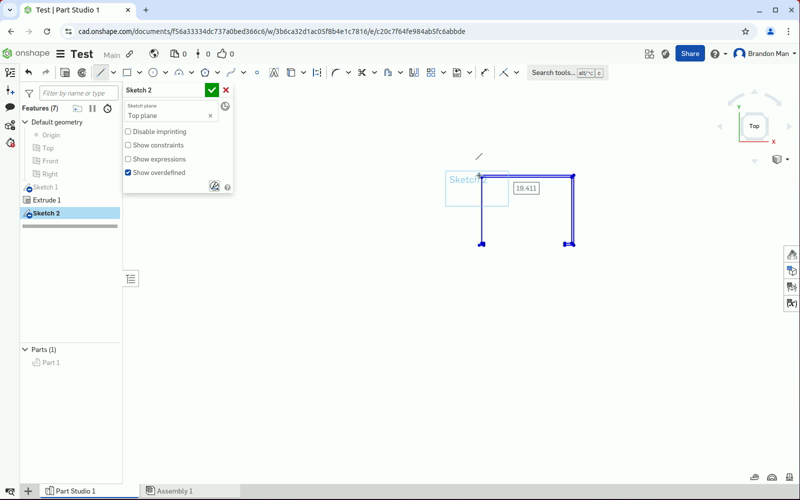
key_down(shift)
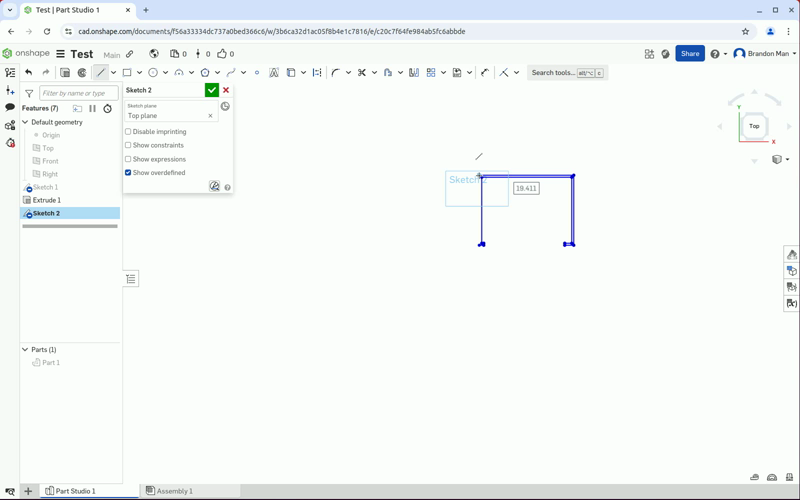
mouse_move(479, 245)
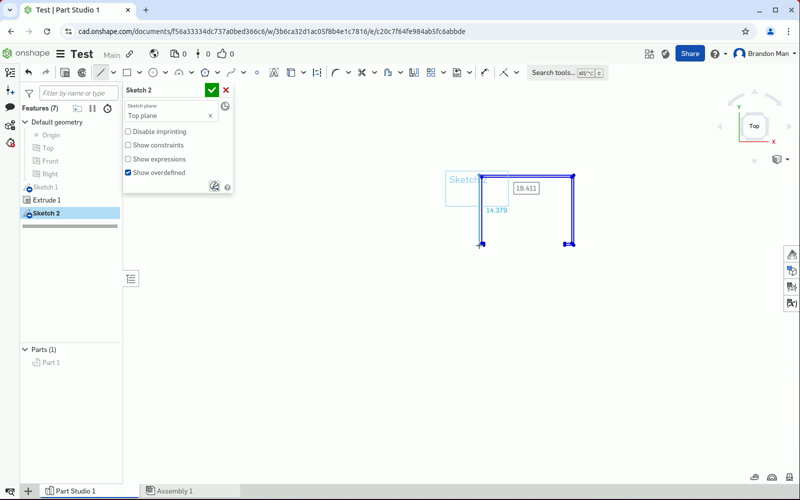
scroll(6)
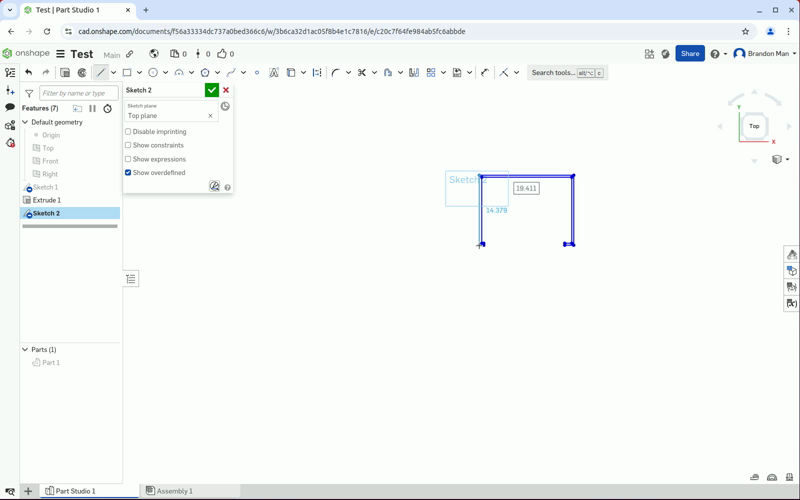
scroll(6)
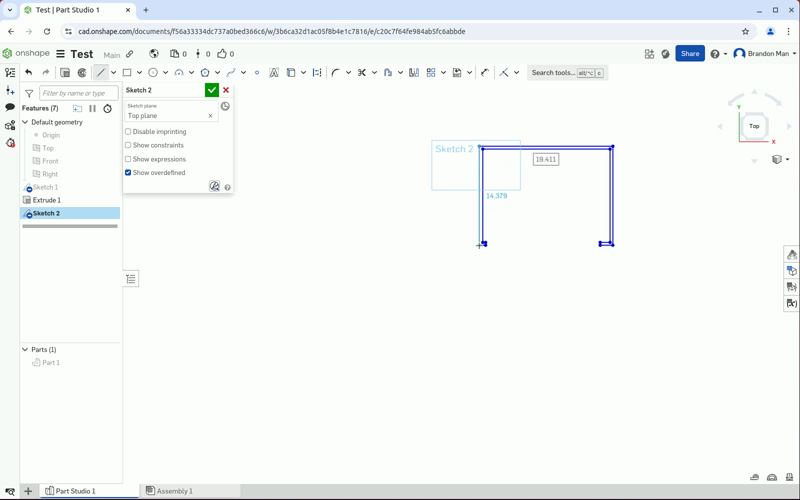
scroll(6)
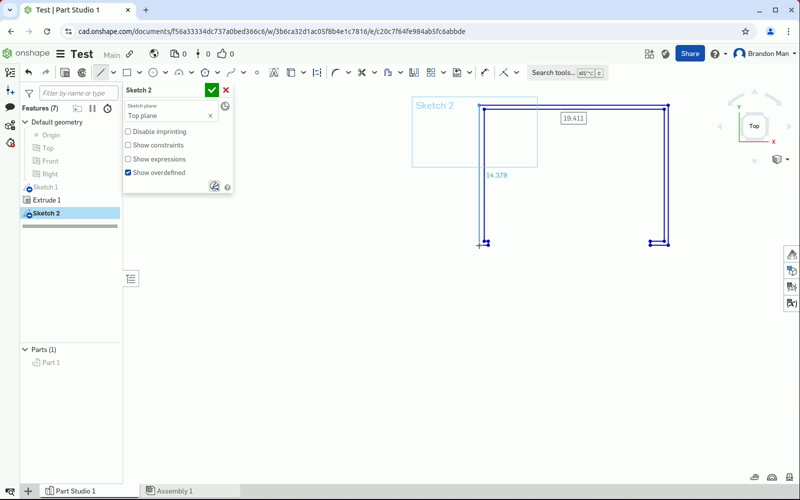
scroll(6)
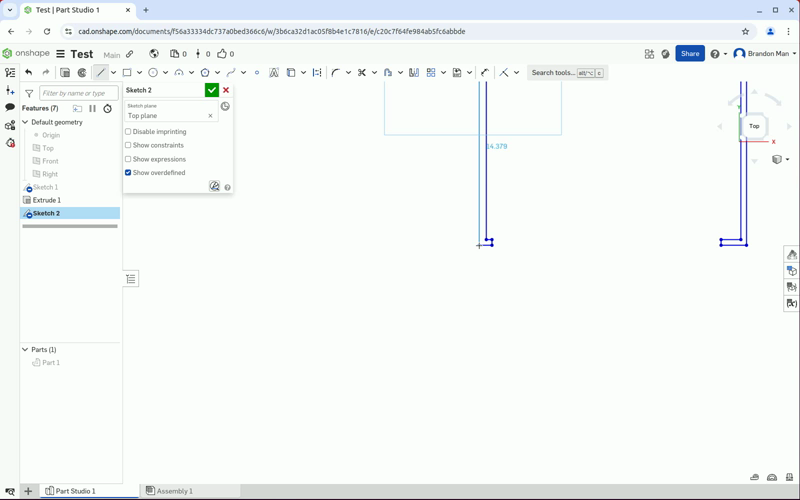
scroll(6)
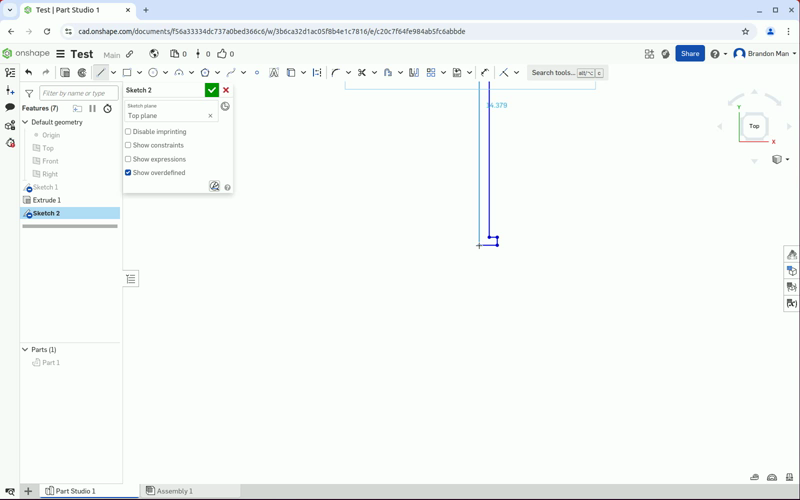
scroll(6)
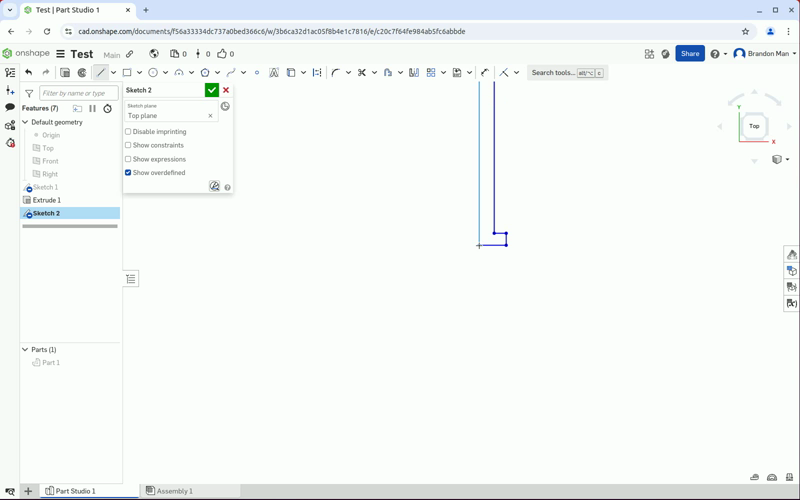
scroll(6)
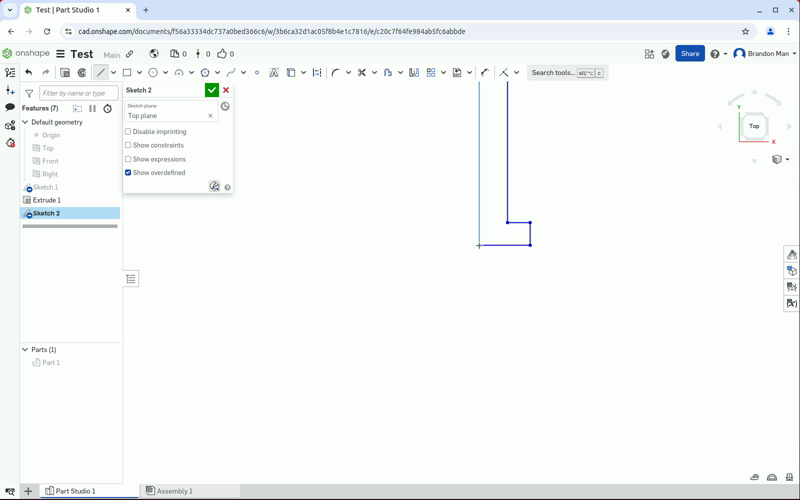
key_up(shift)
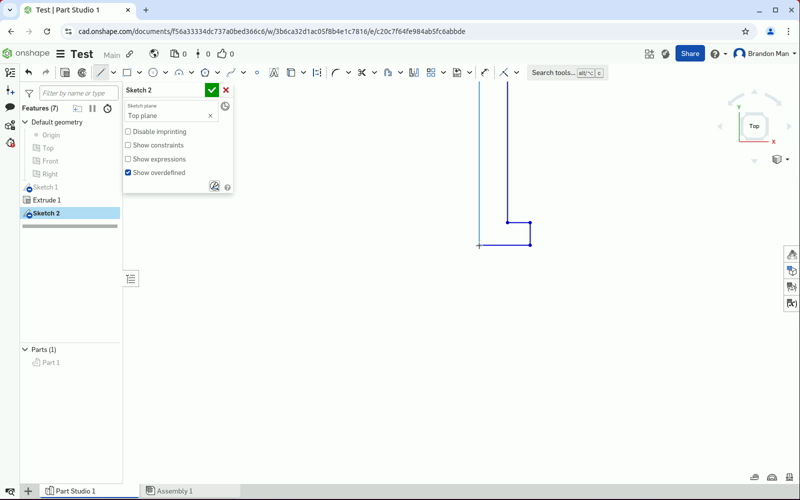
click(479, 245)
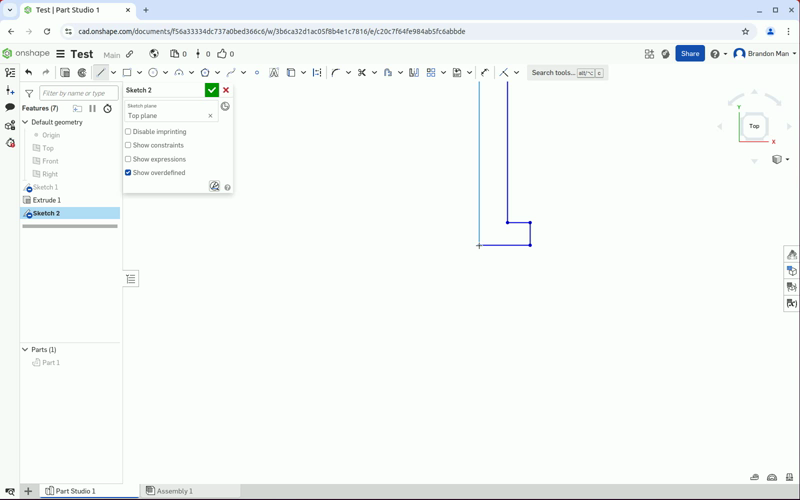
scroll(-6)
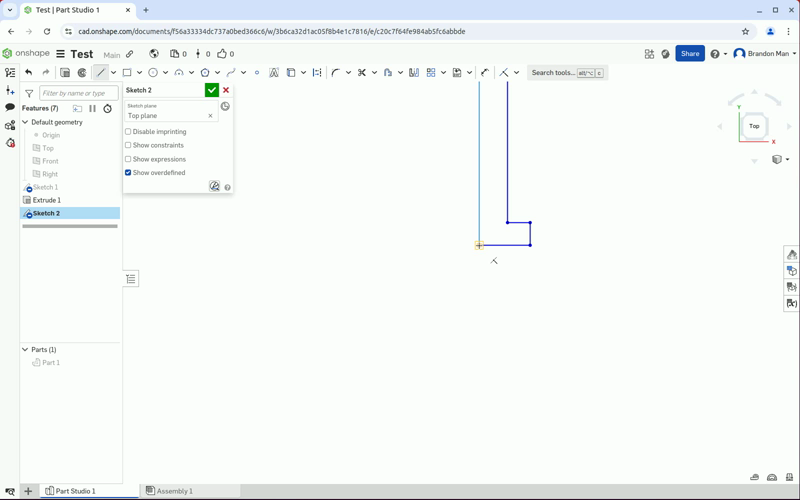
scroll(-6)
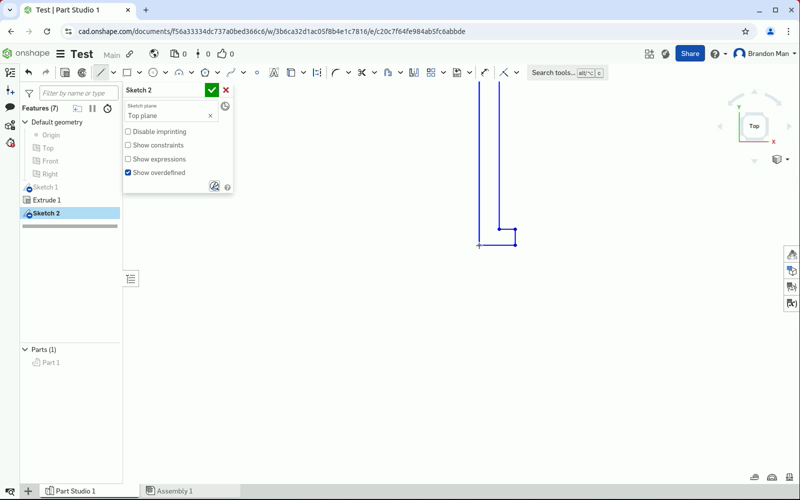
scroll(-6)
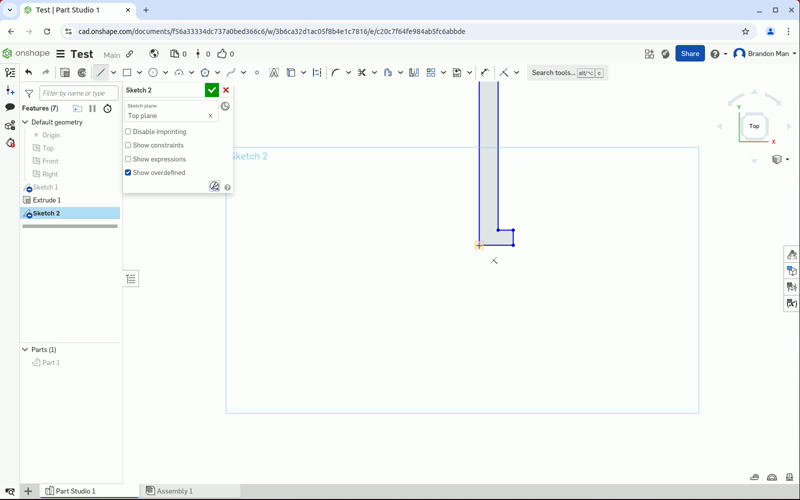
scroll(-6)
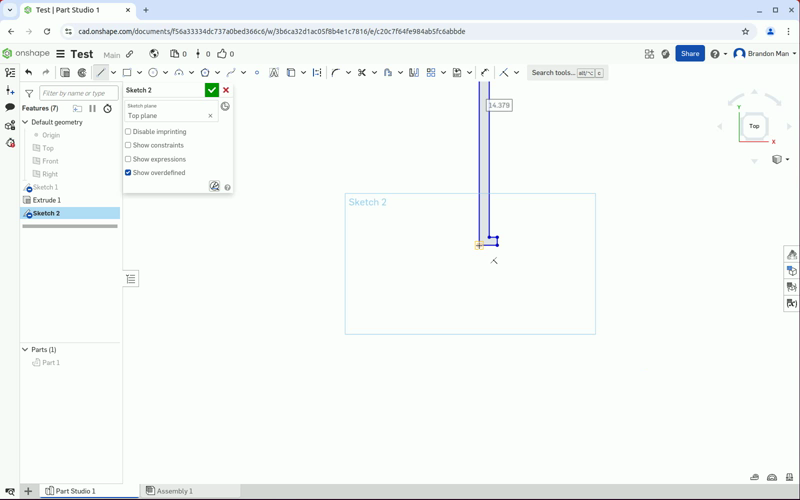
scroll(-6)
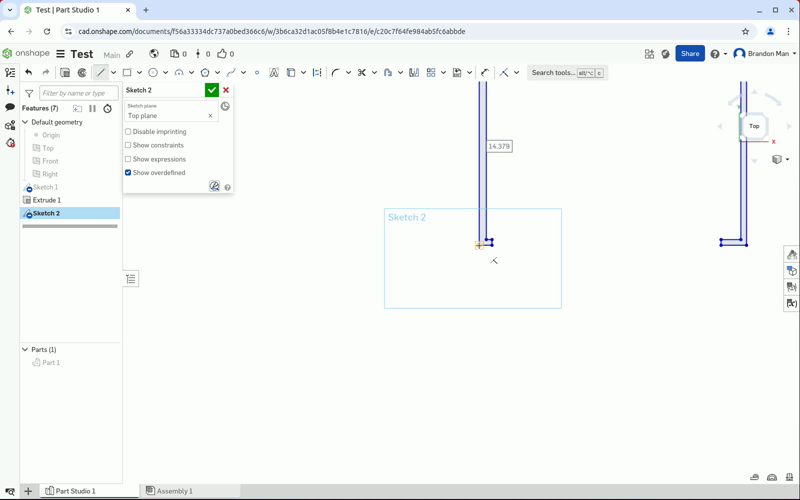
scroll(-6)
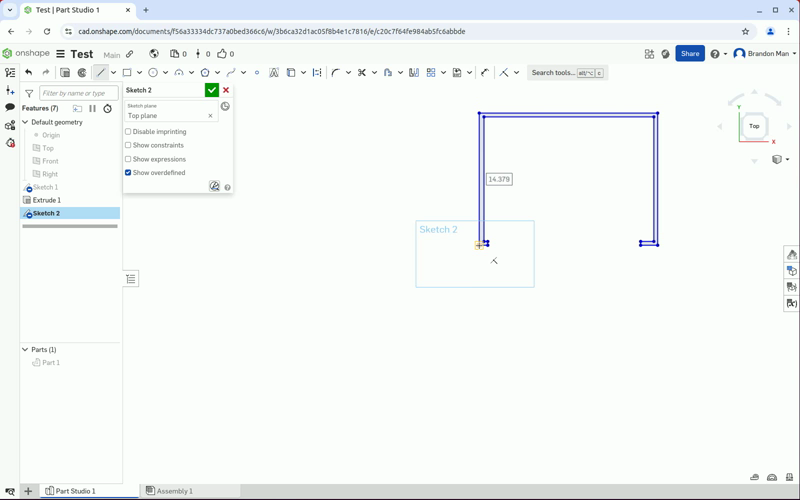
scroll(-6)
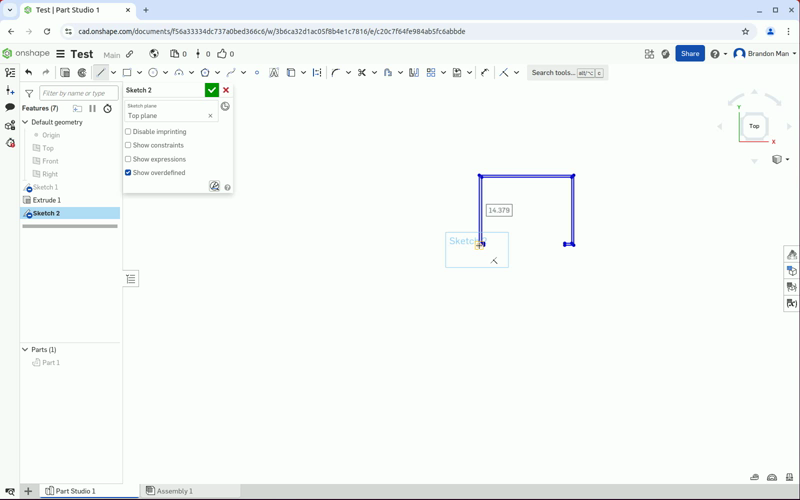
key(esc)
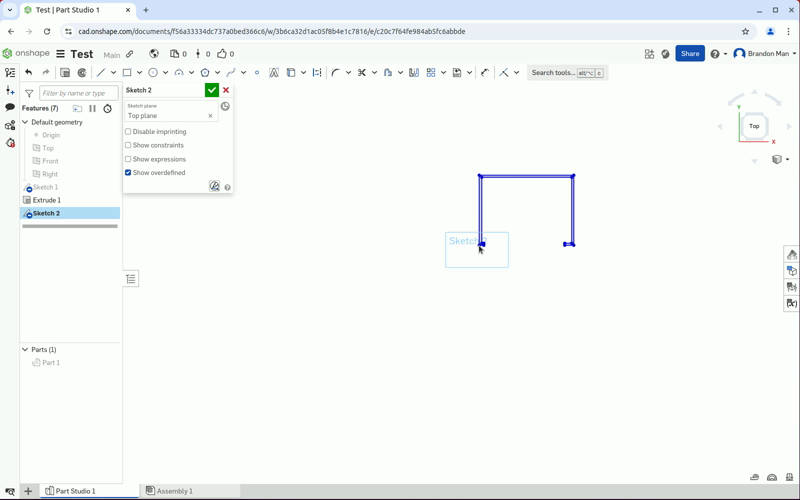
mouse_move(535, 176)
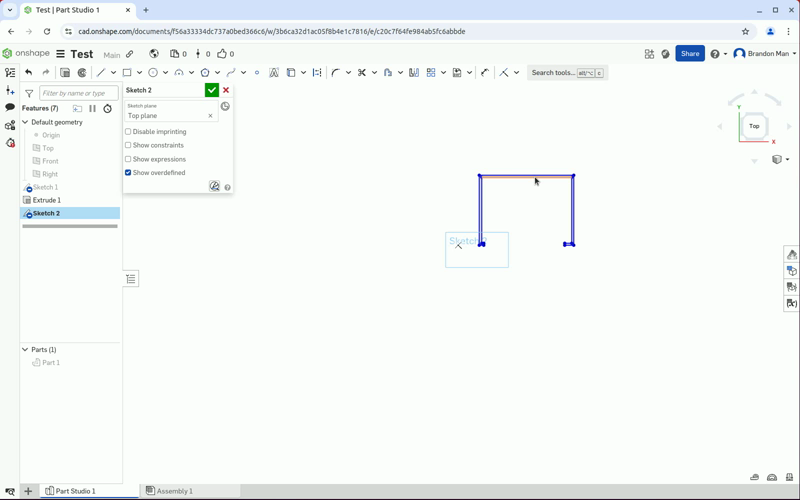
scroll(6)
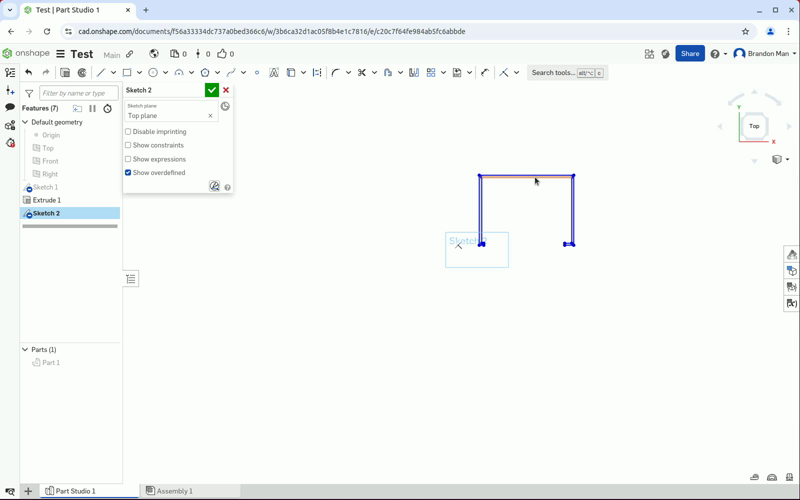
scroll(6)
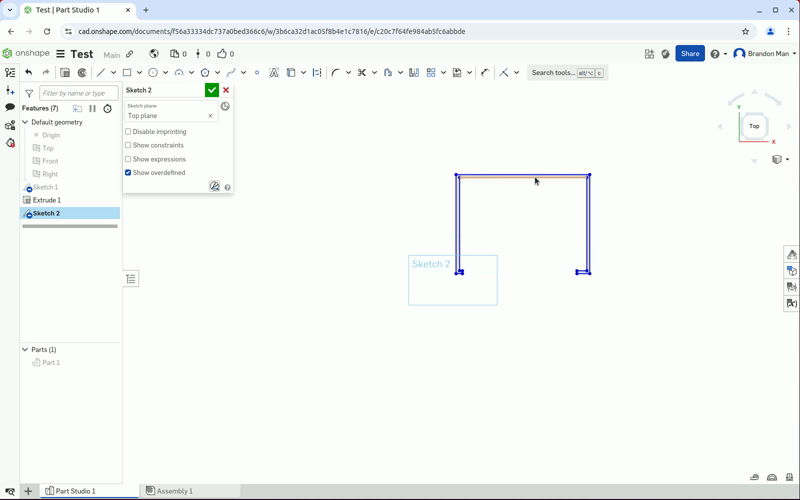
scroll(6)
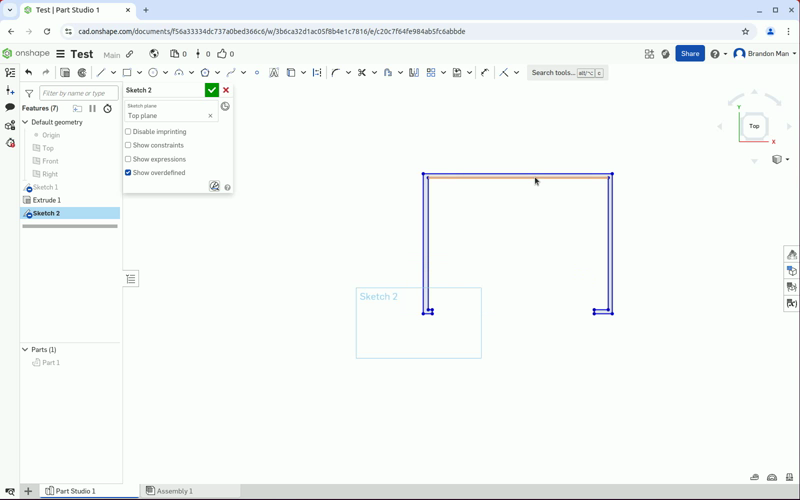
scroll(6)
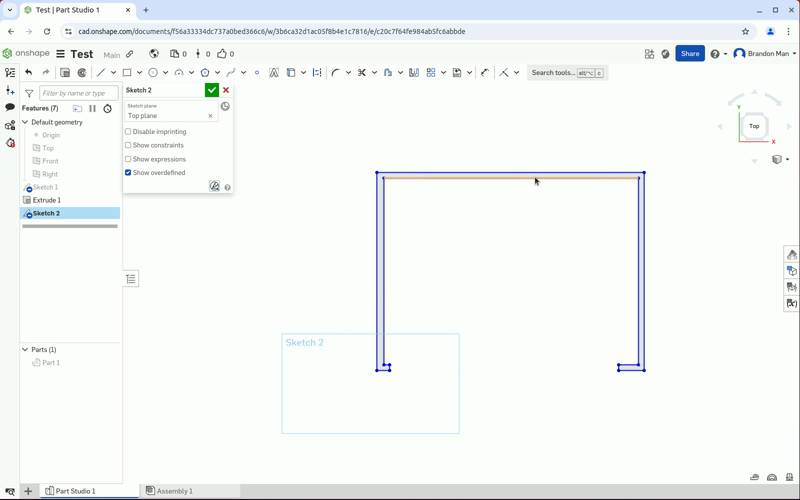
scroll(6)
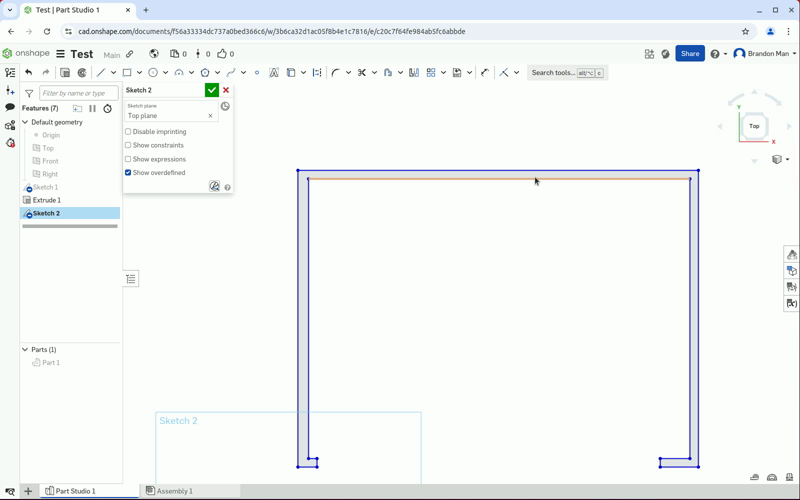
scroll(6)
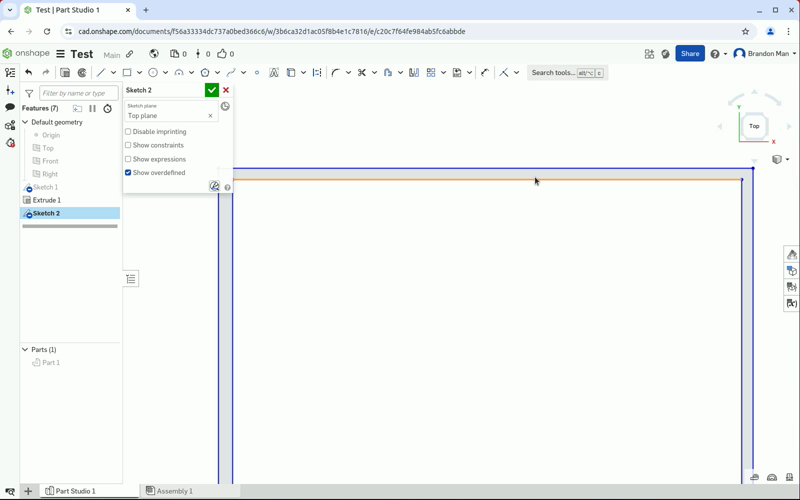
scroll(6)
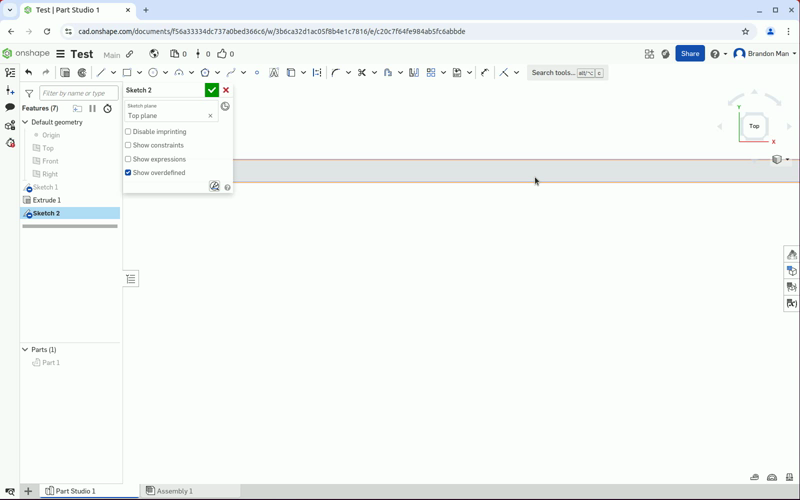
click(535, 176)
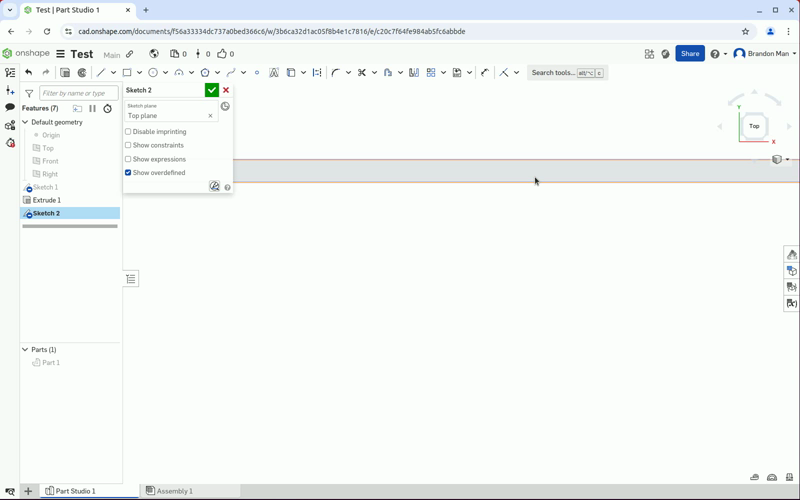
scroll(-6)
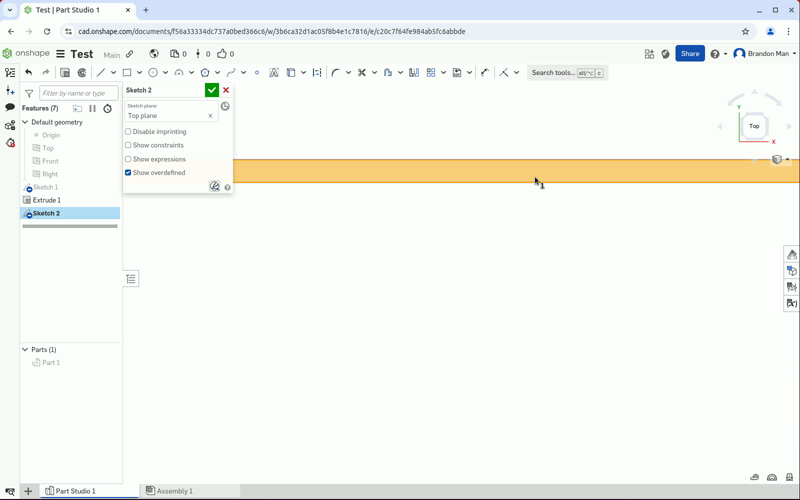
scroll(-6)
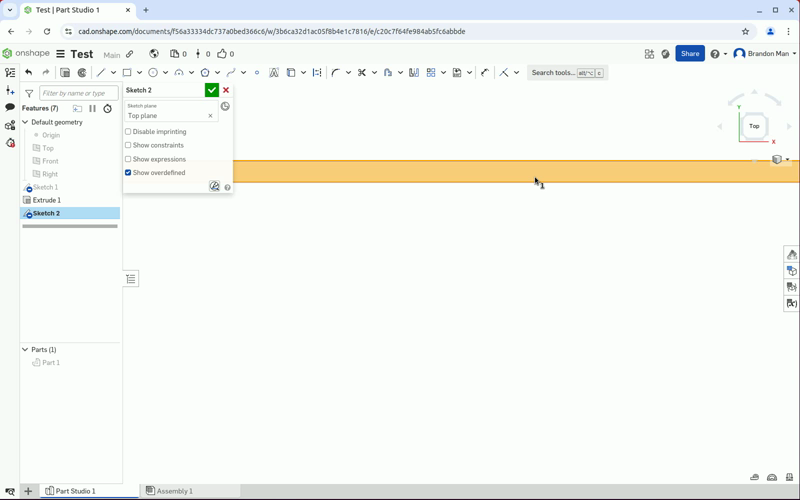
scroll(-6)
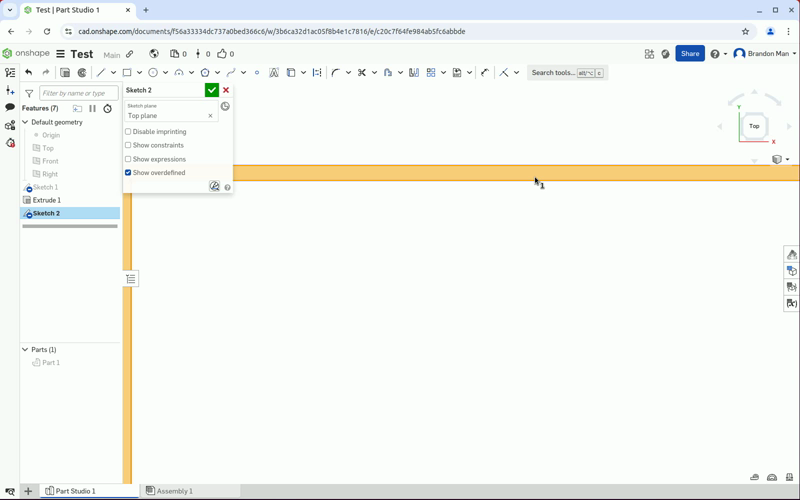
scroll(-6)
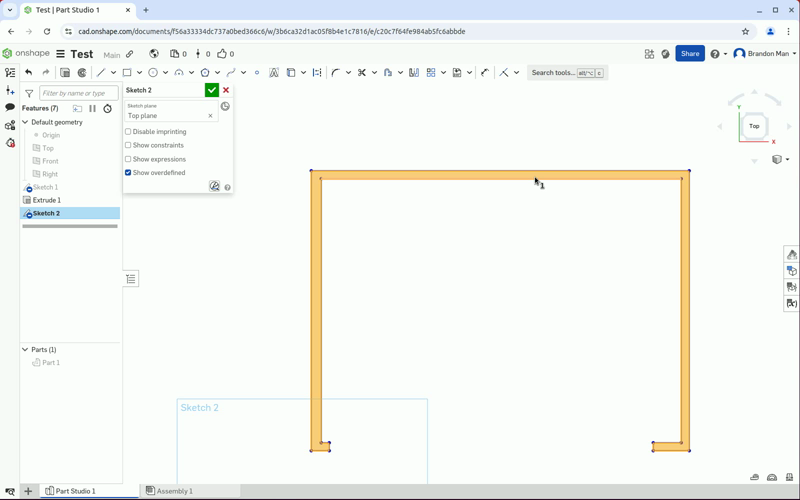
scroll(-6)
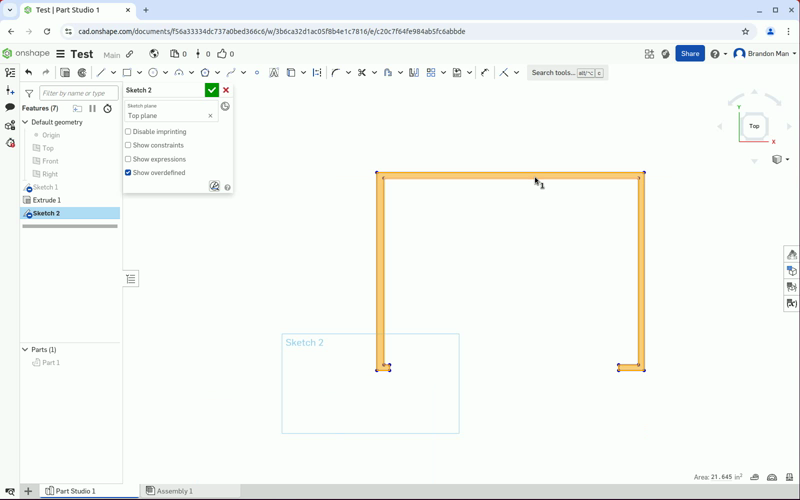
scroll(-6)
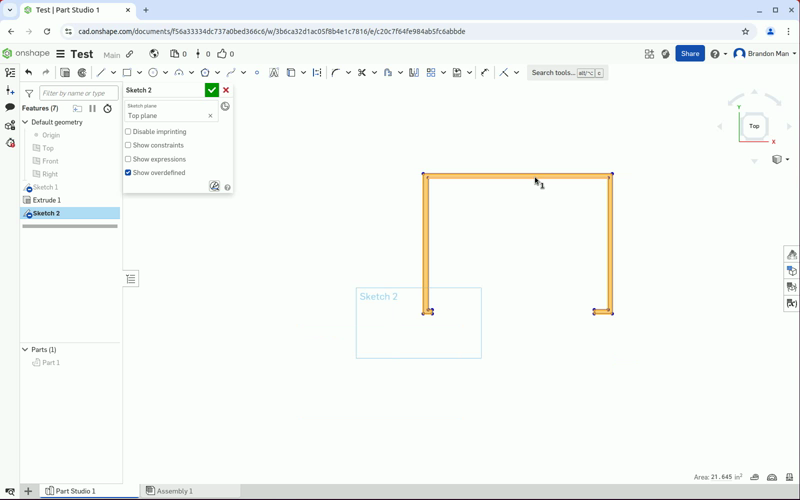
scroll(-6)
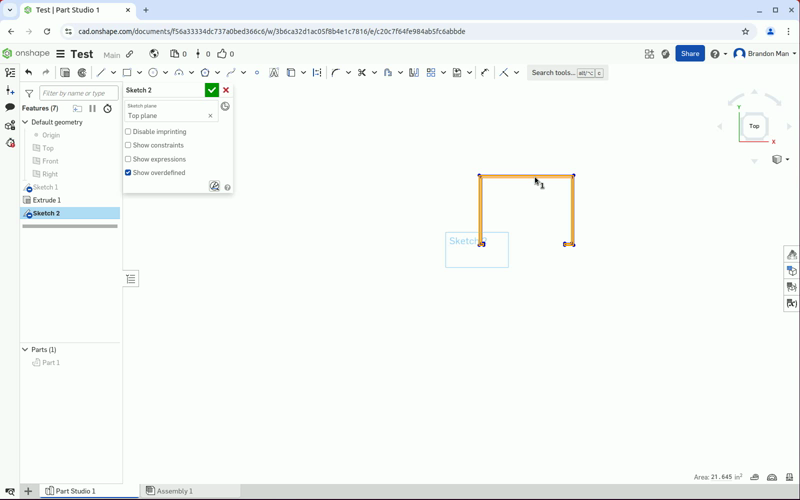
mouse_move(73, 352)
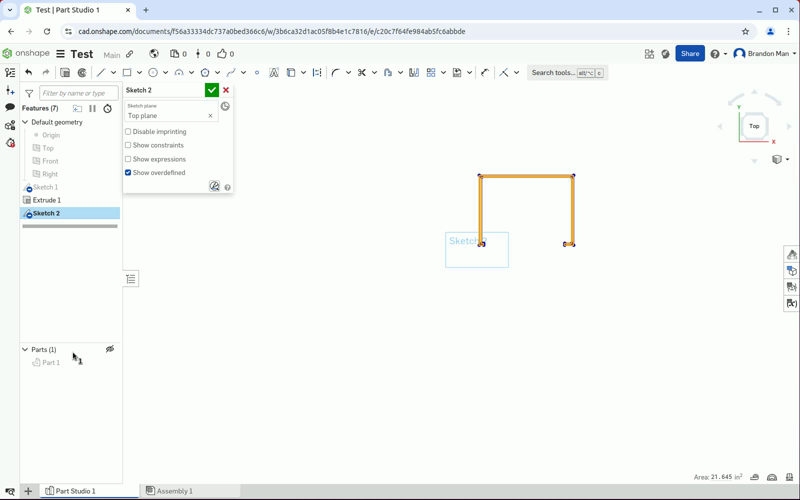
key(shift+y)
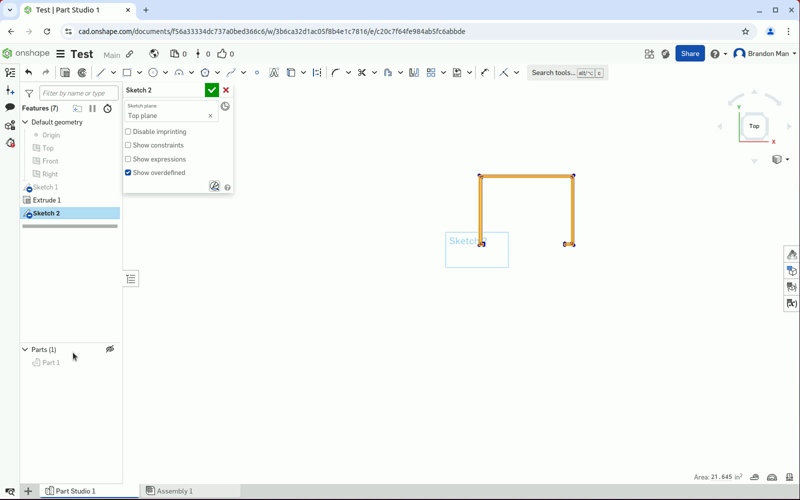
key(shift+e)
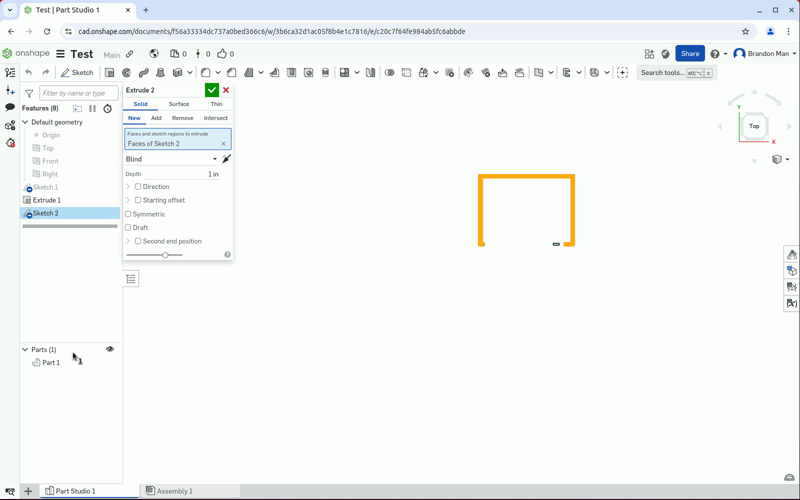
mouse_move(143, 106)
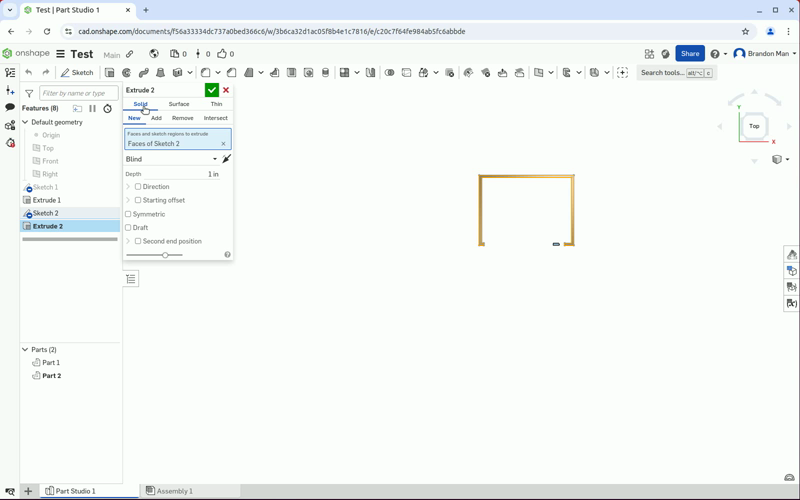
click(143, 106)
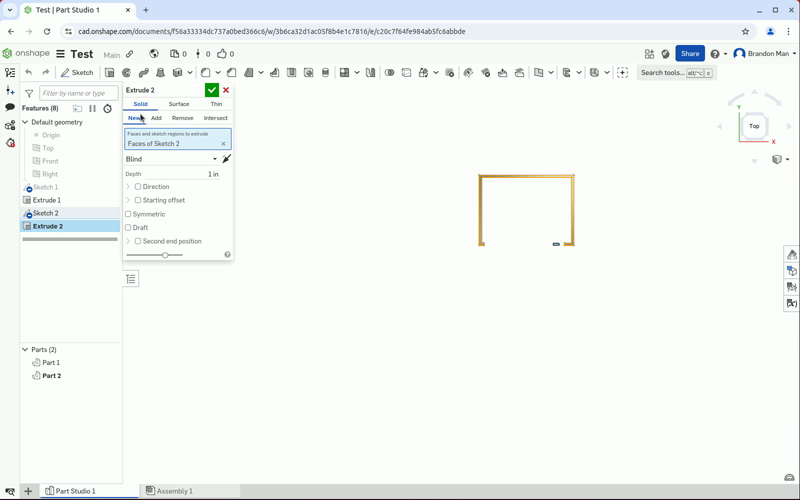
mouse_move(137, 120)
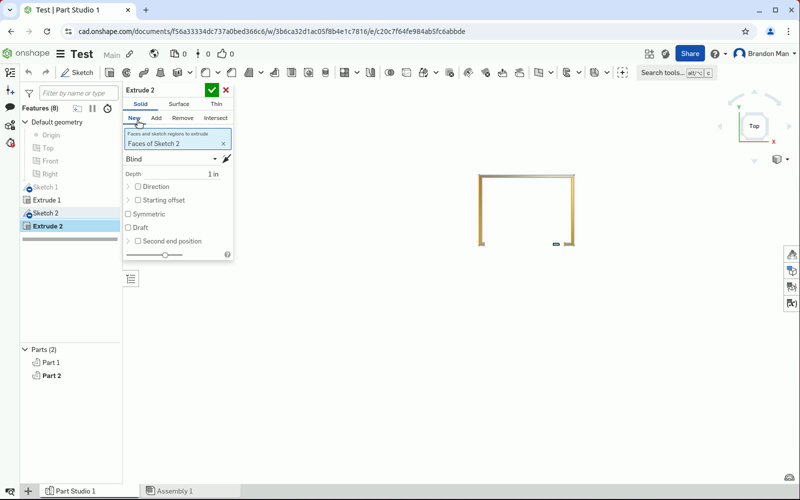
click(137, 120)
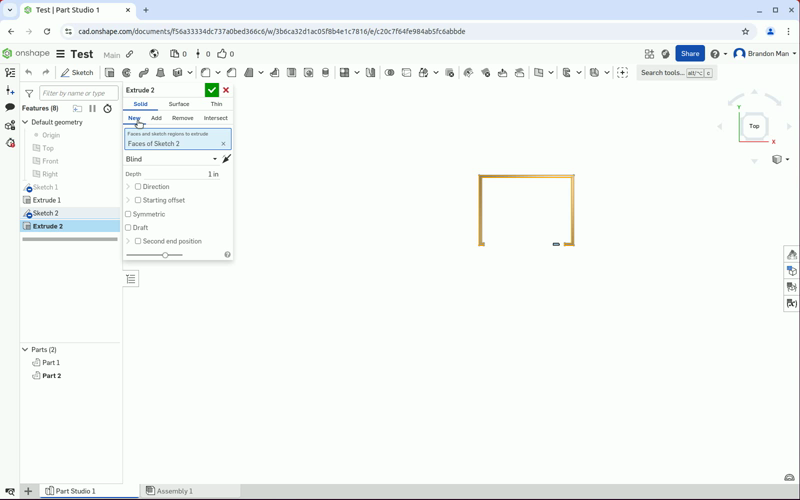
key(tab, 4)
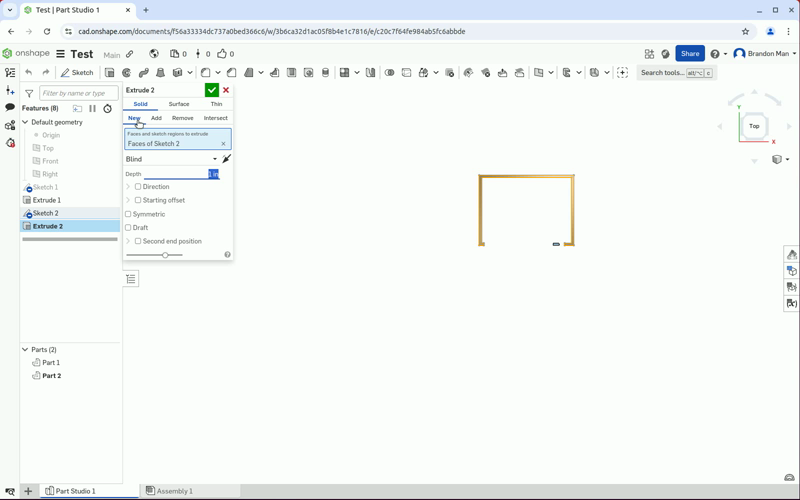
text(4.814)
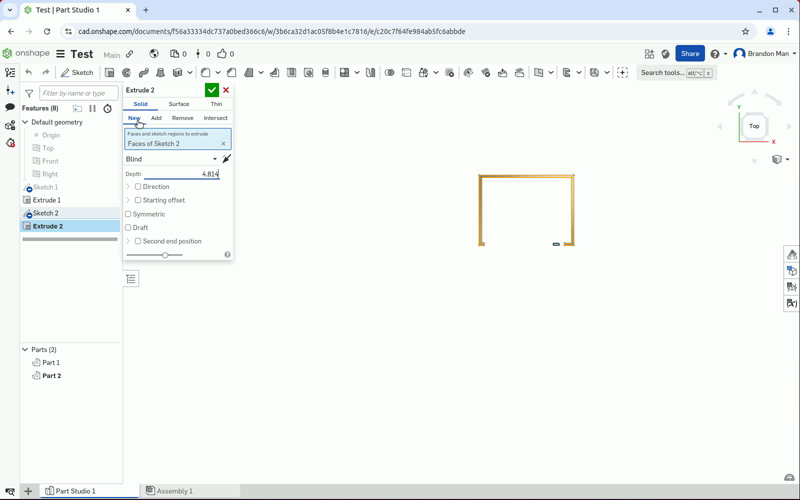
key(enter)
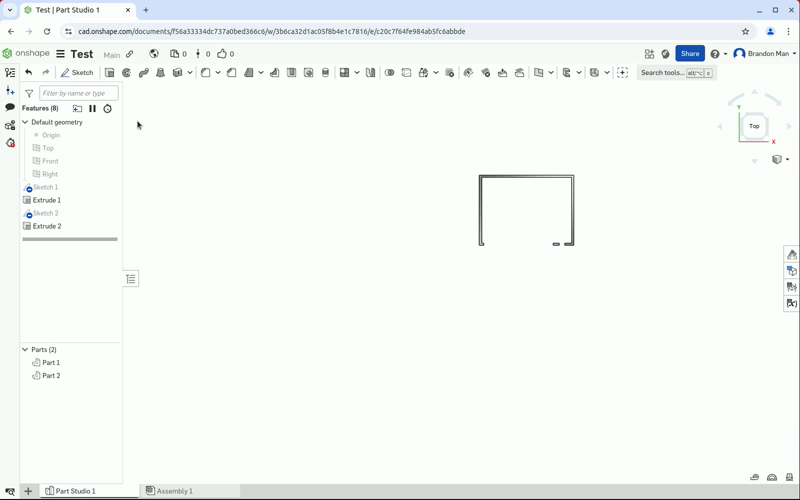
key(shift+h)
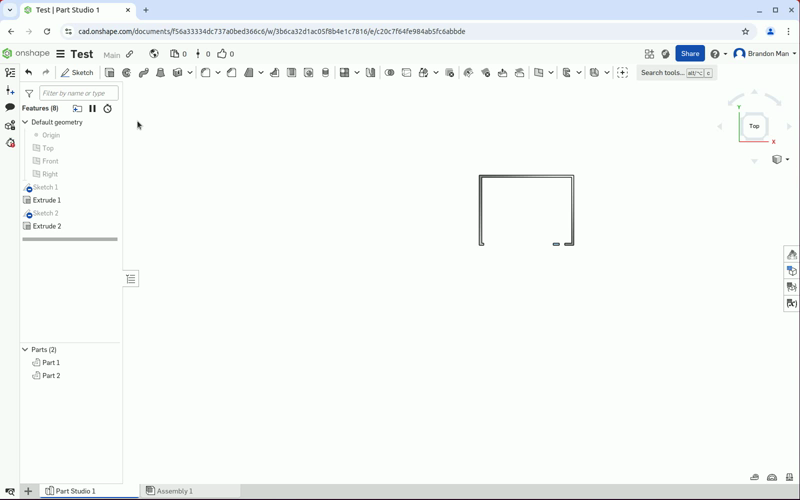
key(shift+h)
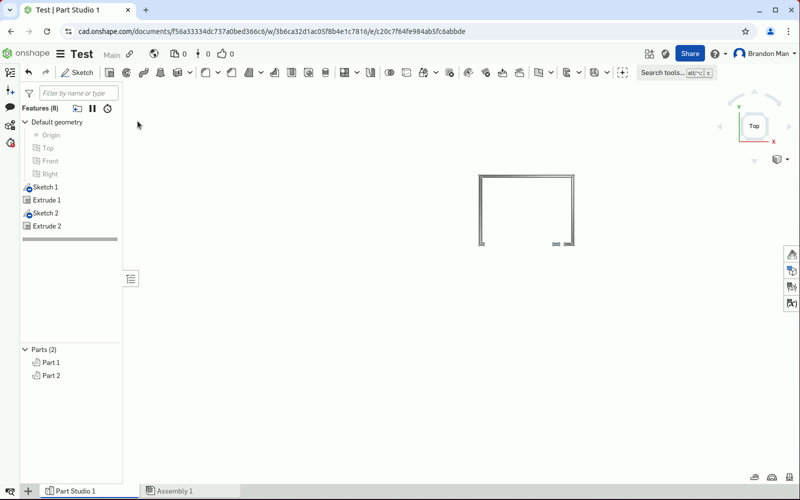
key(shift+7)
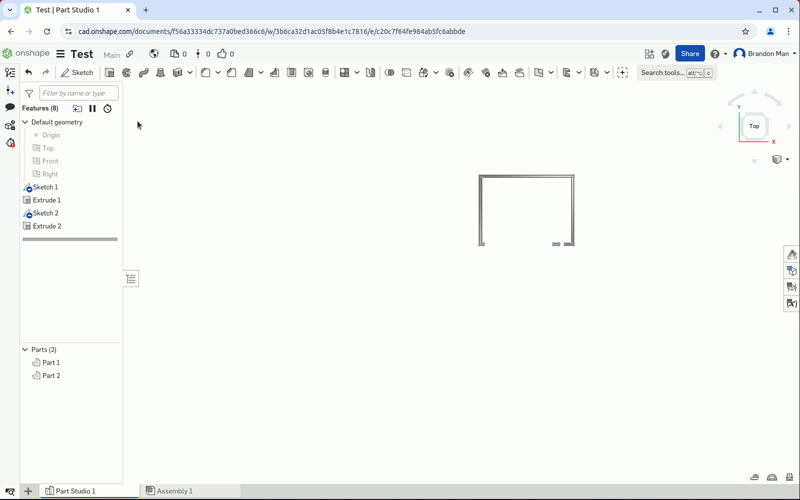
key(up, 3)
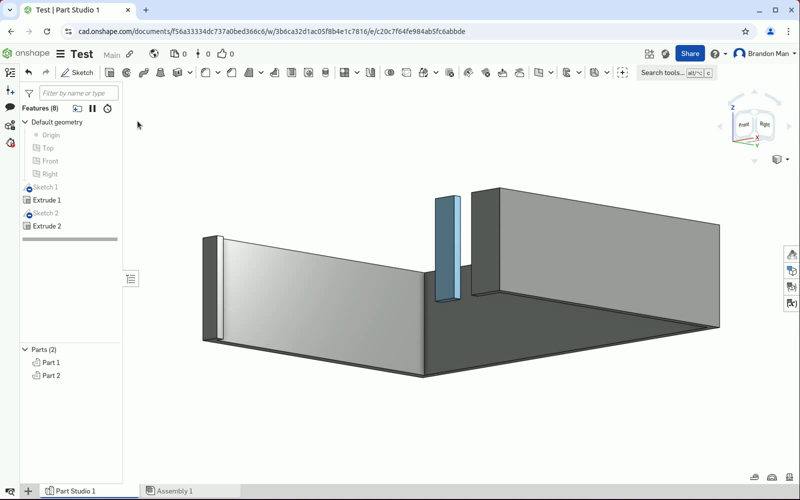
key(left, 3)
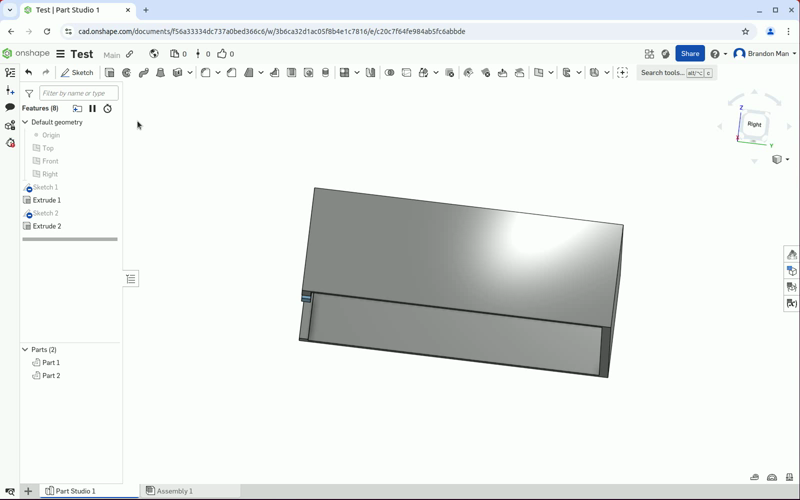
key(right, 3)
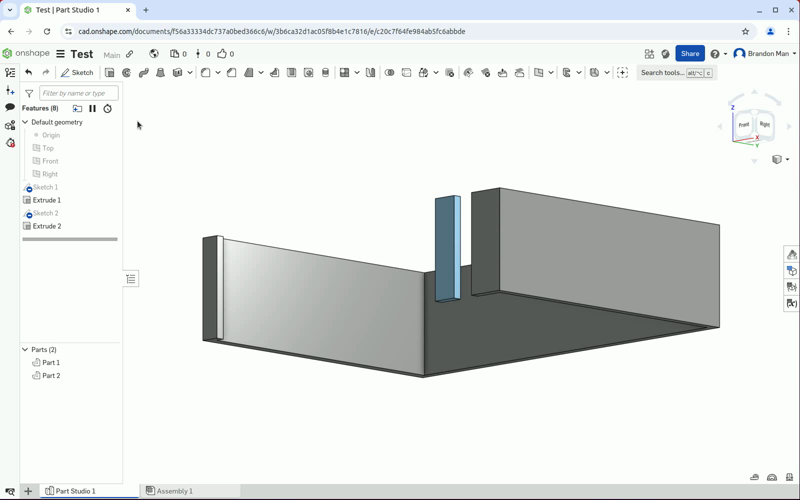
key(down, 3)
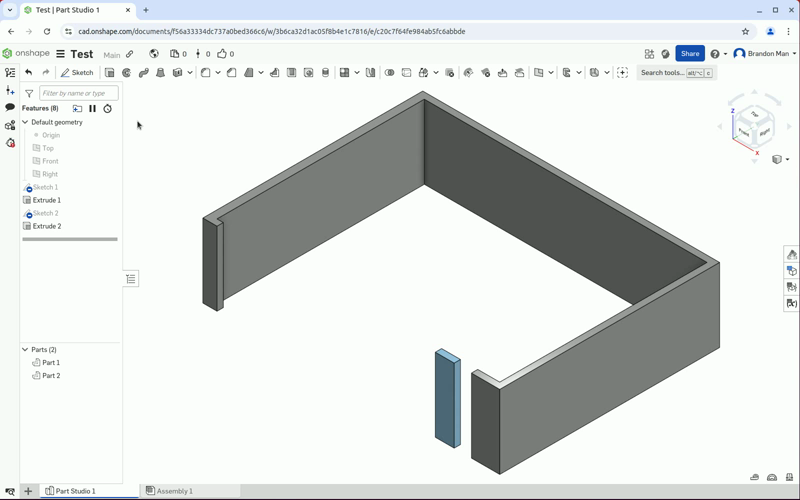
mouse_move(73, 189)
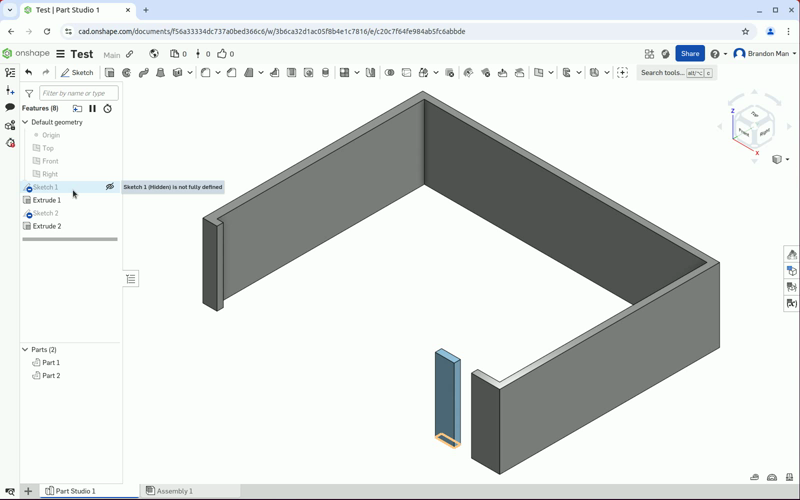
click(73, 189)